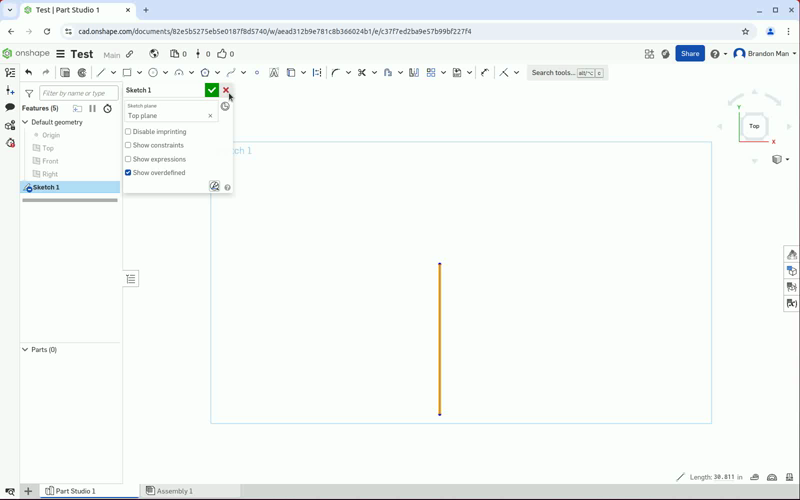
key(shift+h)
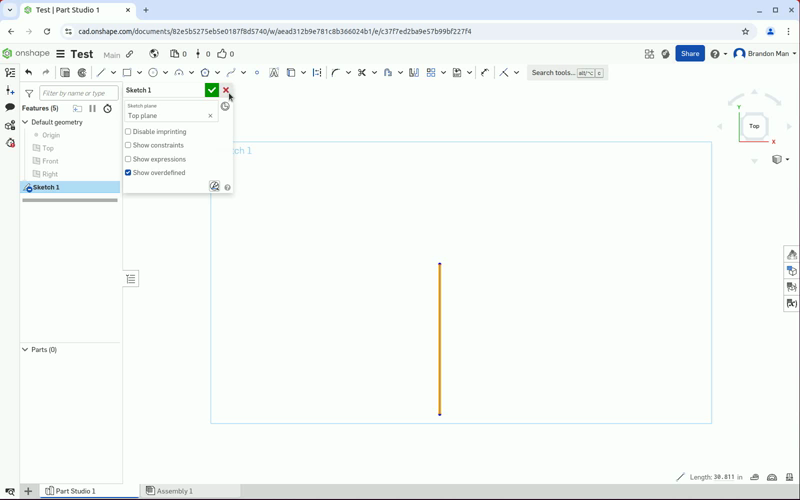
key(shift+s)
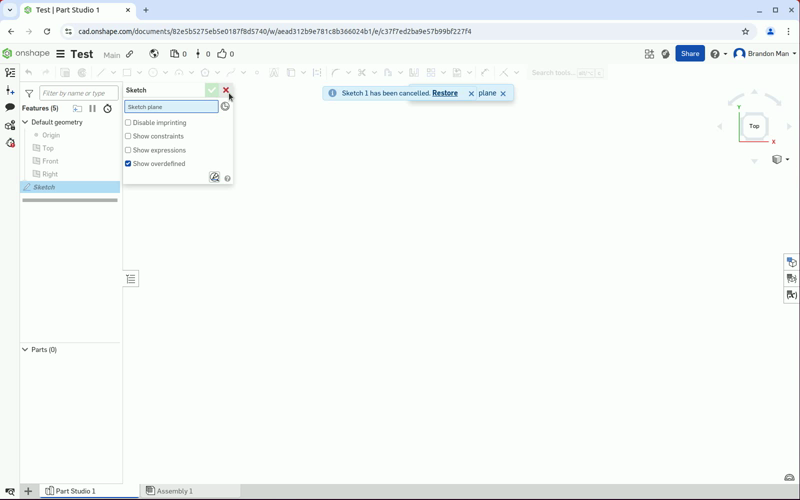
mouse_move(73, 150)
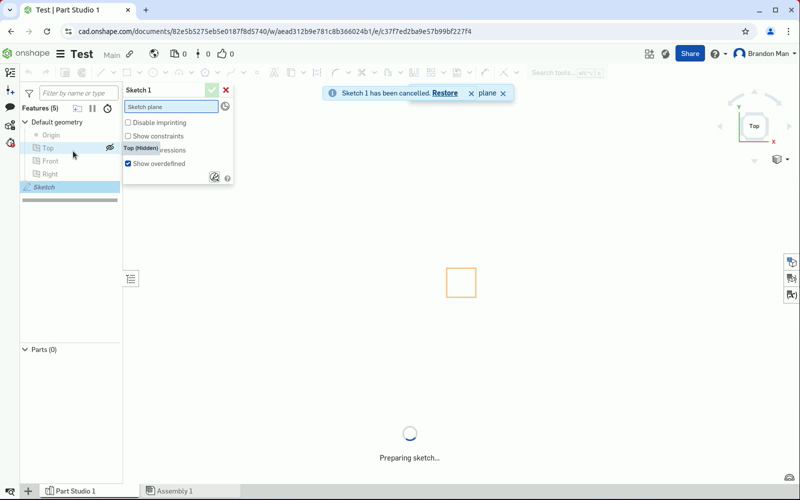
click(73, 150)
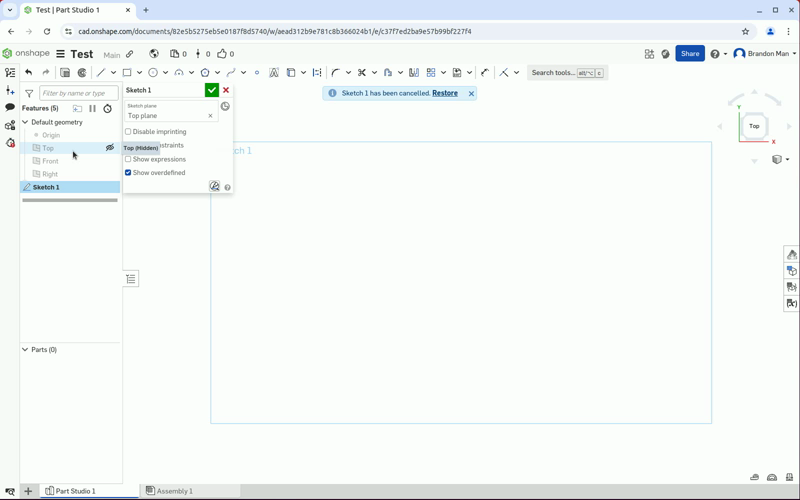
mouse_move(73, 352)
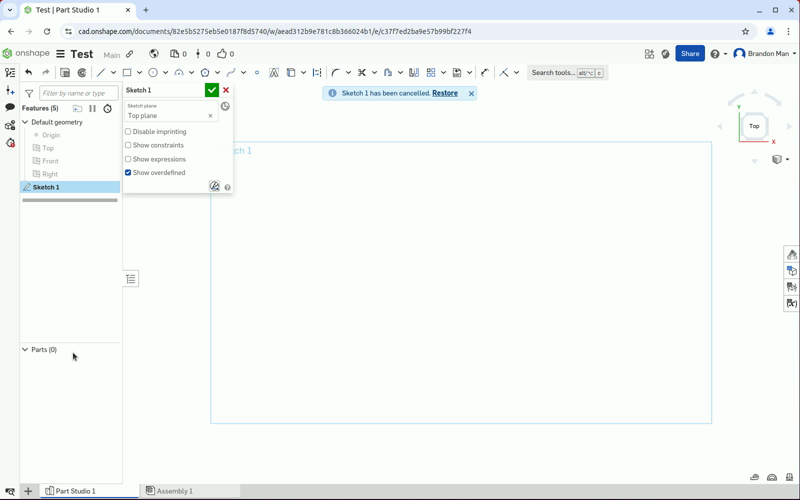
key(y)
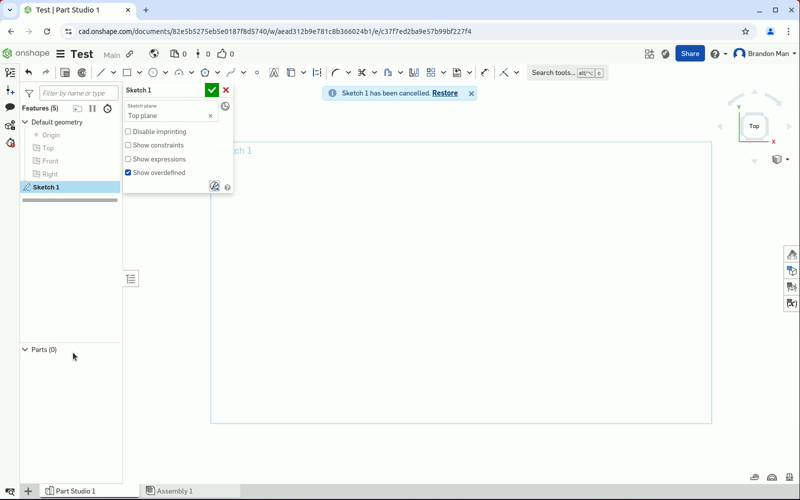
key(l)
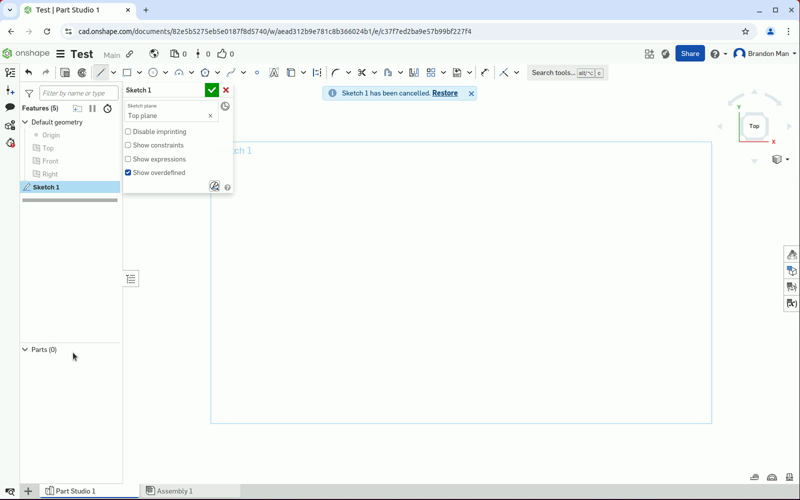
key_down(shift)
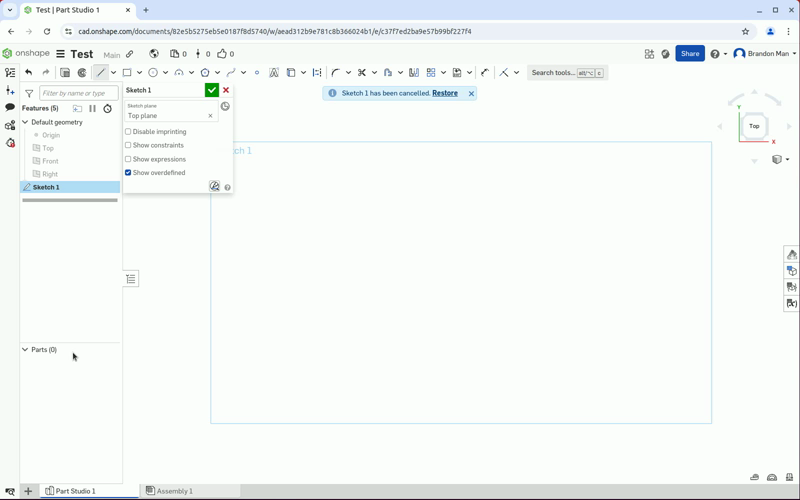
mouse_move(355, 264)
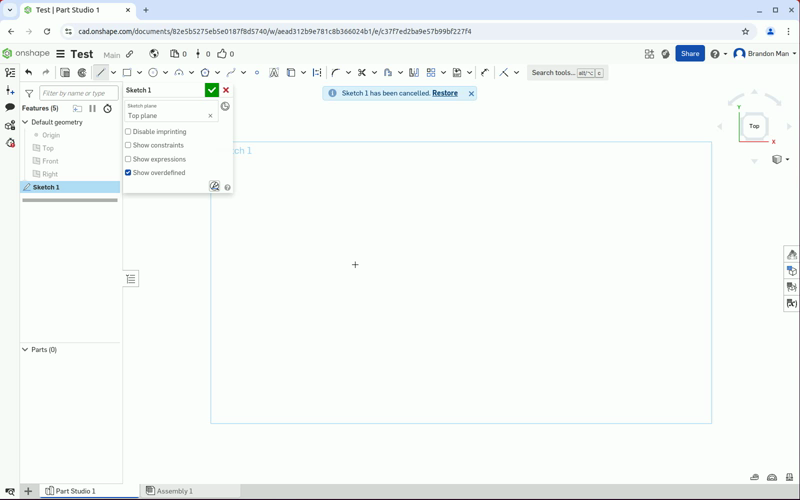
click(355, 264)
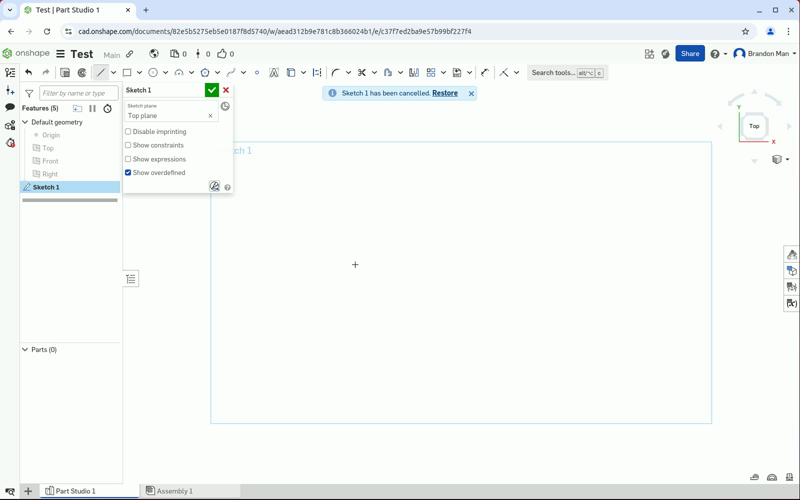
key_up(shift)
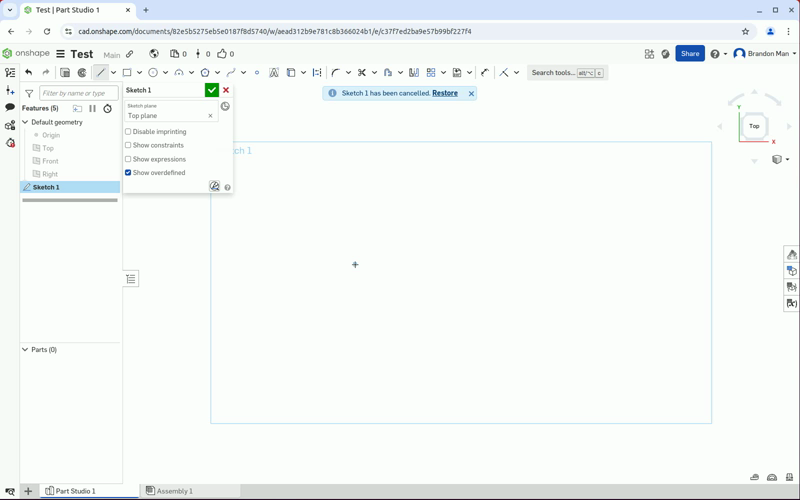
key_down(shift)
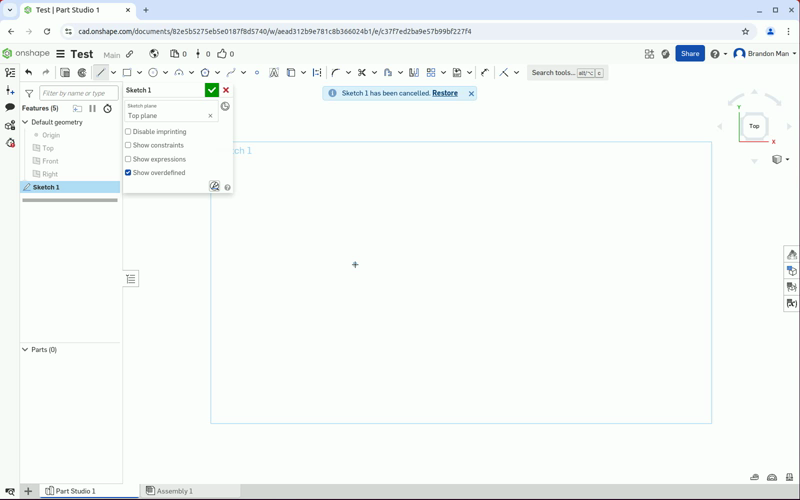
mouse_move(430, 264)
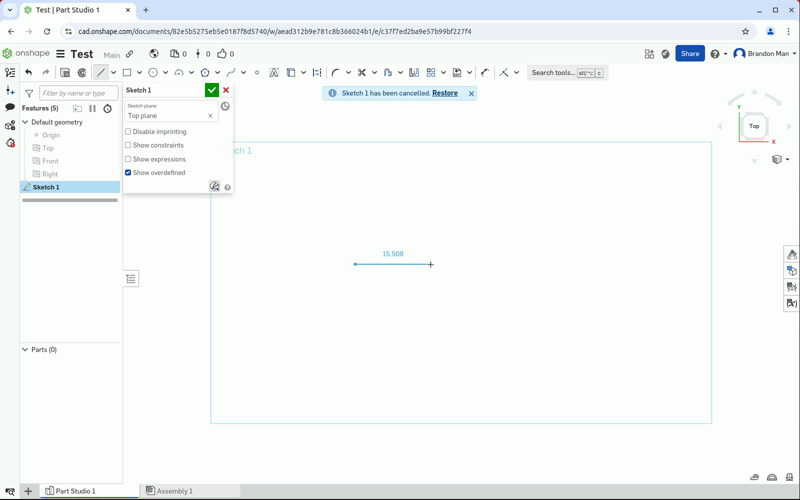
click(430, 264)
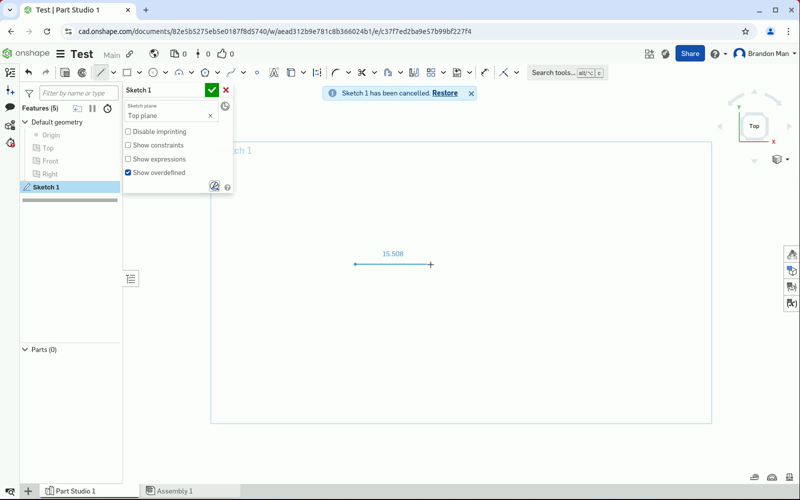
key_up(shift)
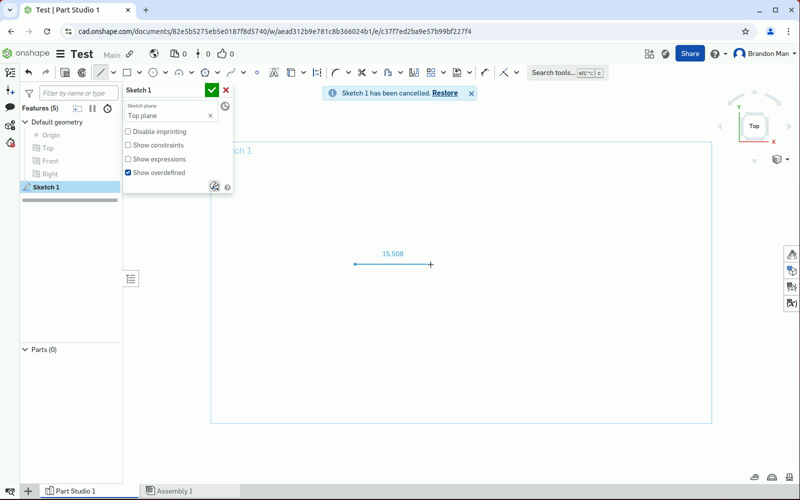
key_down(shift)
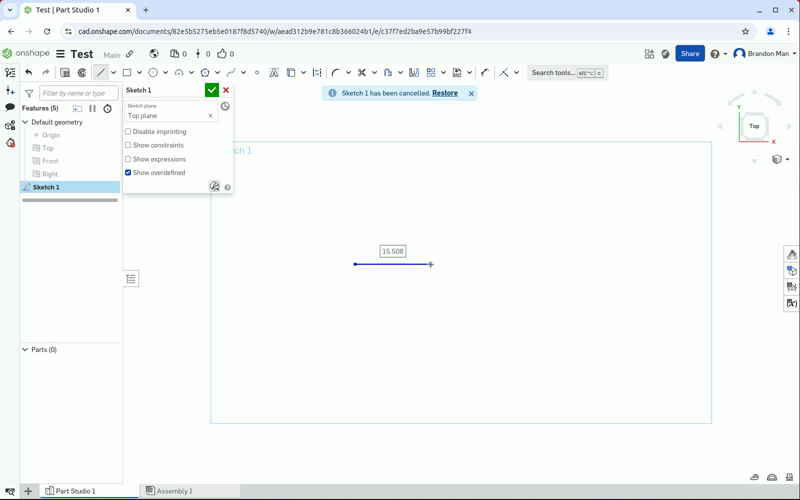
mouse_move(460, 264)
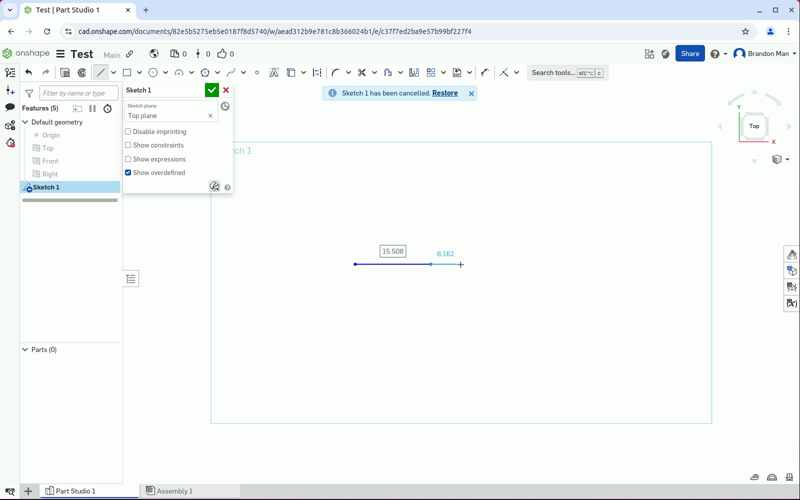
mouse_move(430, 247)
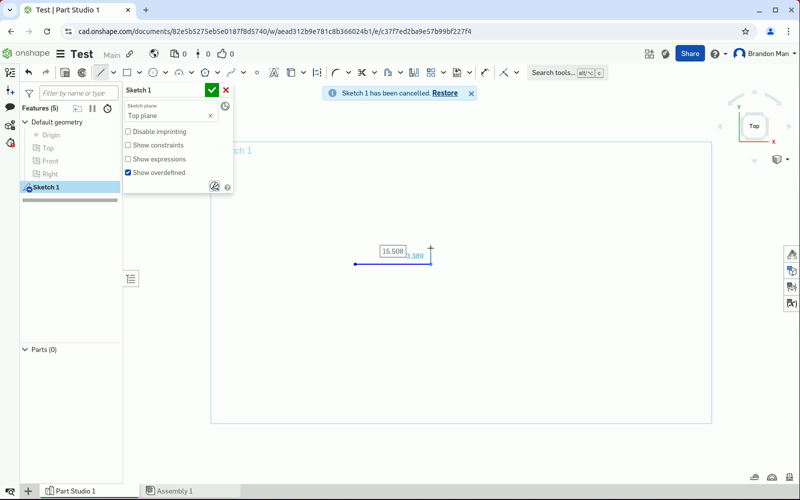
click(430, 247)
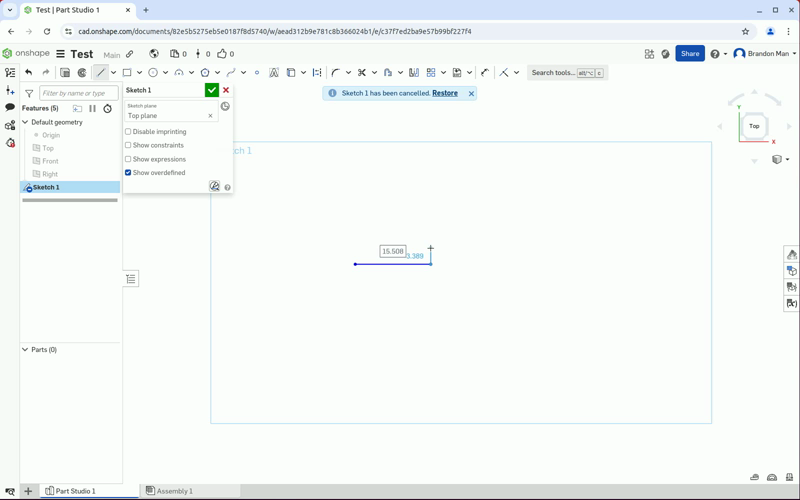
key_up(shift)
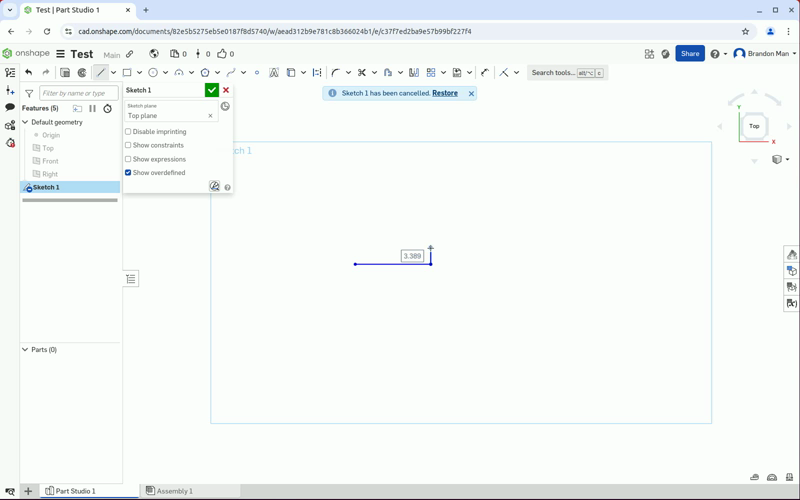
key_down(shift)
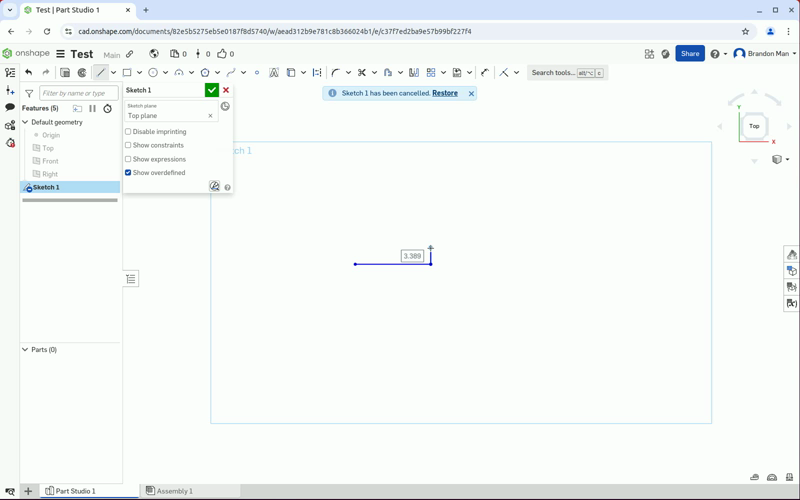
mouse_move(355, 247)
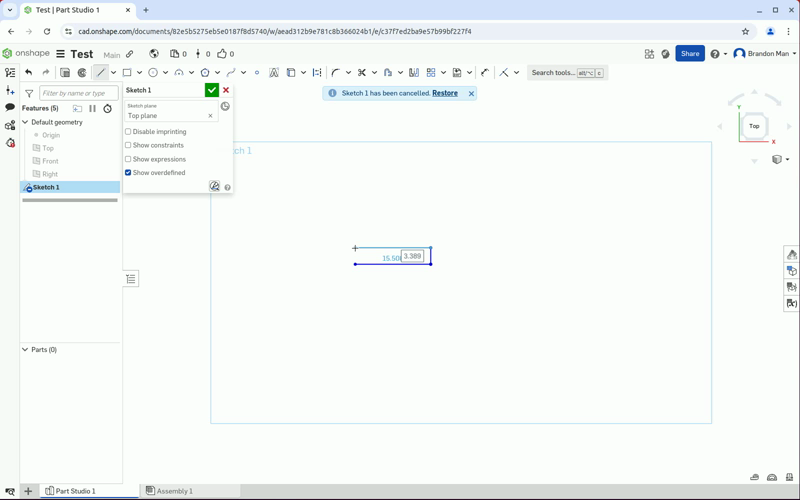
click(355, 247)
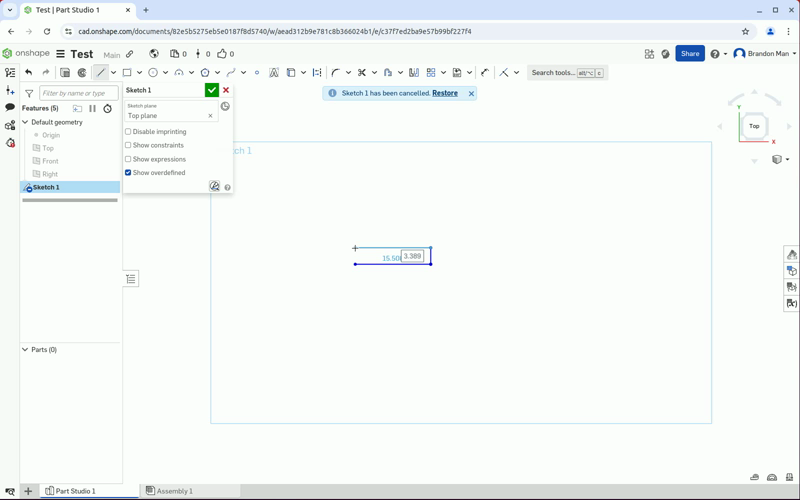
key_up(shift)
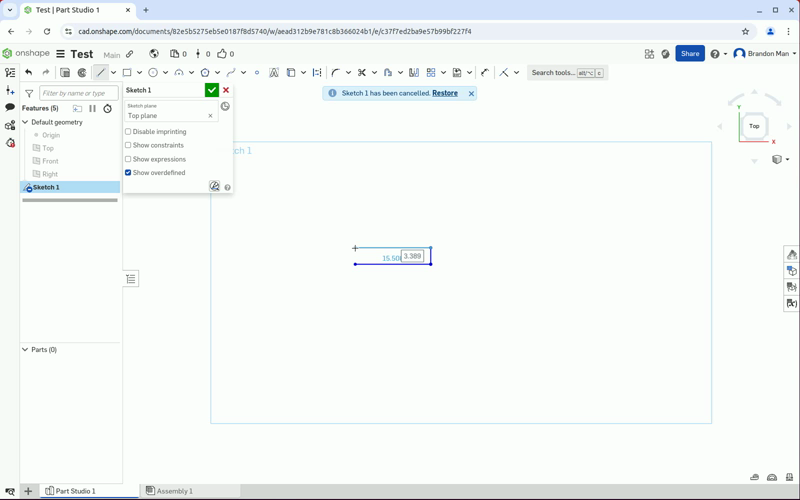
mouse_move(385, 247)
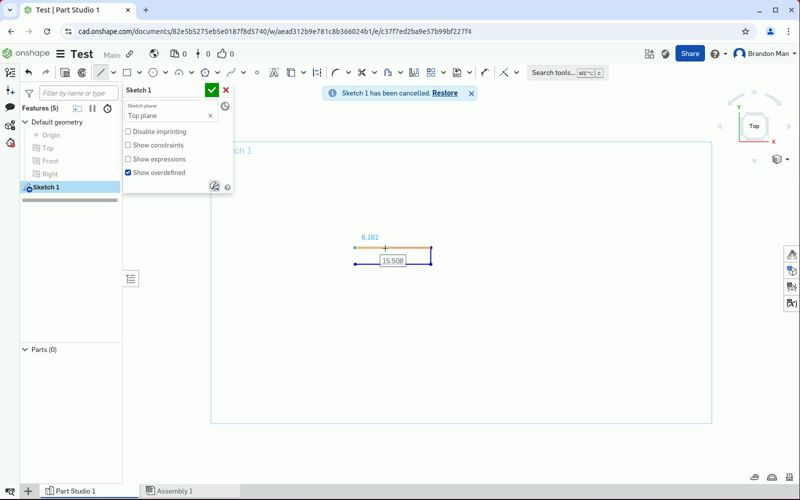
key_down(shift)
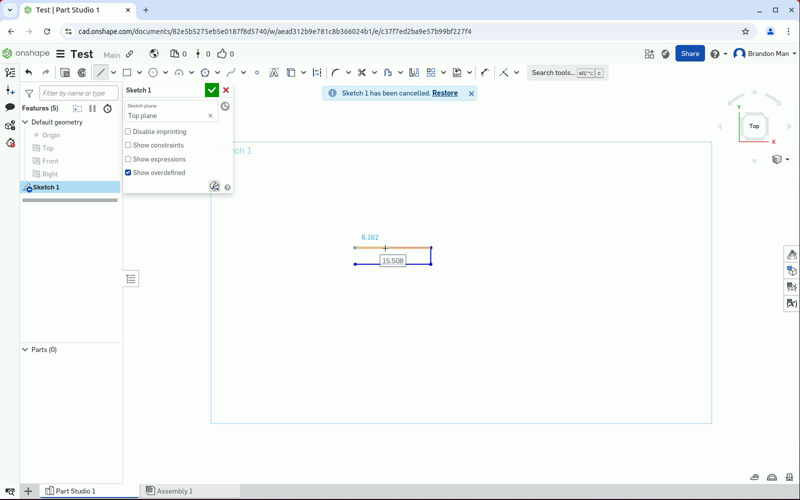
mouse_move(355, 264)
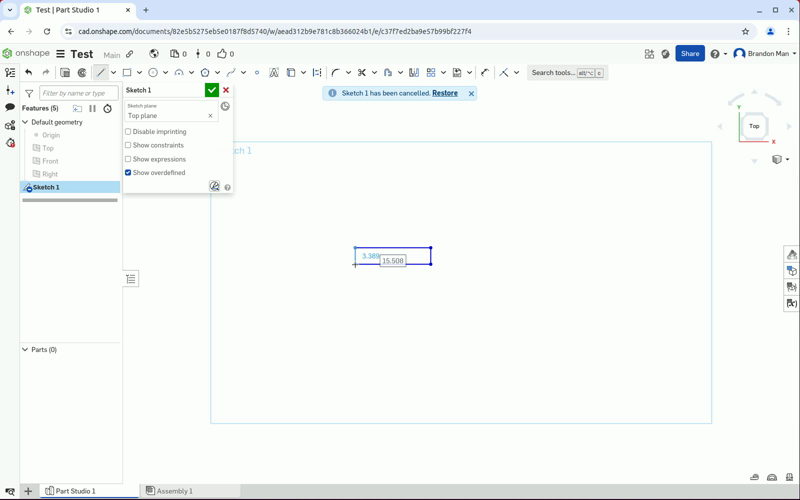
key_up(shift)
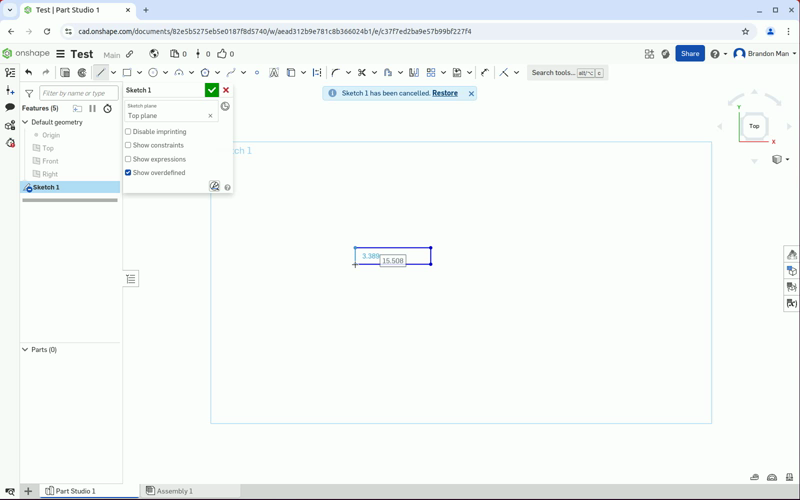
click(355, 264)
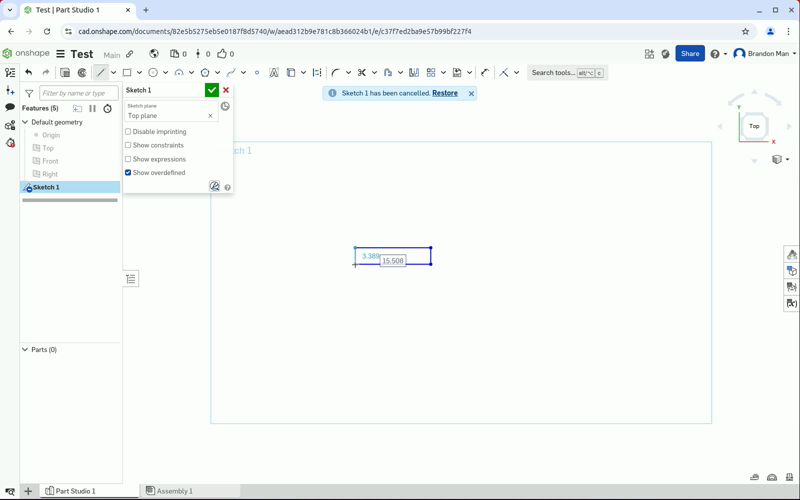
key(esc)
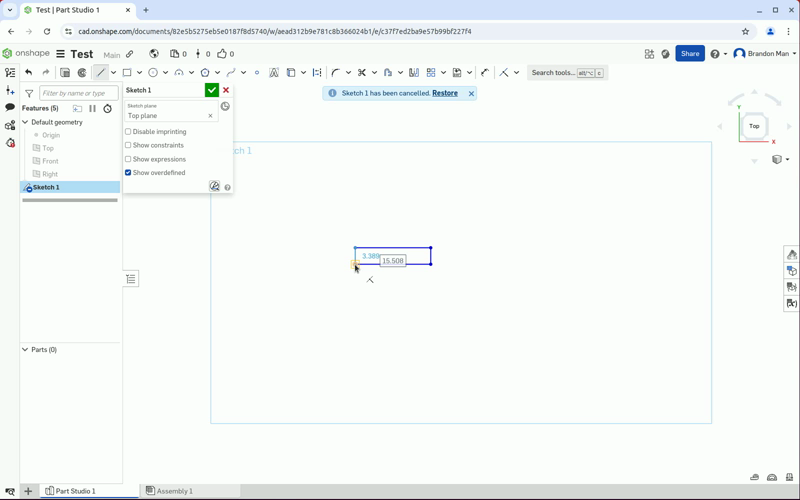
mouse_move(379, 251)
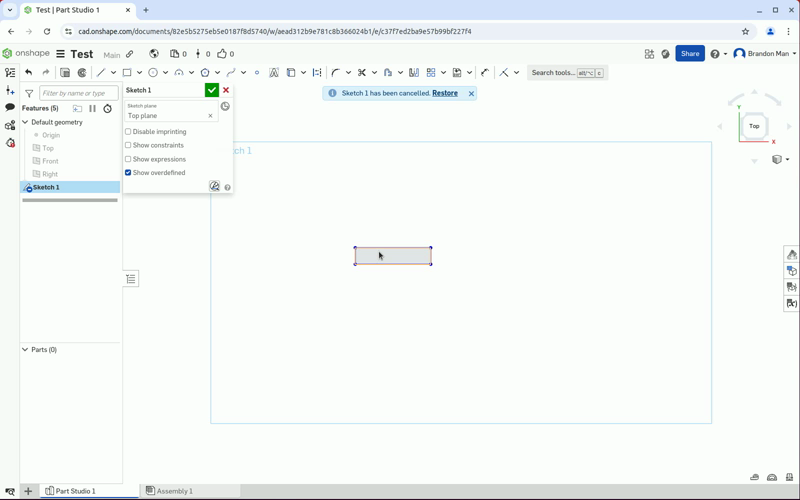
scroll(6)
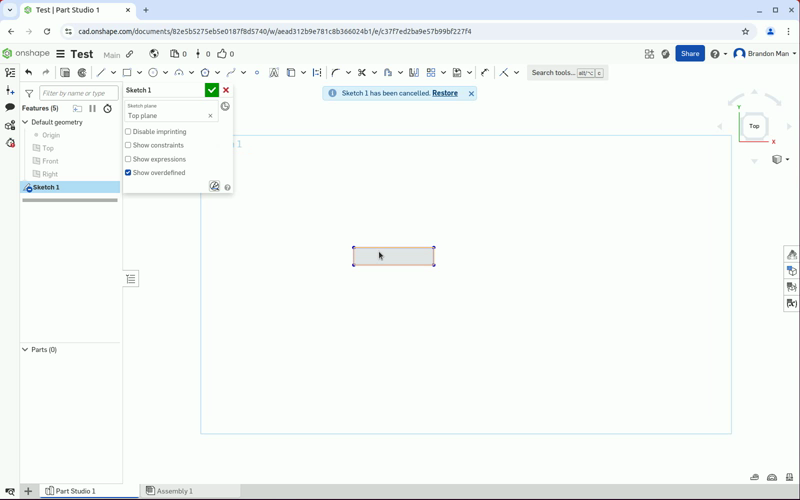
scroll(6)
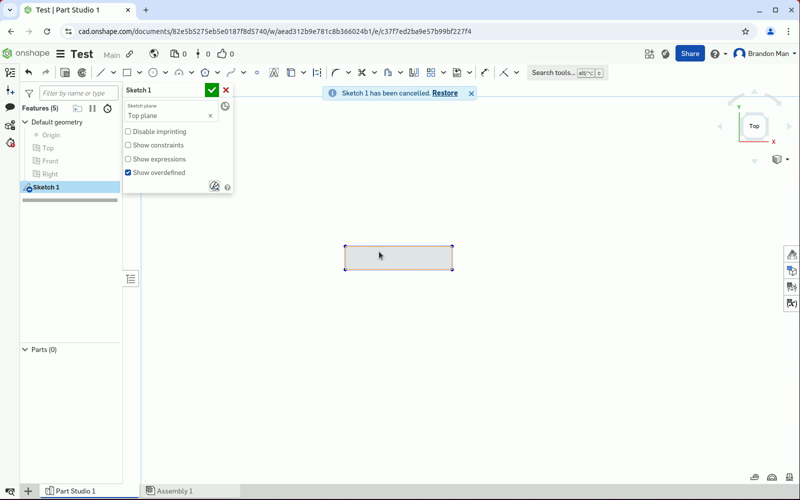
scroll(6)
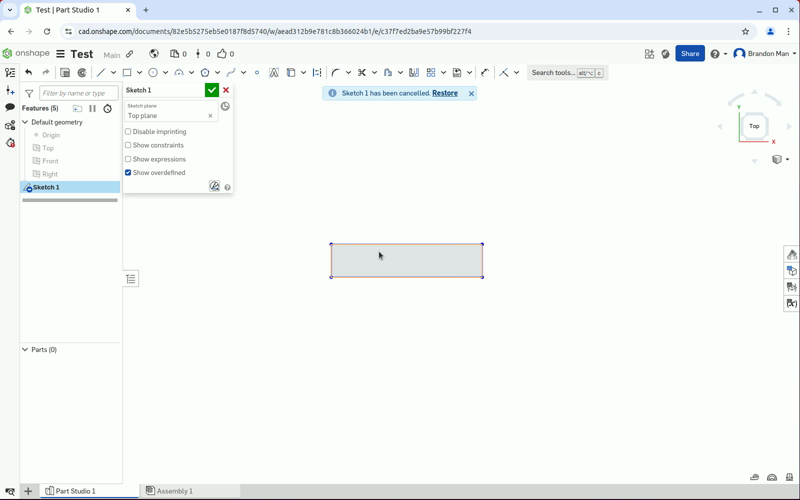
scroll(6)
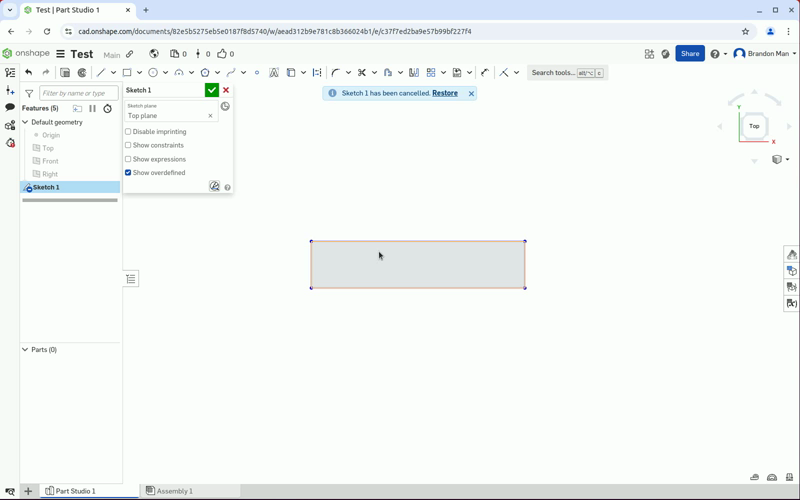
scroll(6)
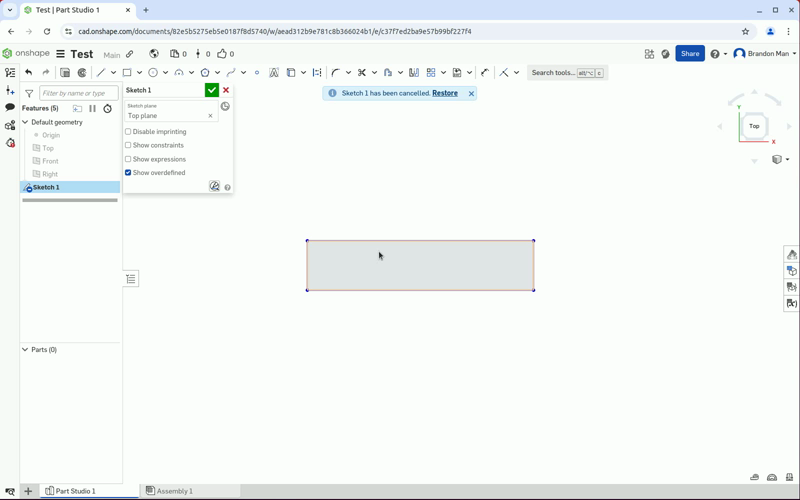
scroll(6)
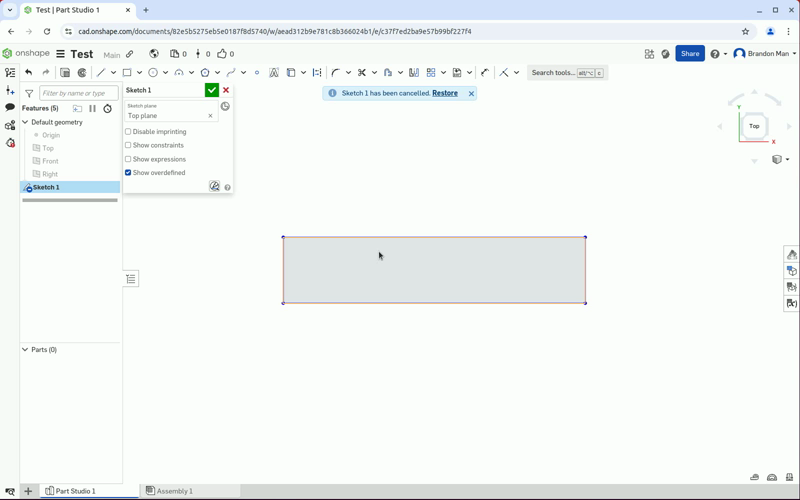
scroll(6)
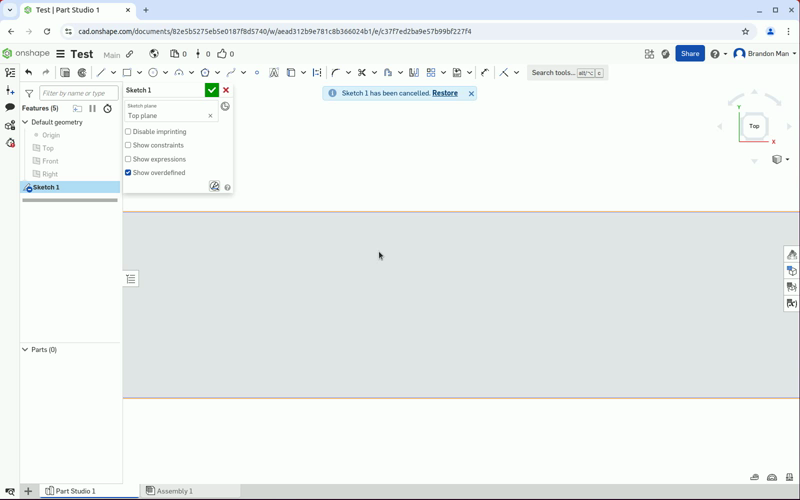
click(379, 251)
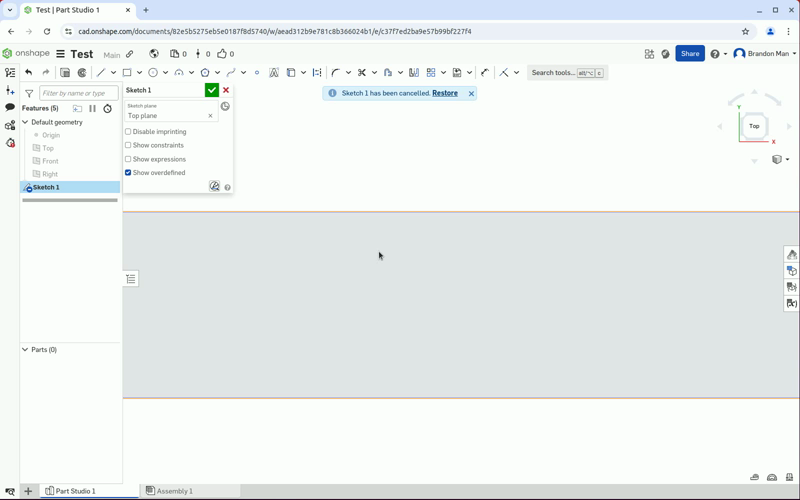
scroll(-6)
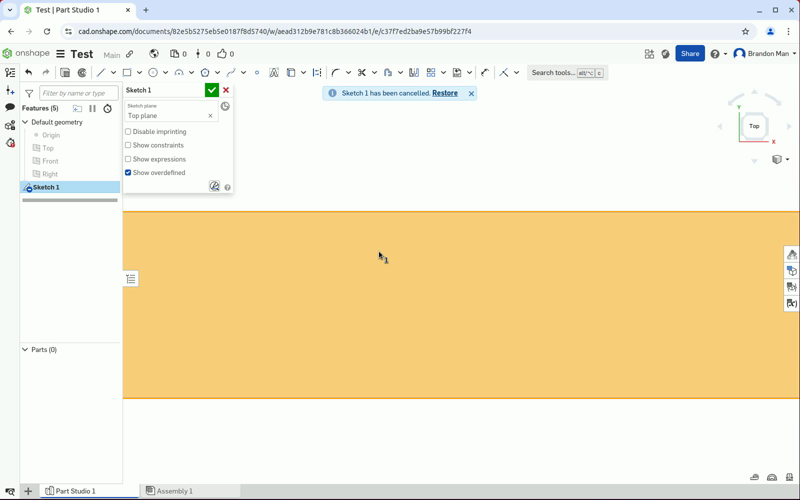
scroll(-6)
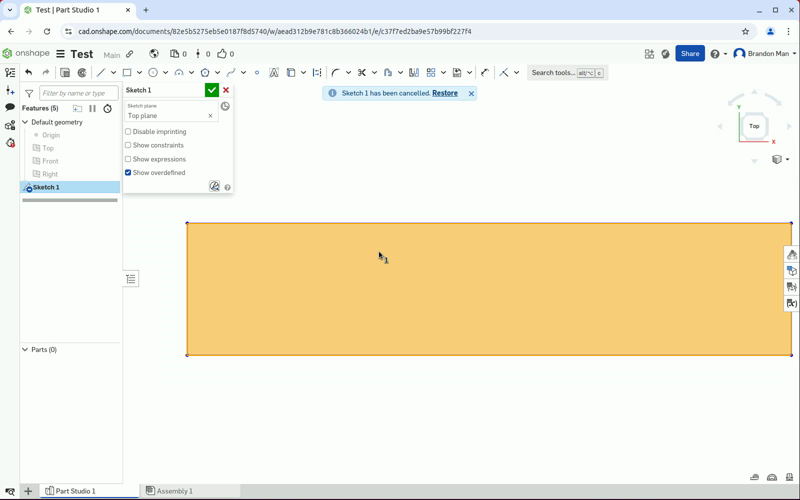
scroll(-6)
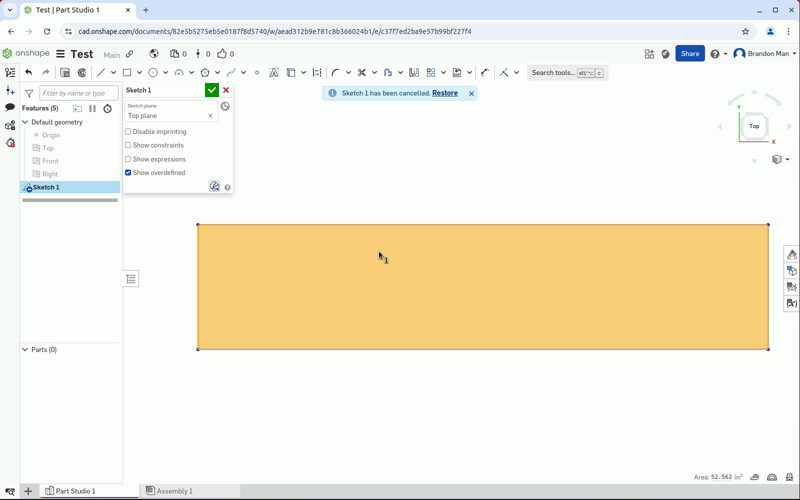
scroll(-6)
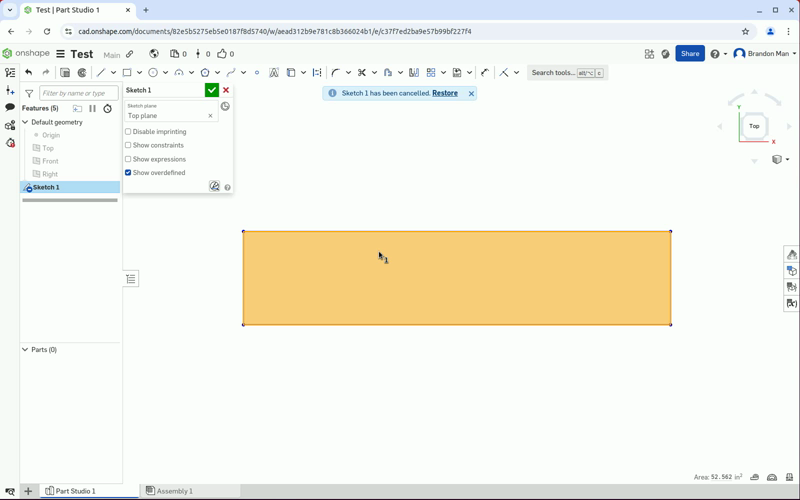
scroll(-6)
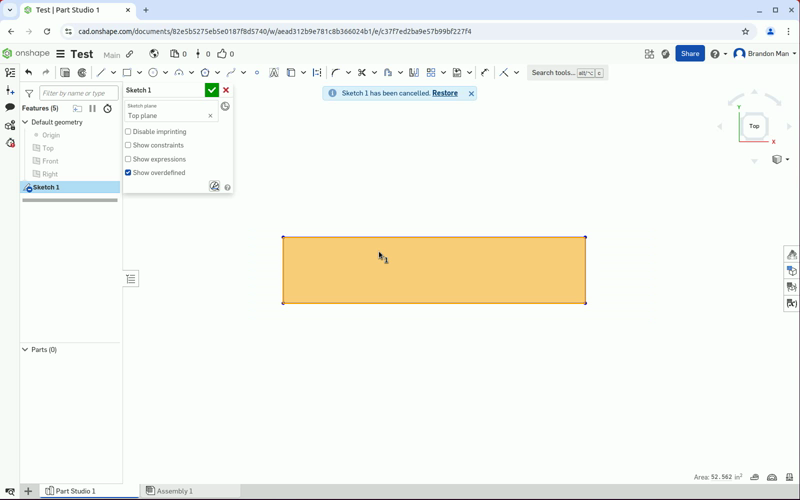
scroll(-6)
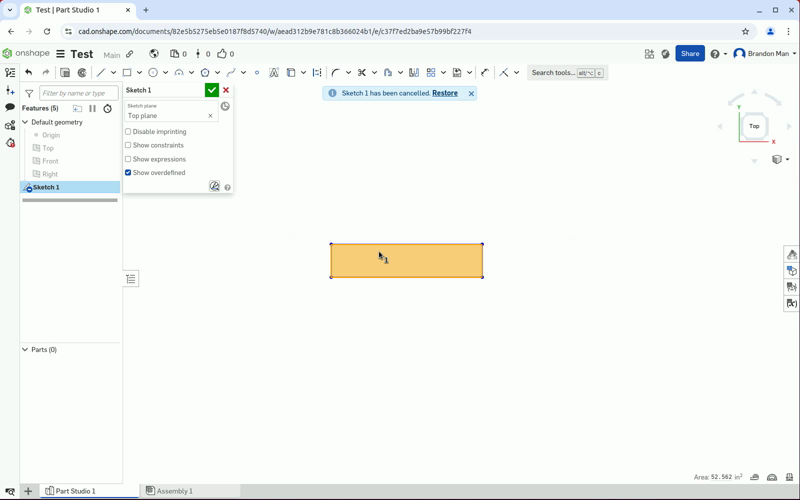
scroll(-6)
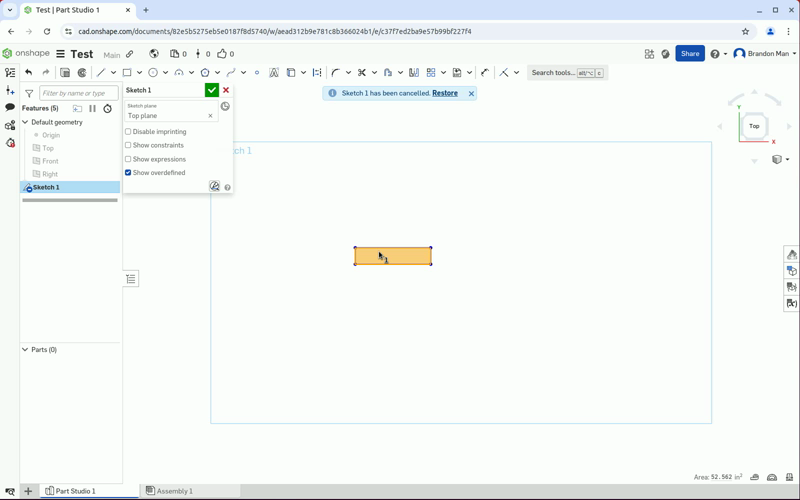
mouse_move(73, 352)
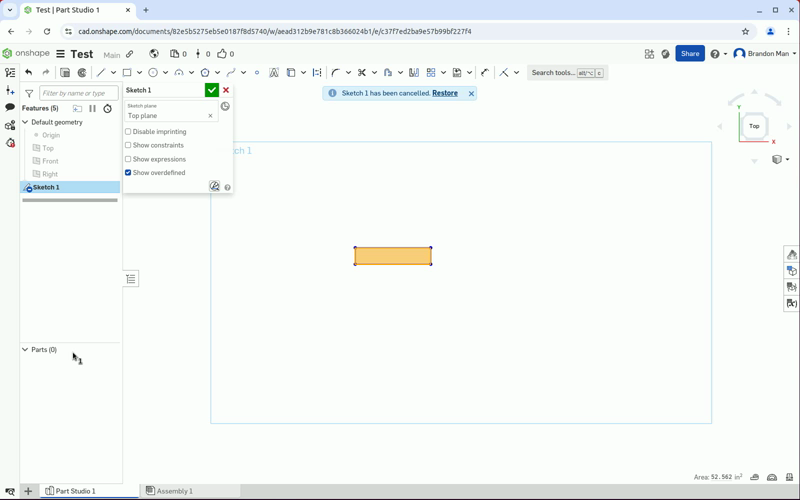
key(shift+y)
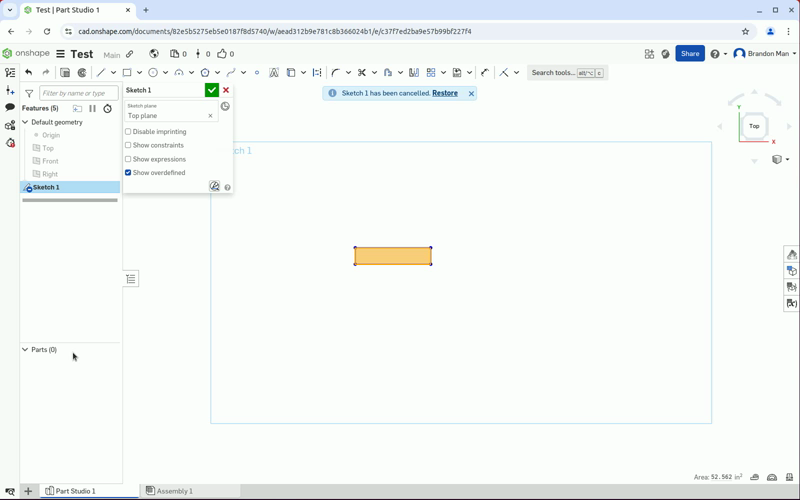
key(shift+e)
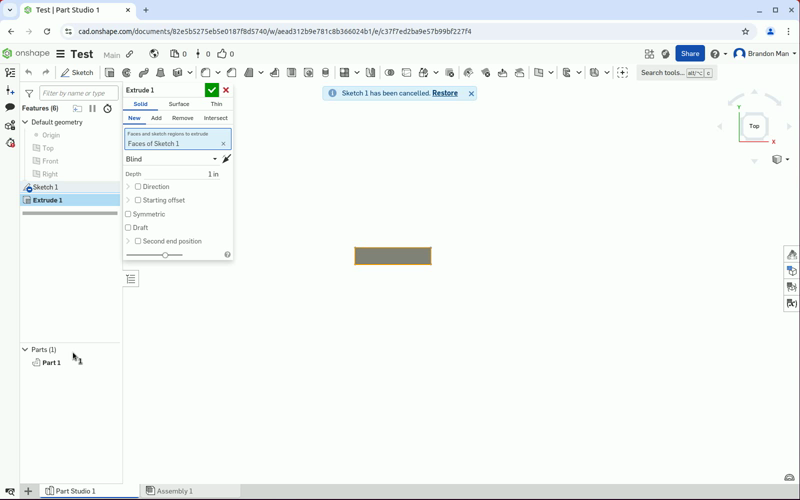
mouse_move(143, 106)
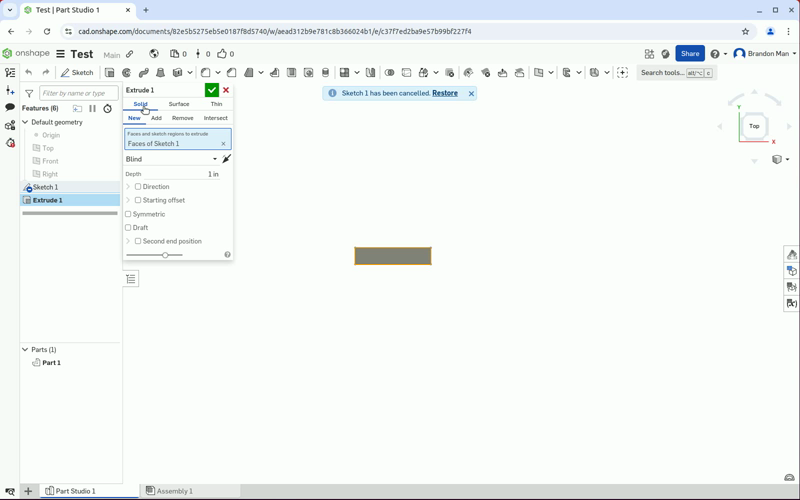
click(143, 106)
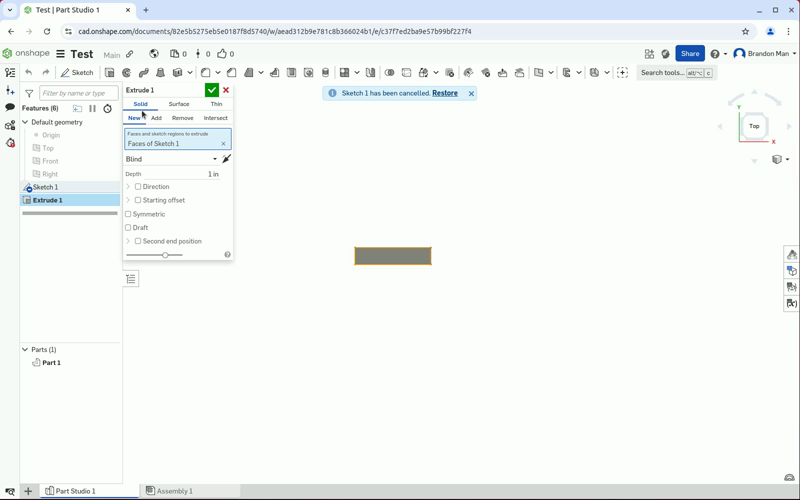
mouse_move(137, 120)
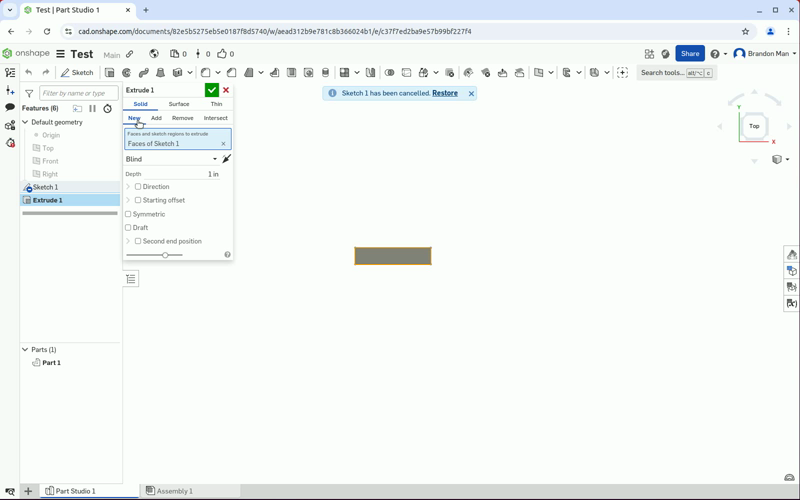
click(137, 120)
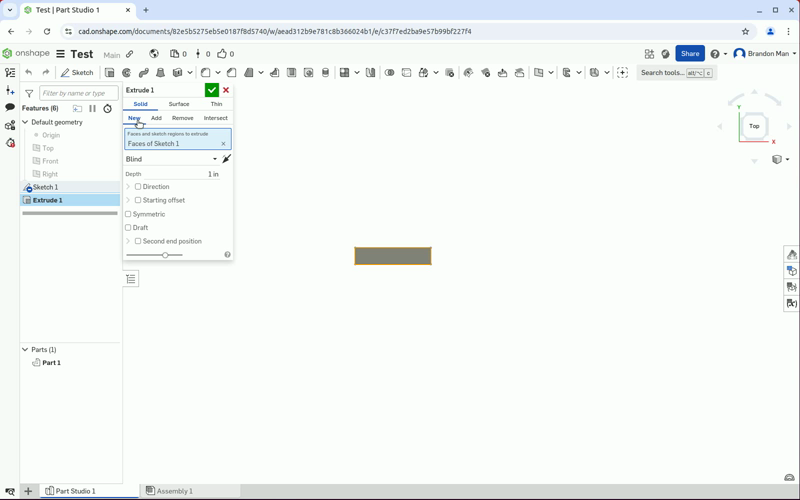
key(tab, 4)
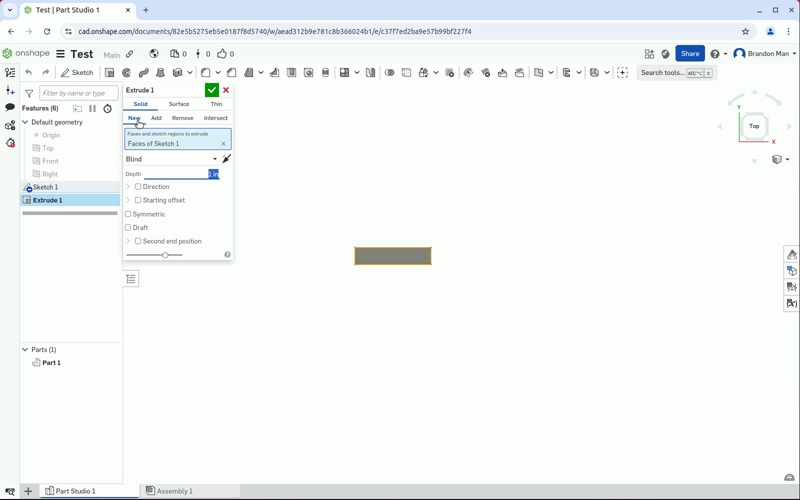
text(5.296)
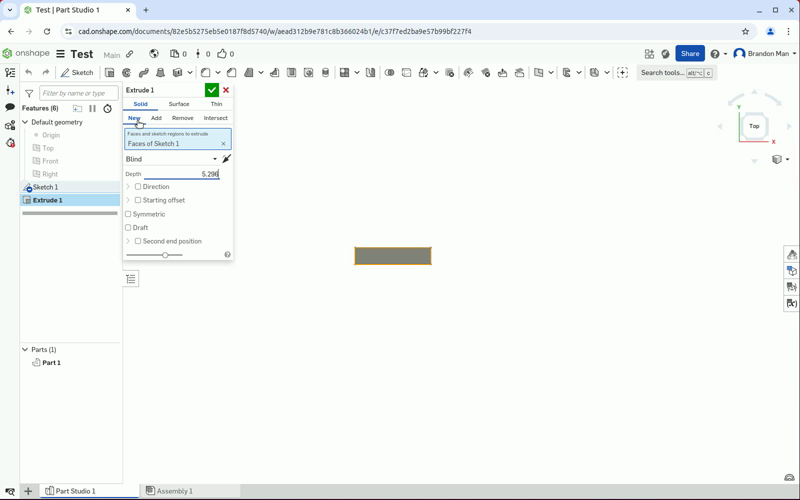
key(enter)
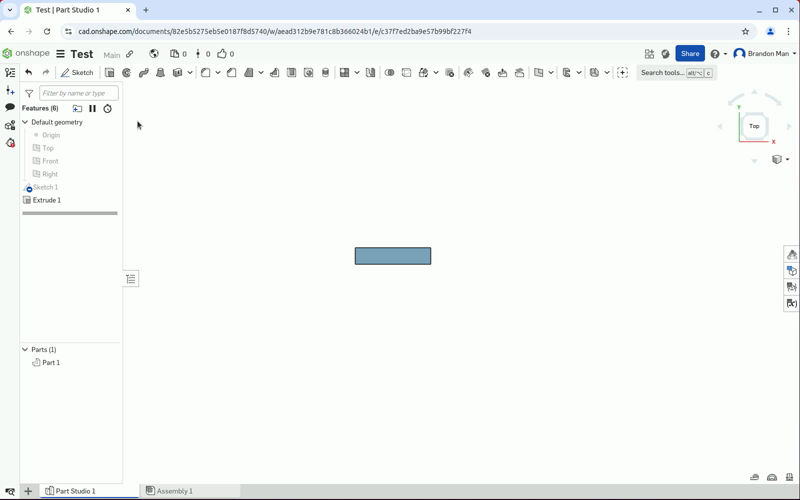
key(shift+h)
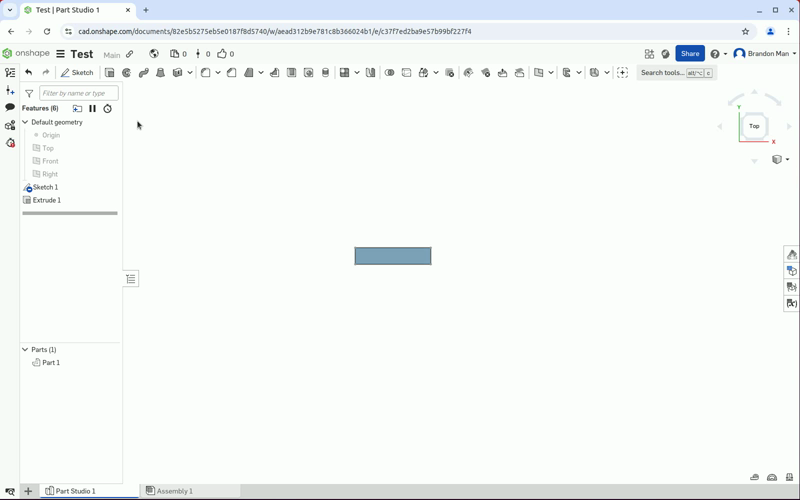
key(shift+h)
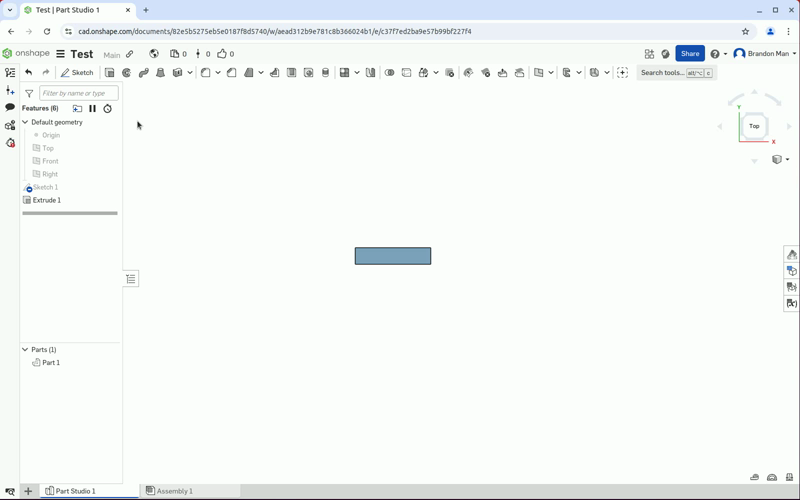
mouse_move(73, 189)
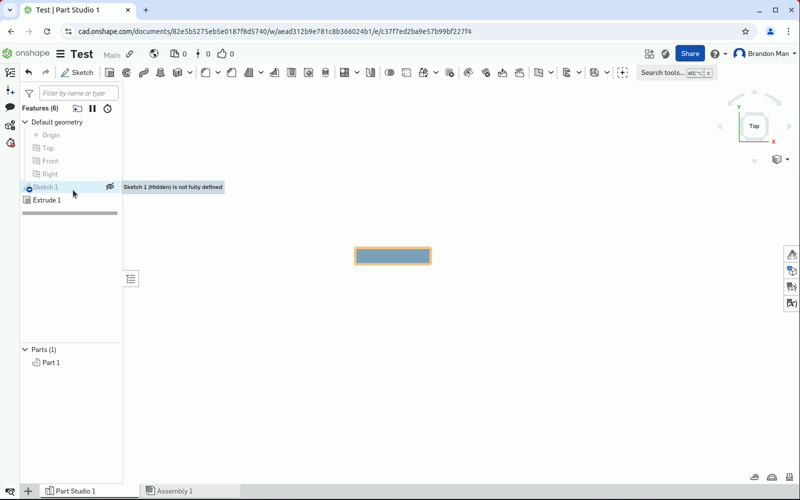
click(73, 189)
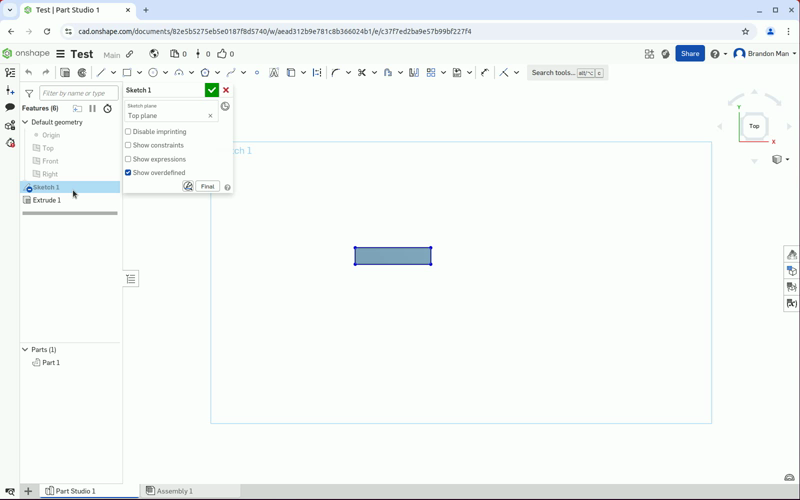
mouse_move(229, 92)
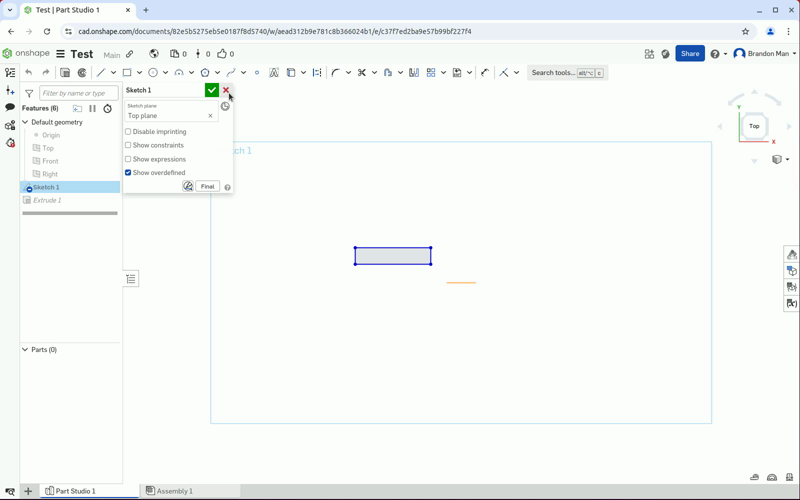
click(229, 92)
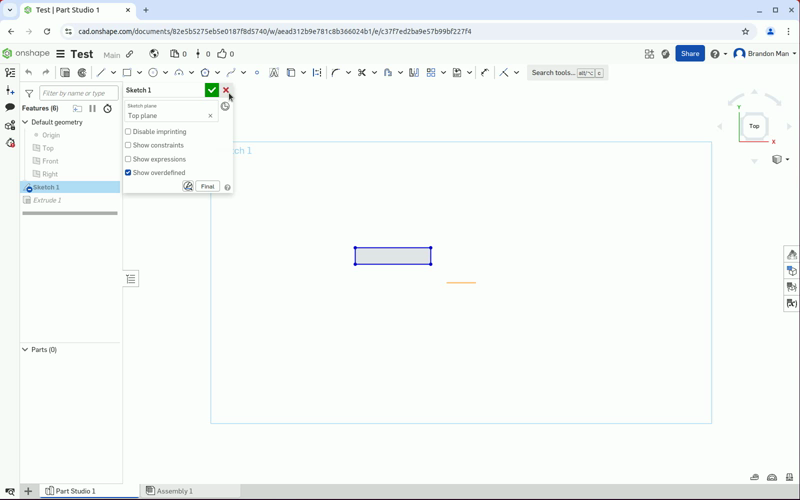
key(shift+s)
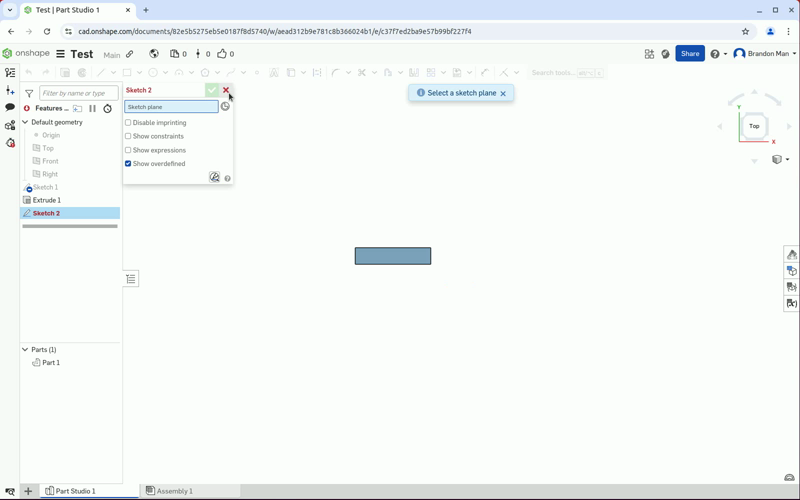
mouse_move(73, 150)
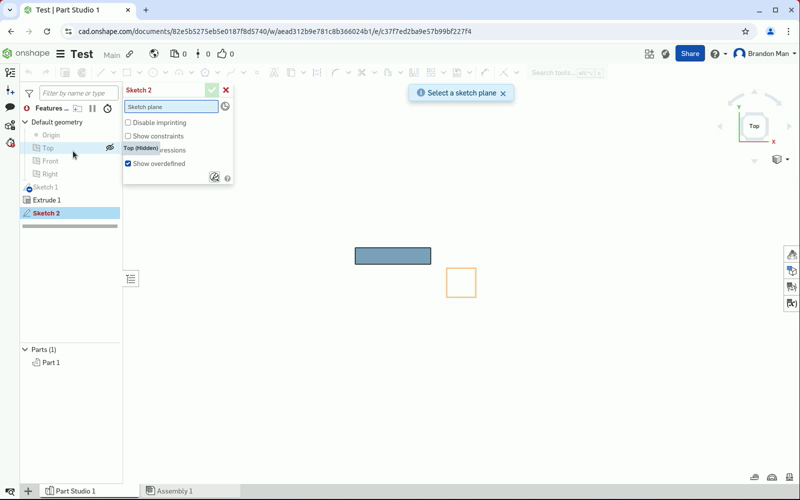
click(73, 150)
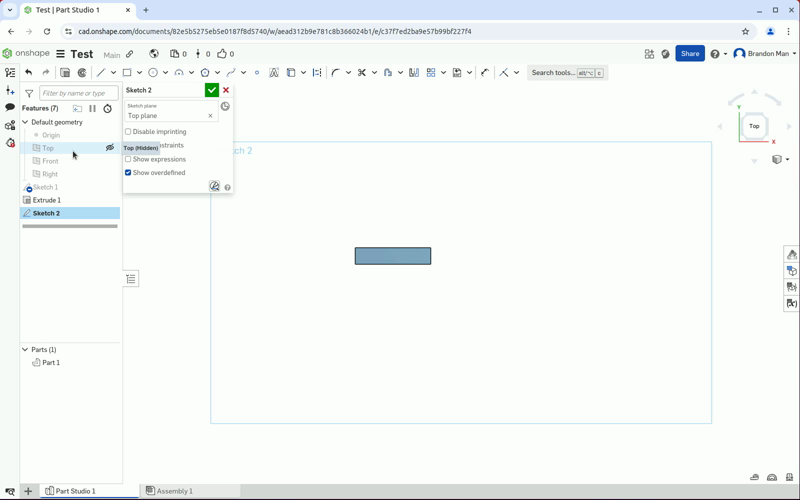
mouse_move(73, 352)
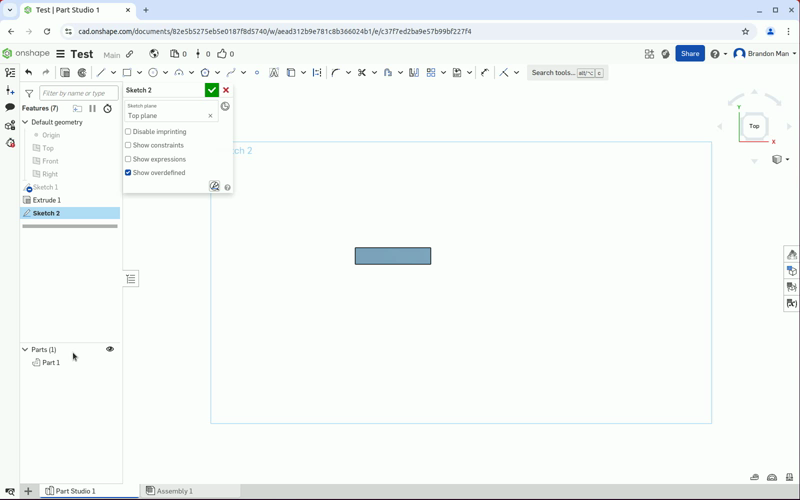
key(y)
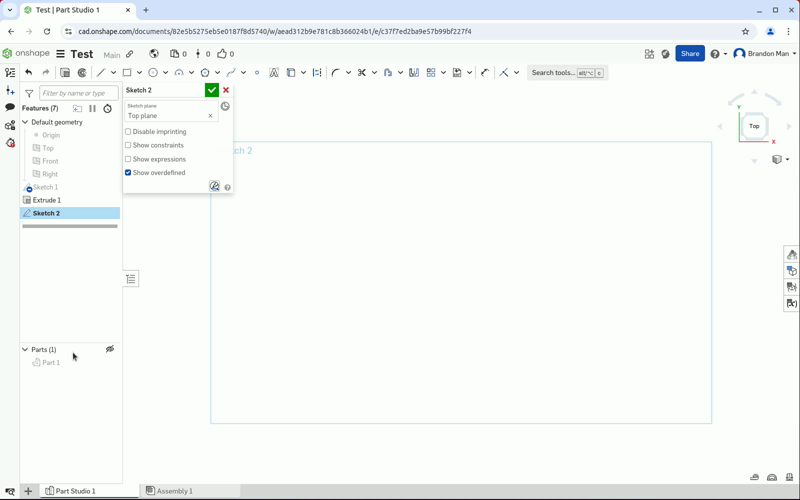
key(l)
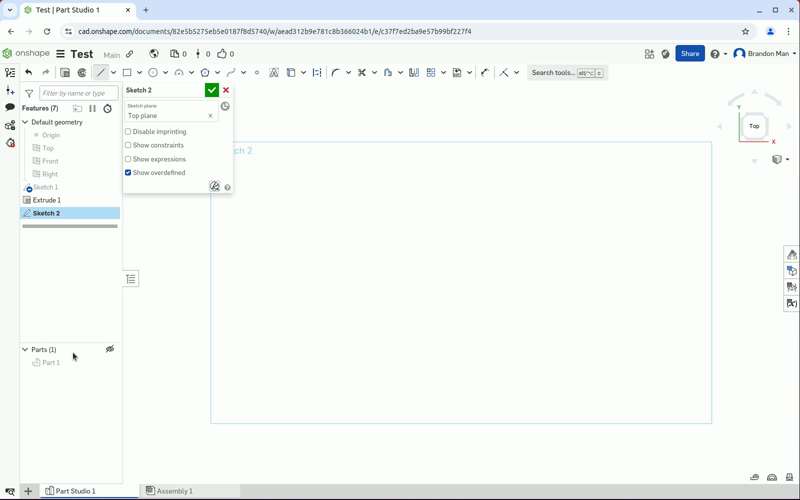
key_down(shift)
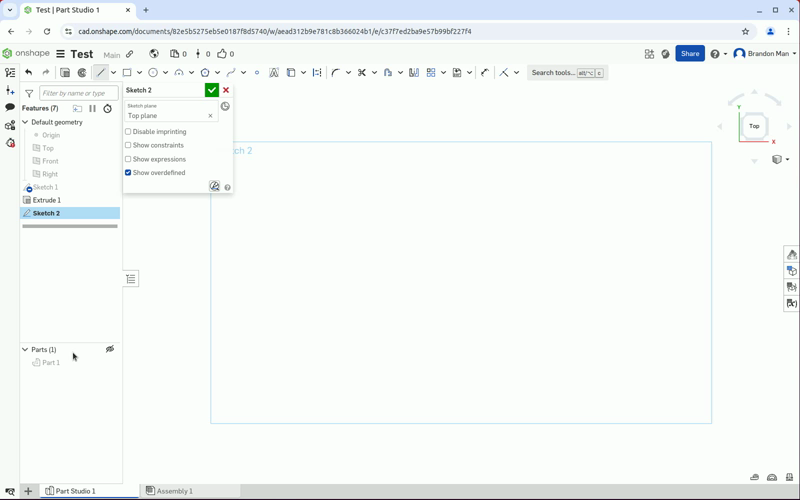
mouse_move(443, 298)
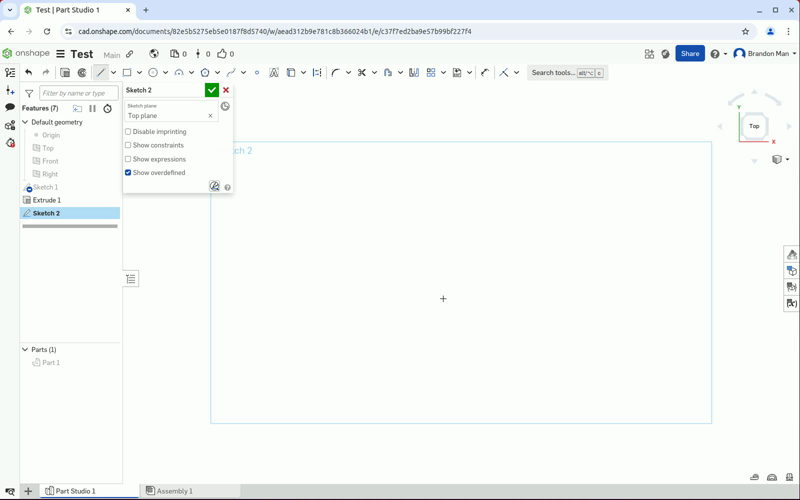
click(443, 298)
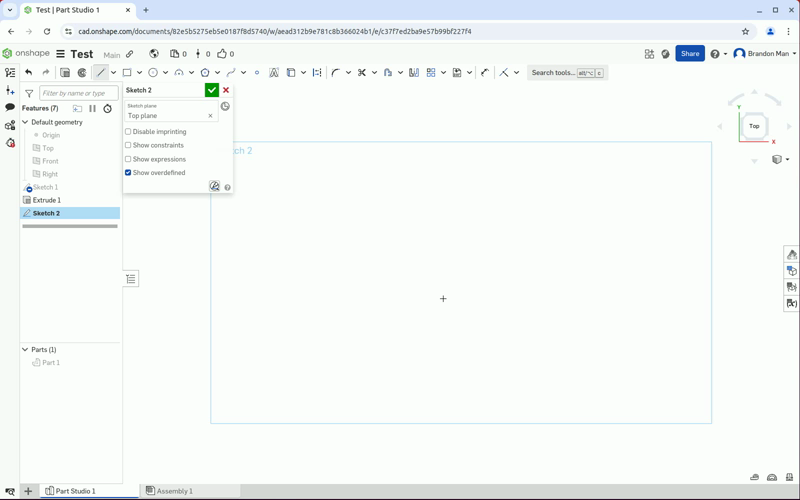
key_up(shift)
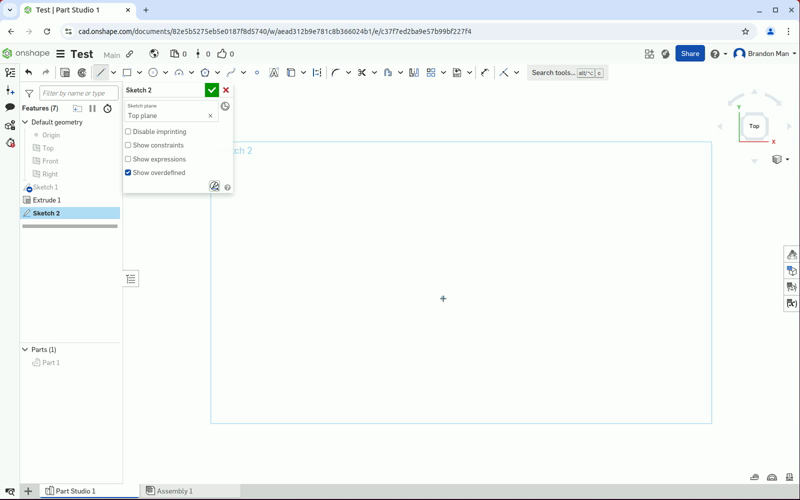
key_down(shift)
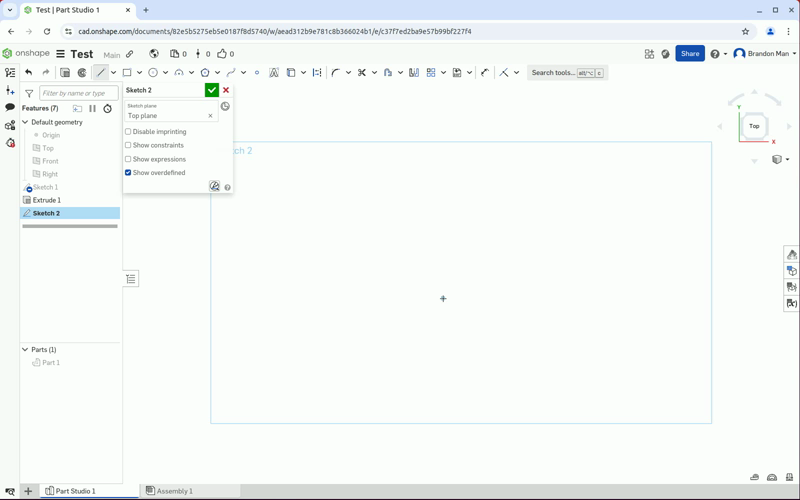
mouse_move(473, 298)
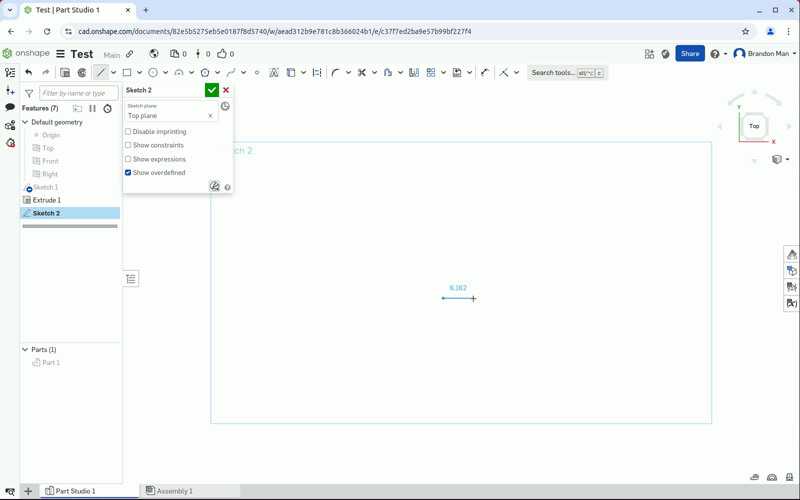
mouse_move(453, 298)
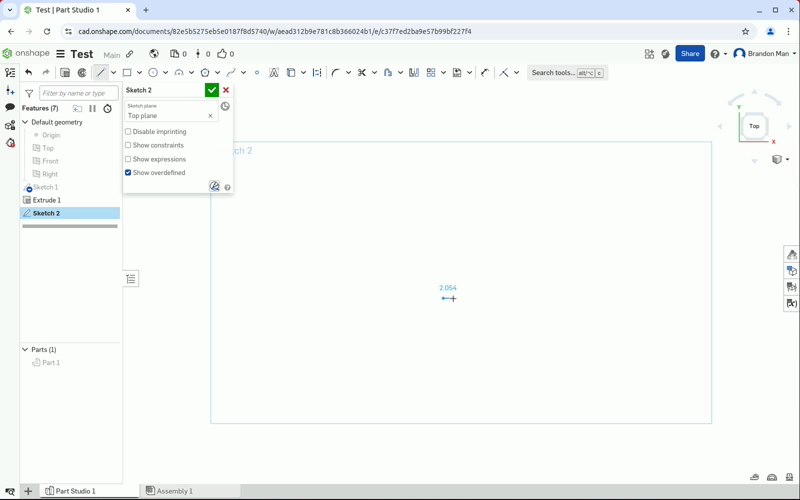
click(453, 298)
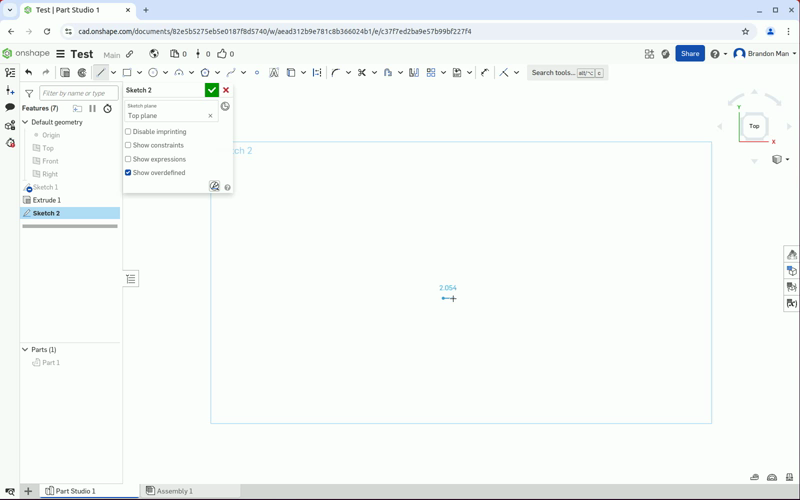
key_up(shift)
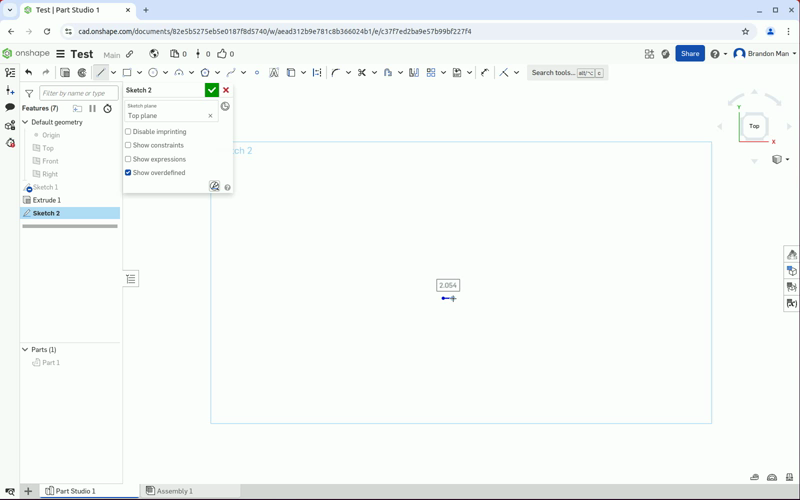
key_down(shift)
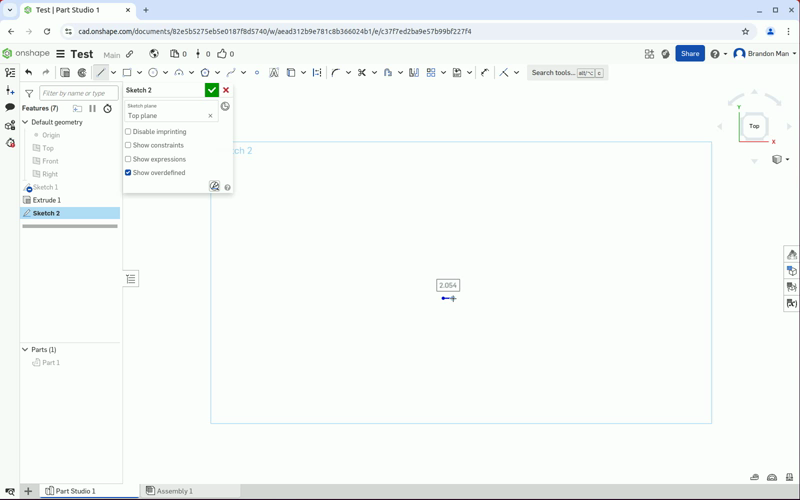
mouse_move(483, 298)
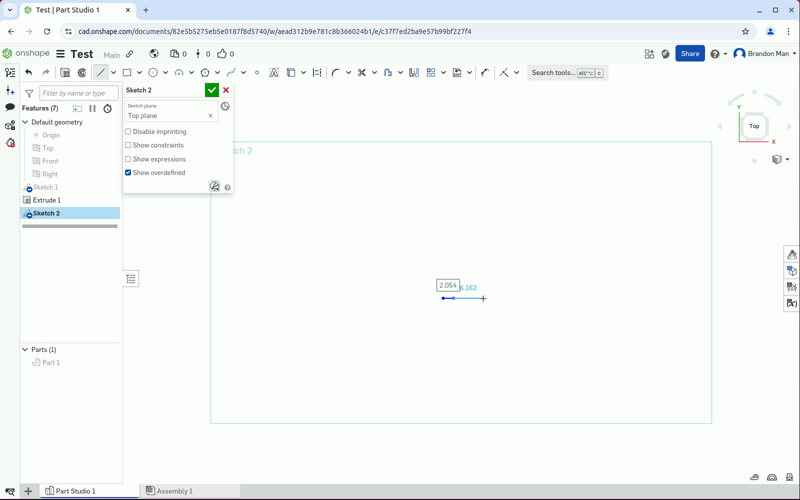
mouse_move(453, 246)
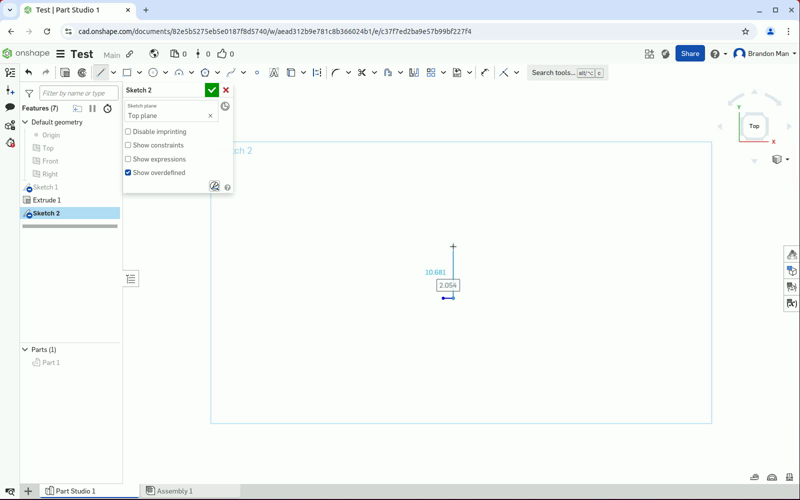
click(453, 246)
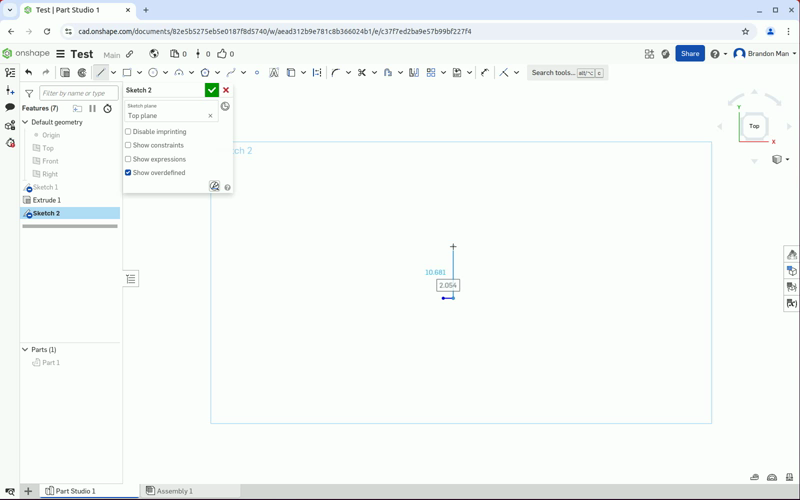
key_up(shift)
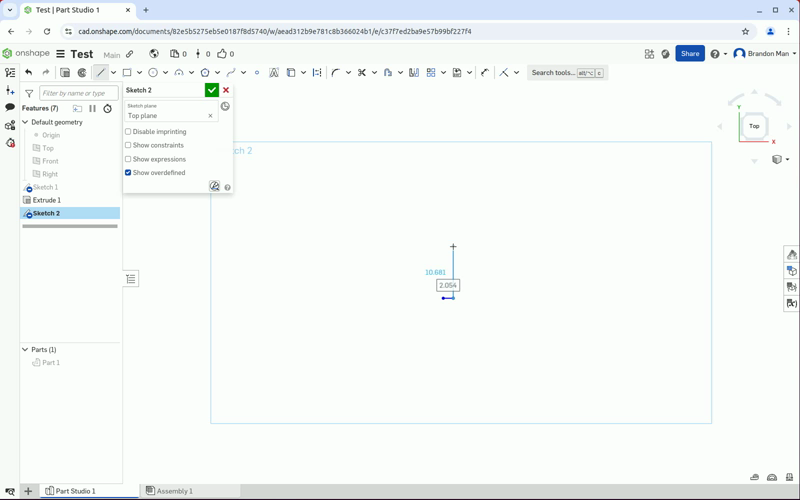
key_down(shift)
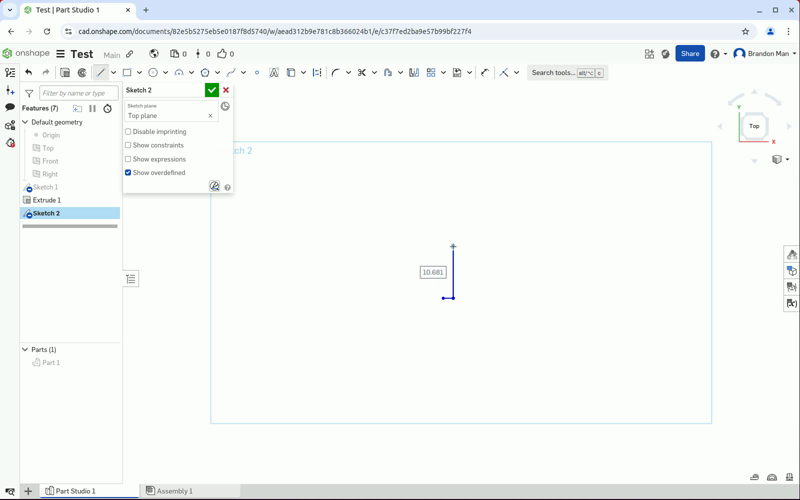
mouse_move(483, 246)
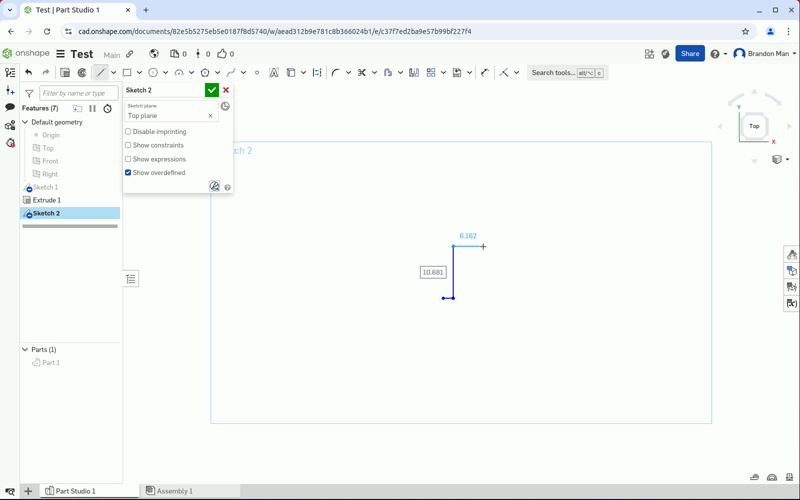
mouse_move(443, 246)
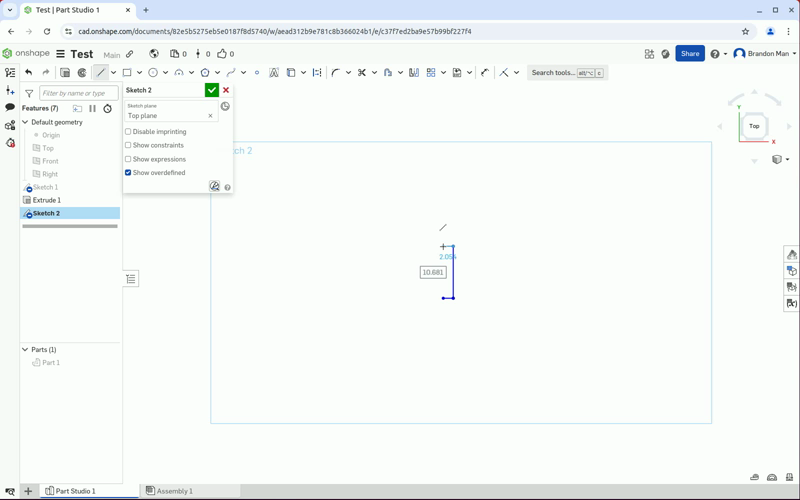
click(443, 246)
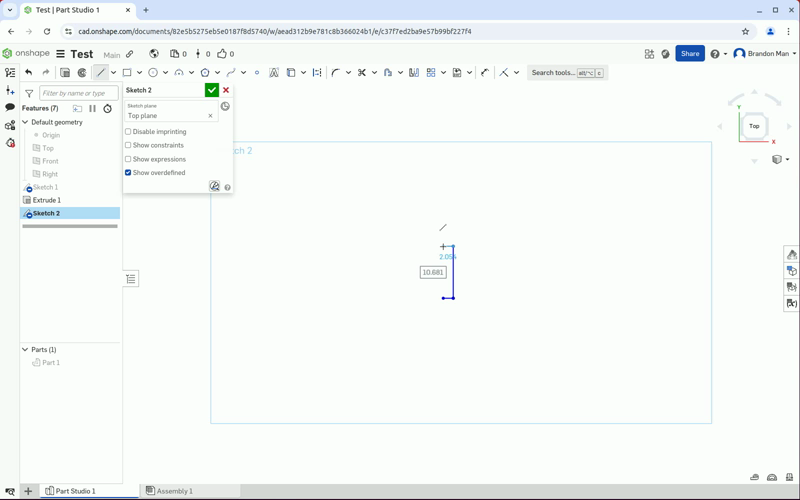
key_up(shift)
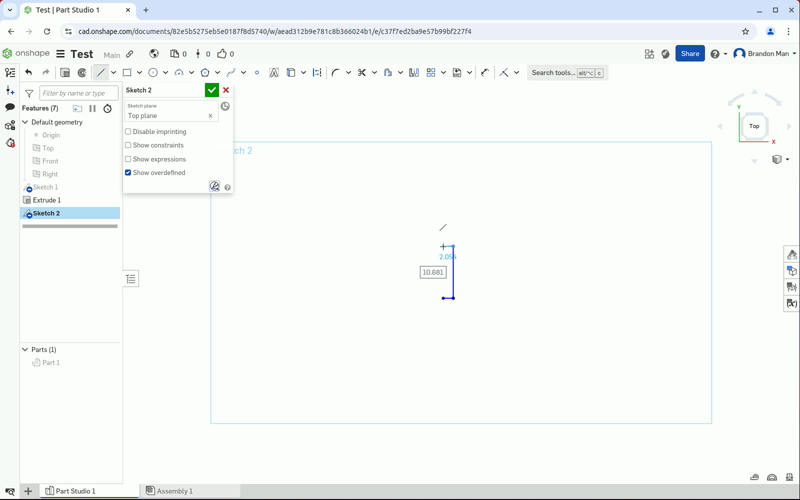
mouse_move(473, 246)
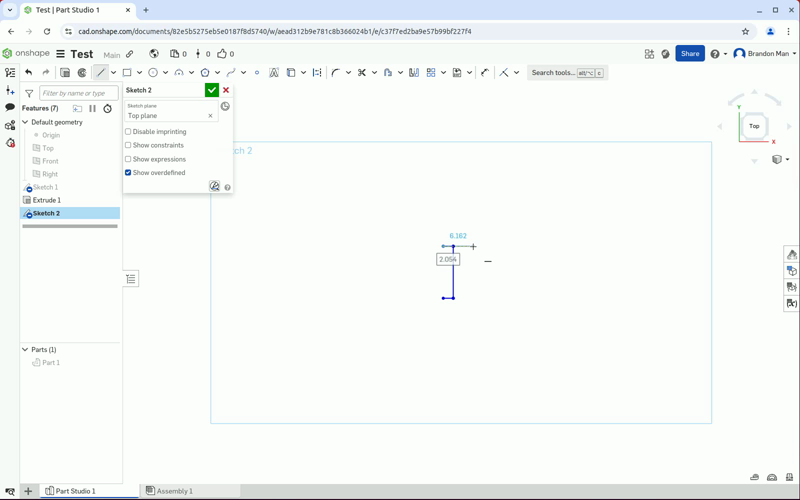
key_down(shift)
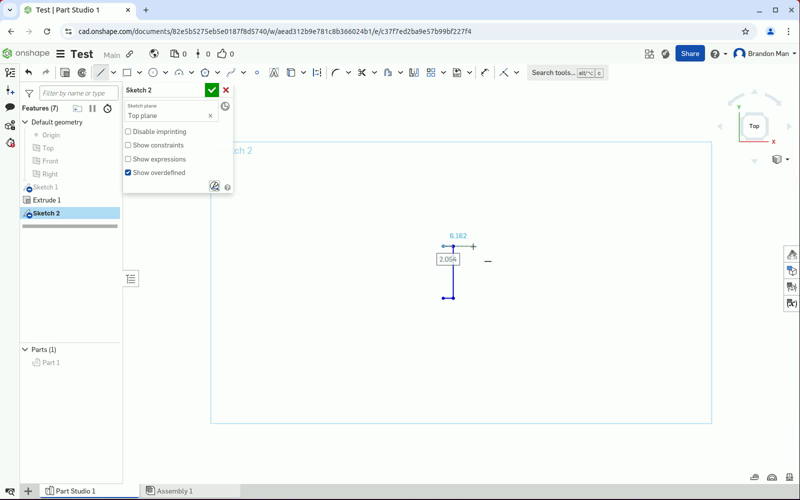
mouse_move(443, 298)
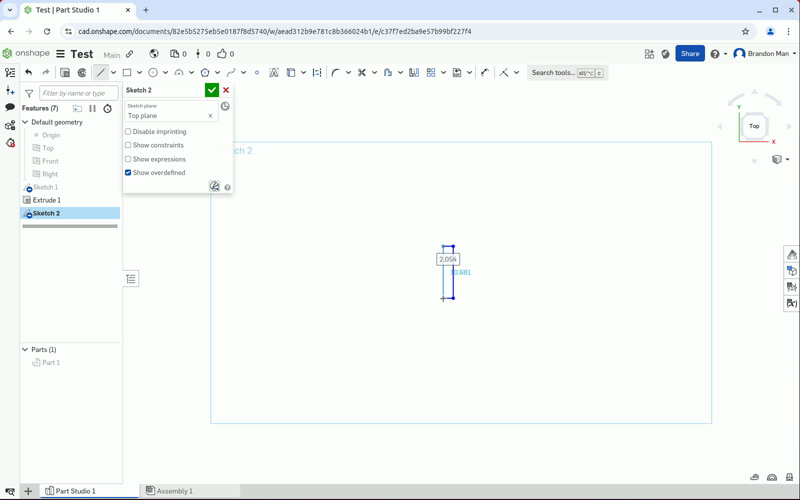
key_up(shift)
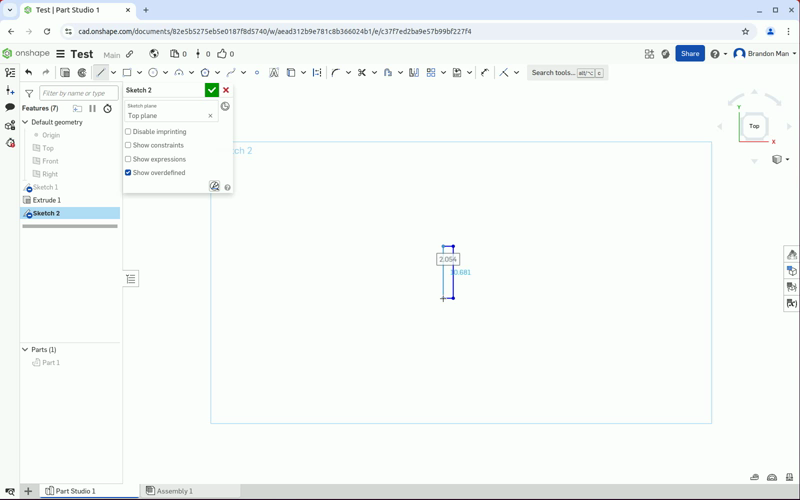
click(443, 298)
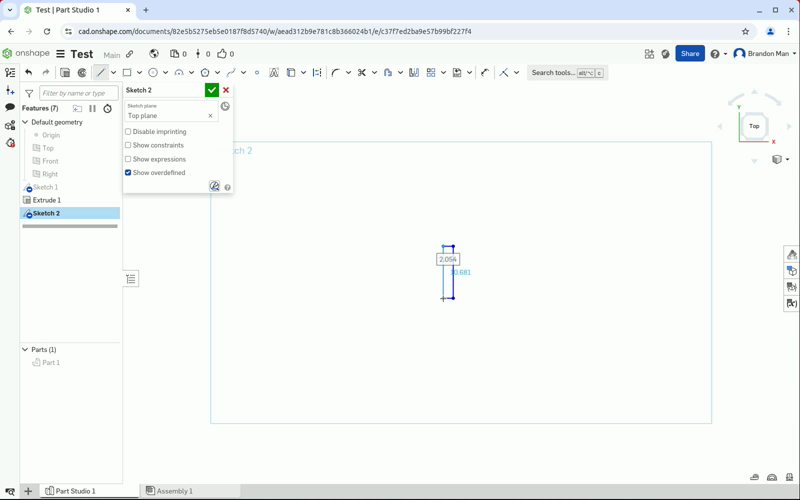
key(esc)
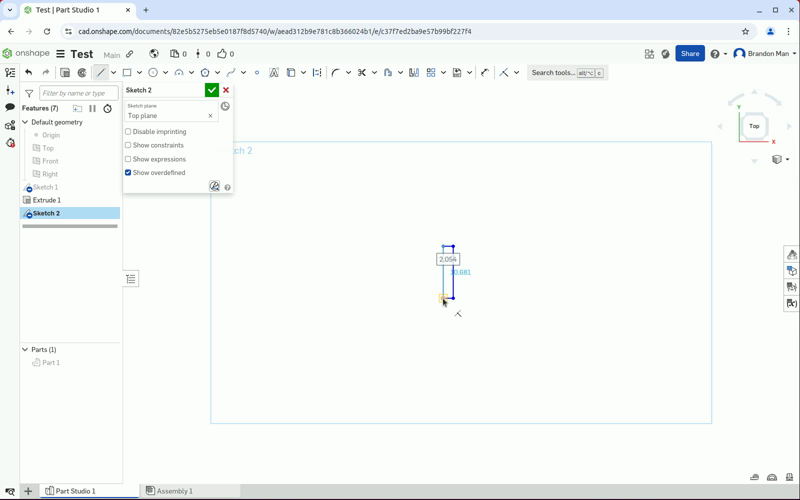
mouse_move(445, 247)
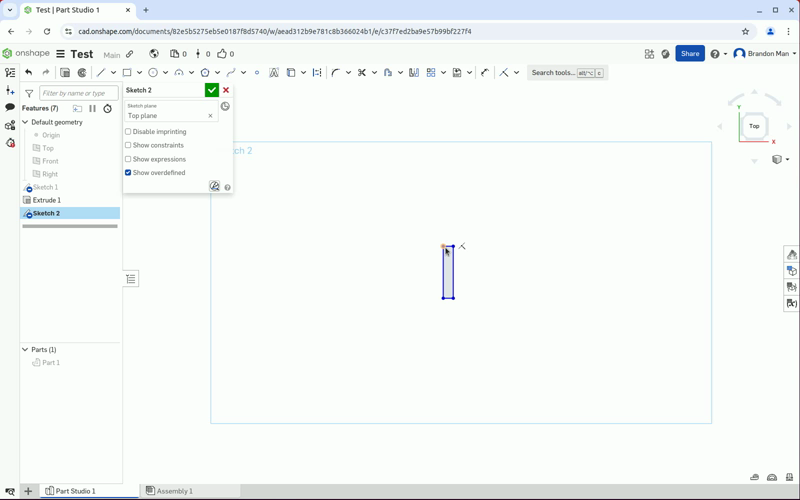
scroll(6)
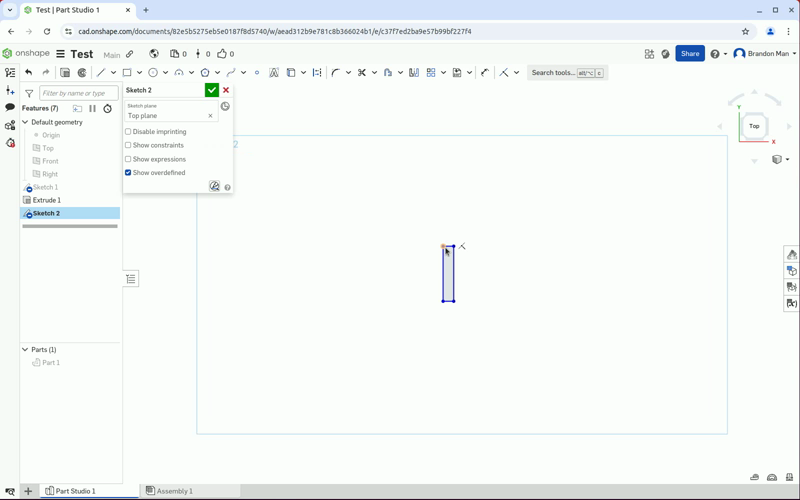
scroll(6)
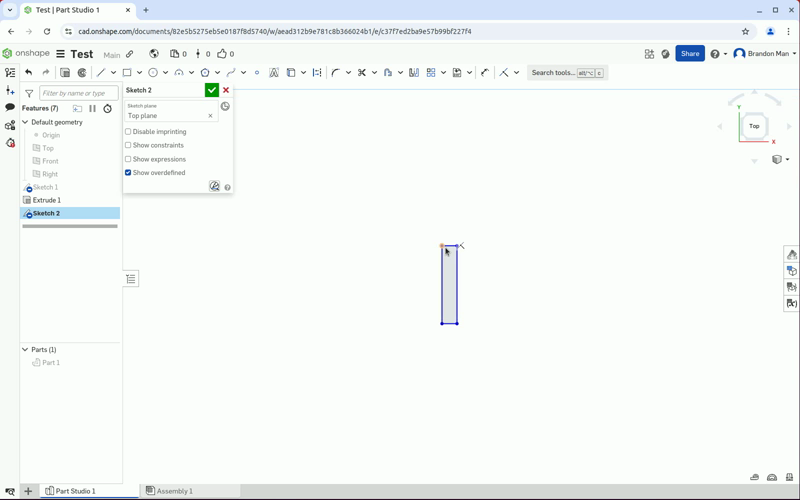
scroll(6)
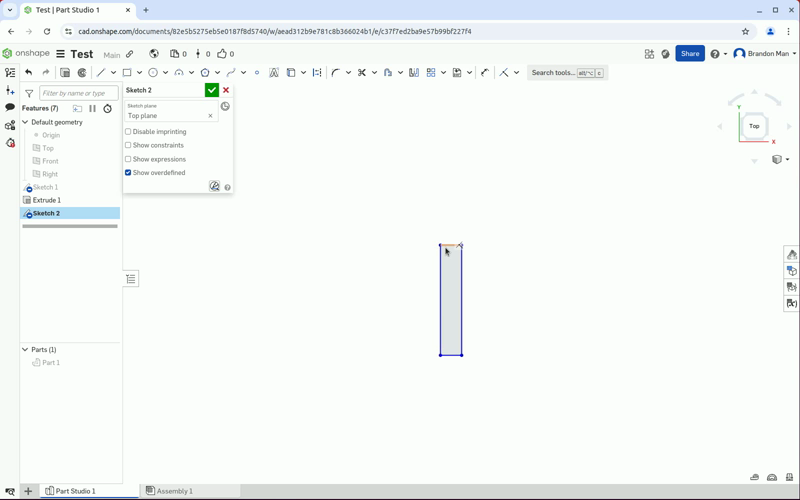
scroll(6)
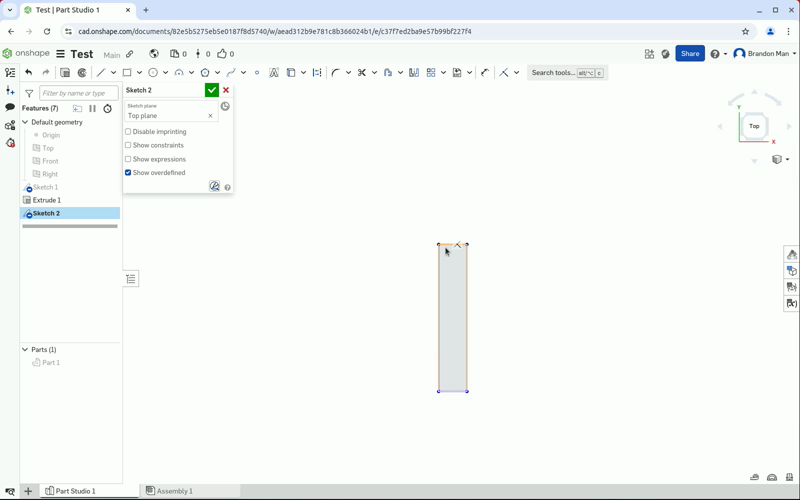
scroll(6)
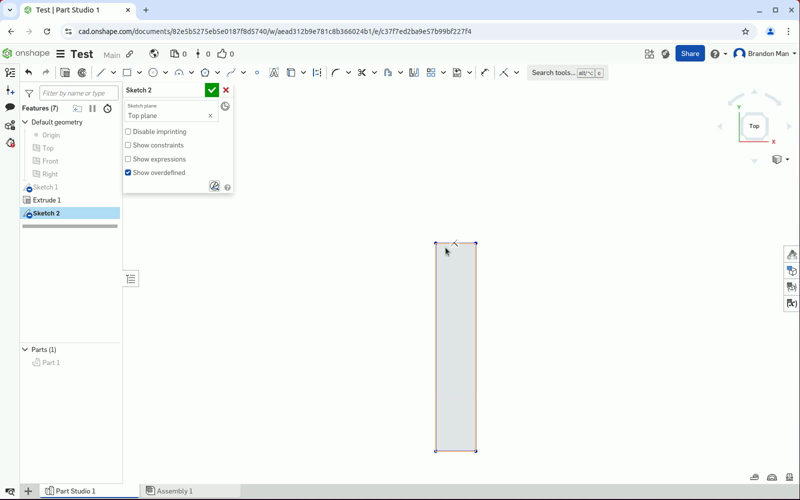
scroll(6)
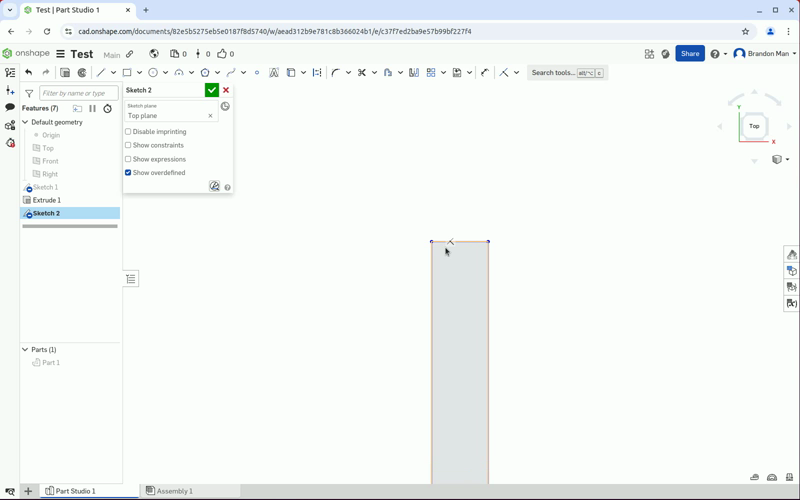
scroll(6)
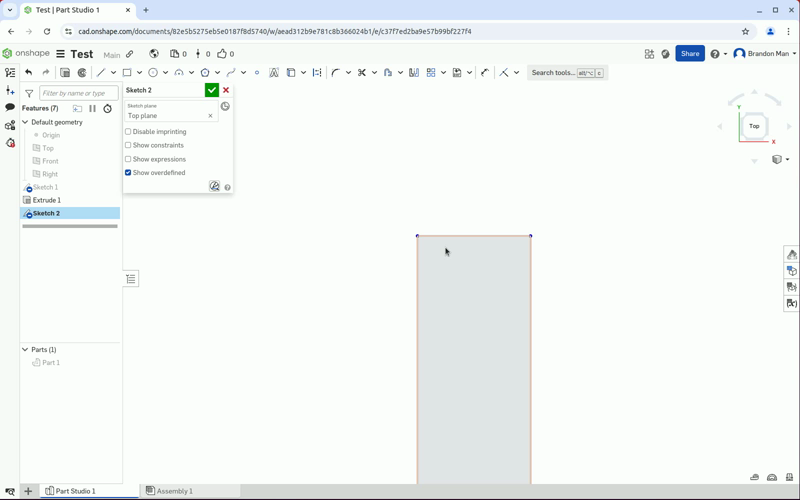
click(445, 247)
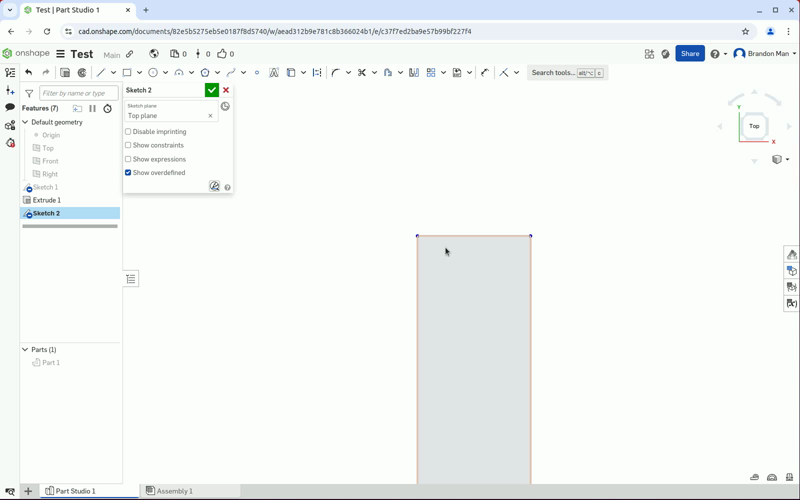
scroll(-6)
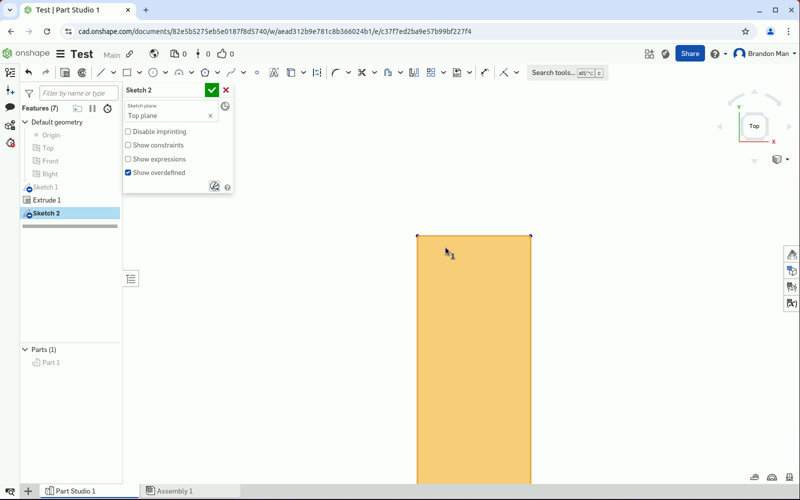
scroll(-6)
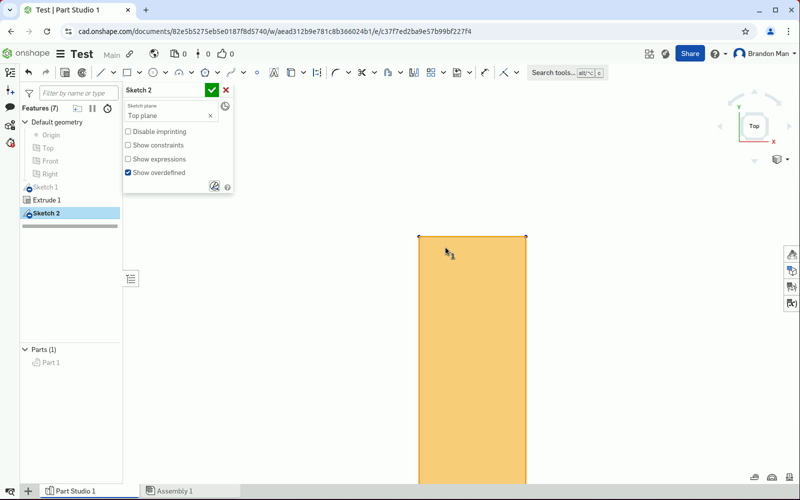
scroll(-6)
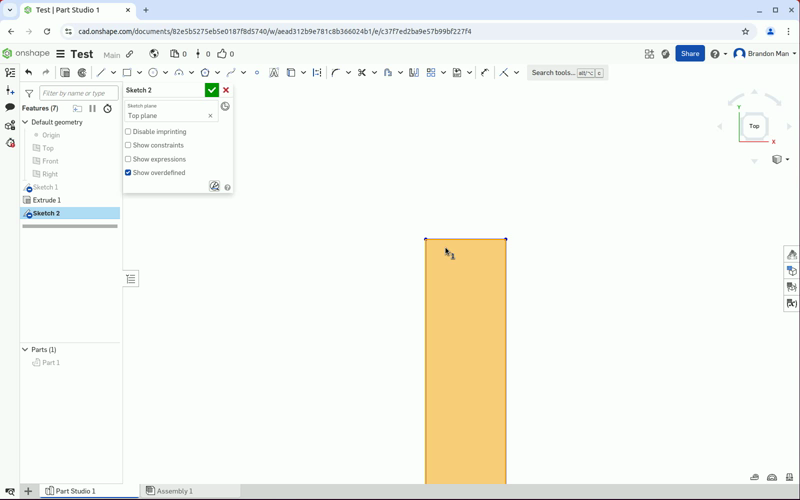
scroll(-6)
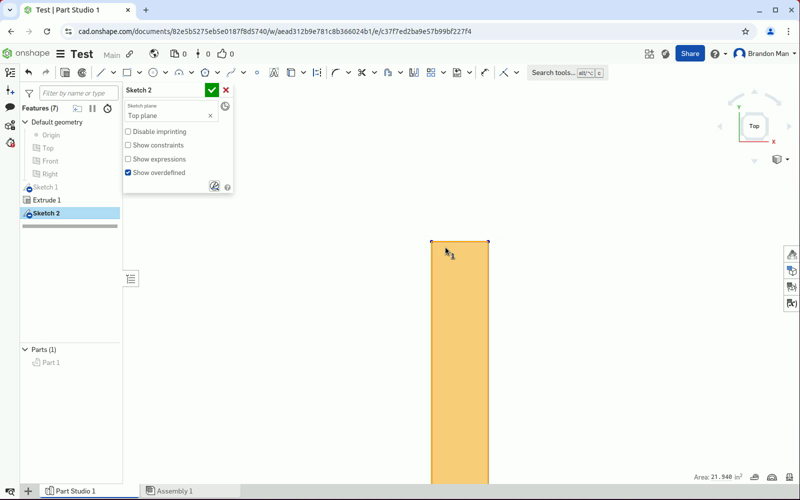
scroll(-6)
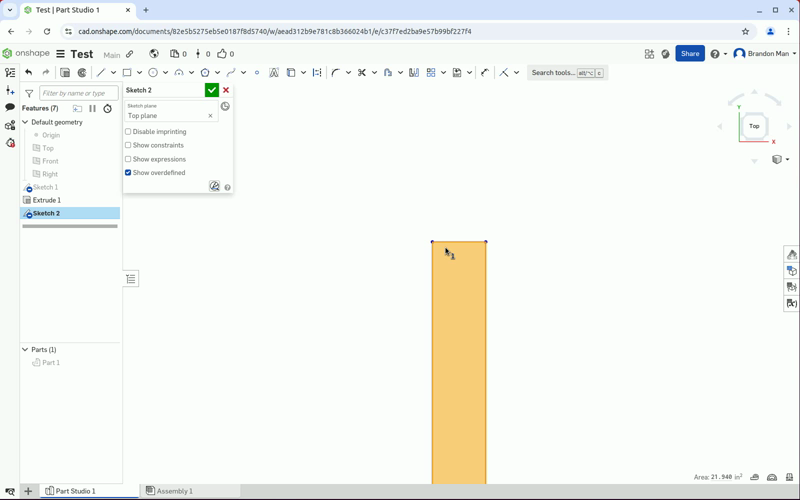
scroll(-6)
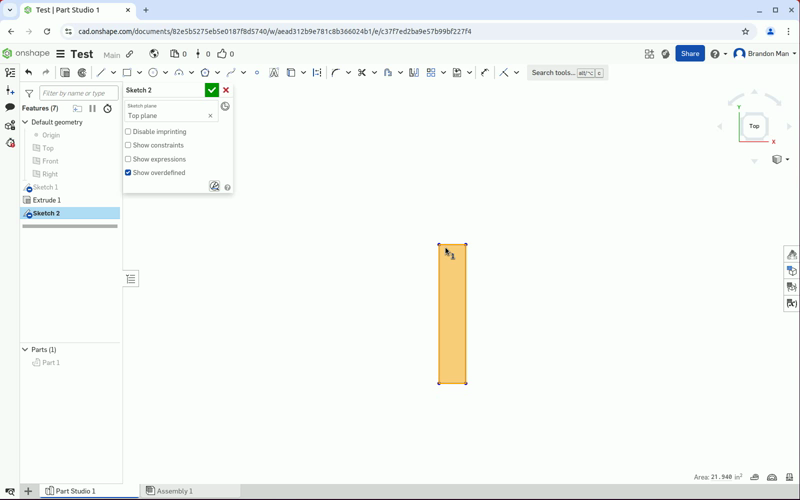
scroll(-6)
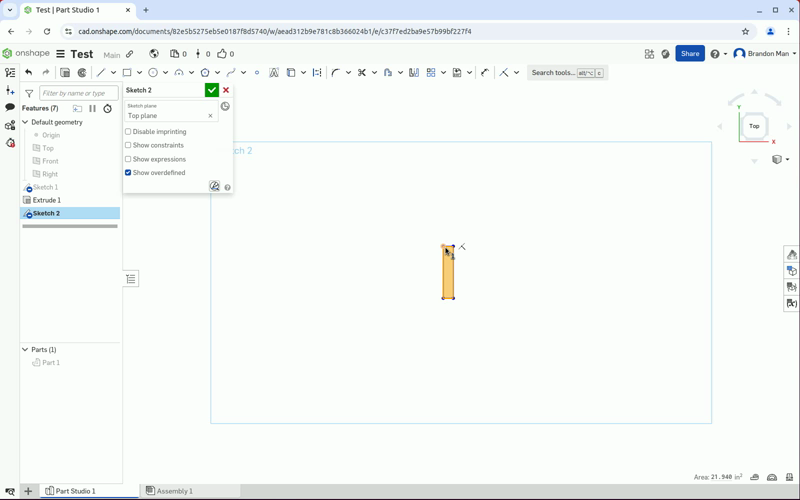
mouse_move(73, 352)
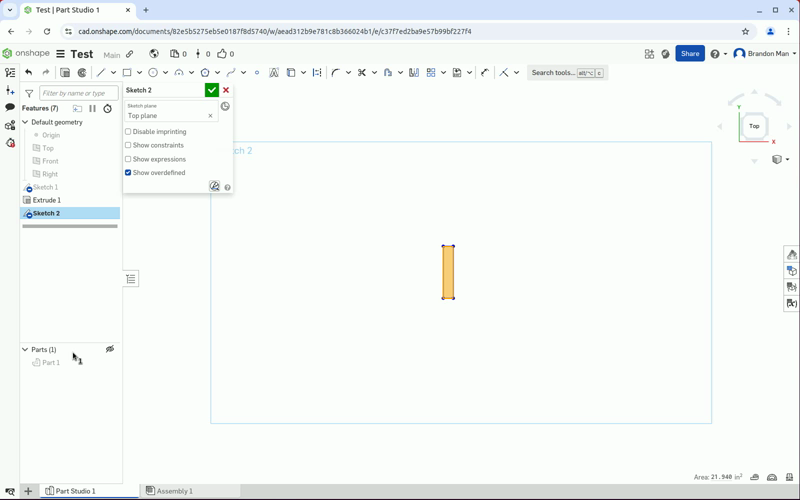
key(shift+y)
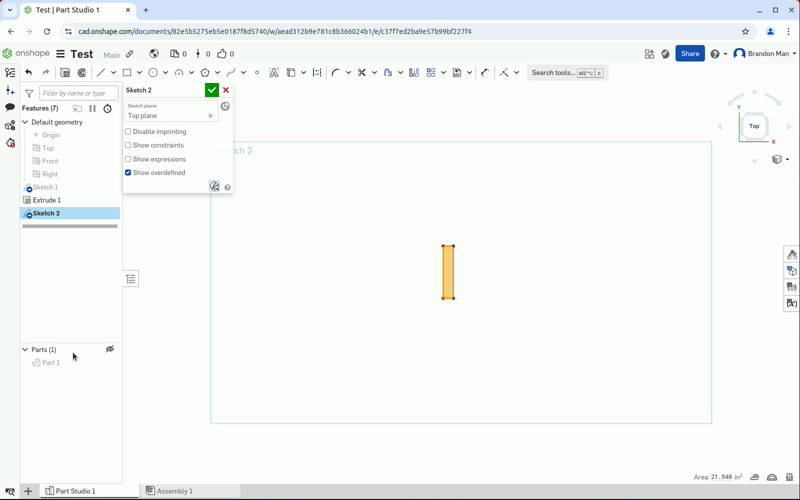
key(shift+e)
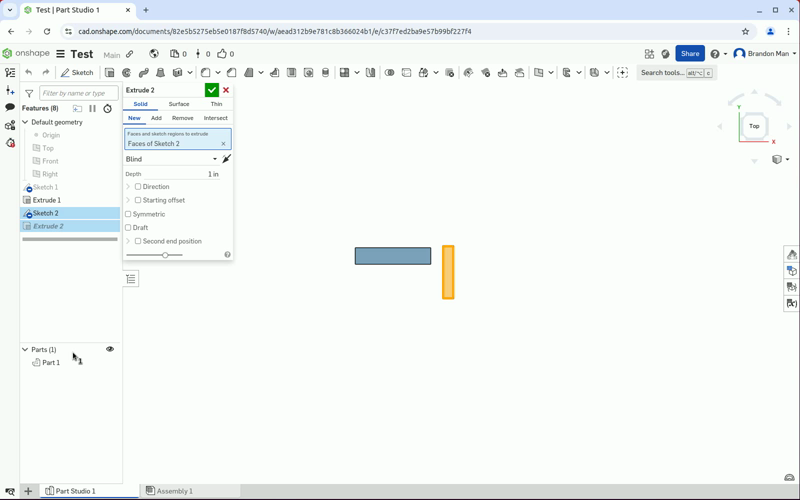
mouse_move(143, 106)
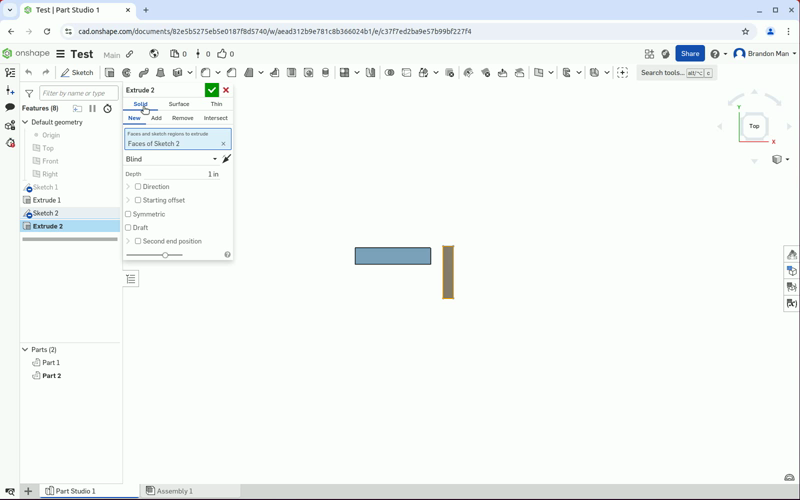
click(143, 106)
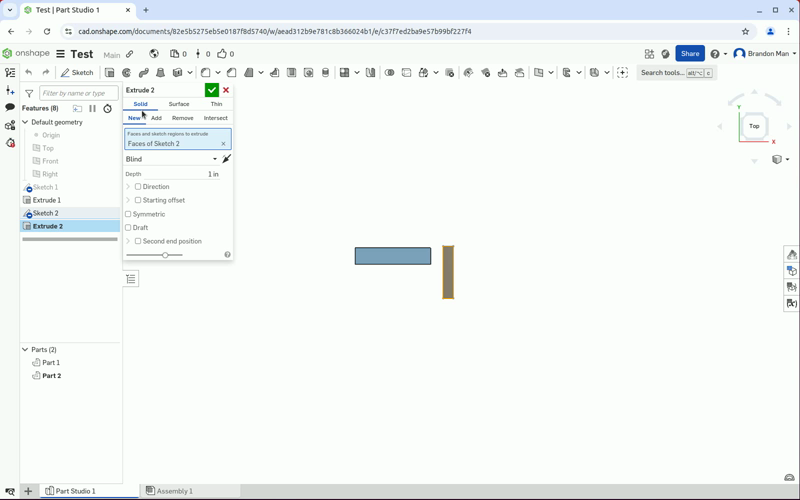
mouse_move(137, 120)
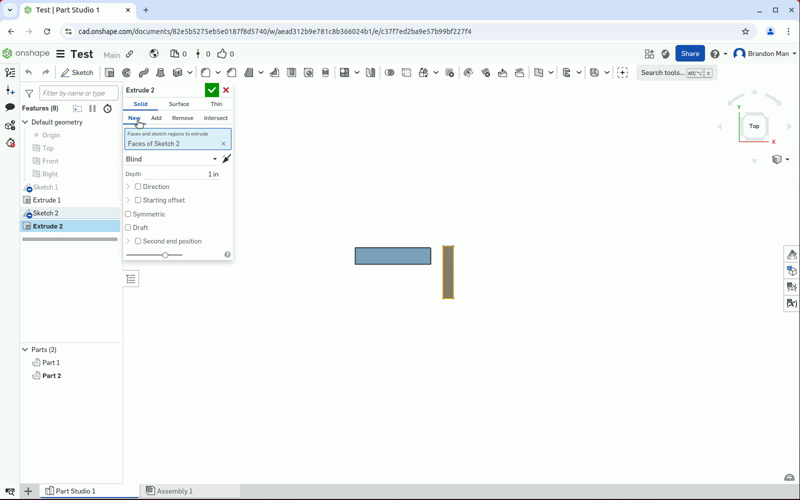
click(137, 120)
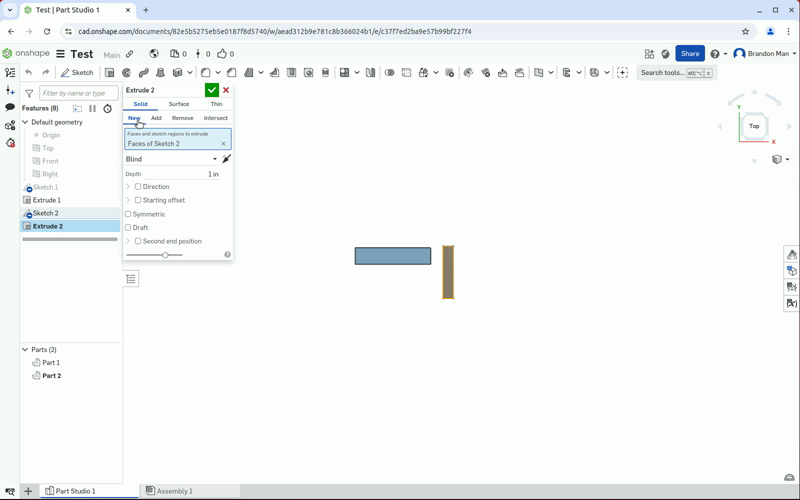
key(tab, 4)
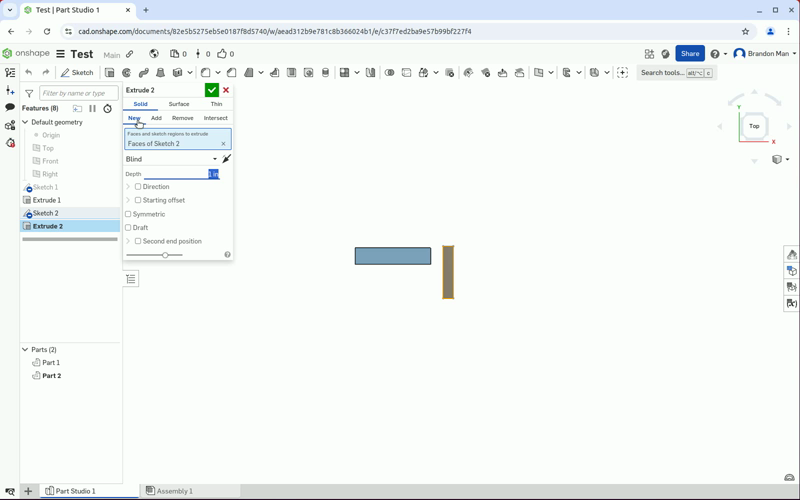
text(11.313)
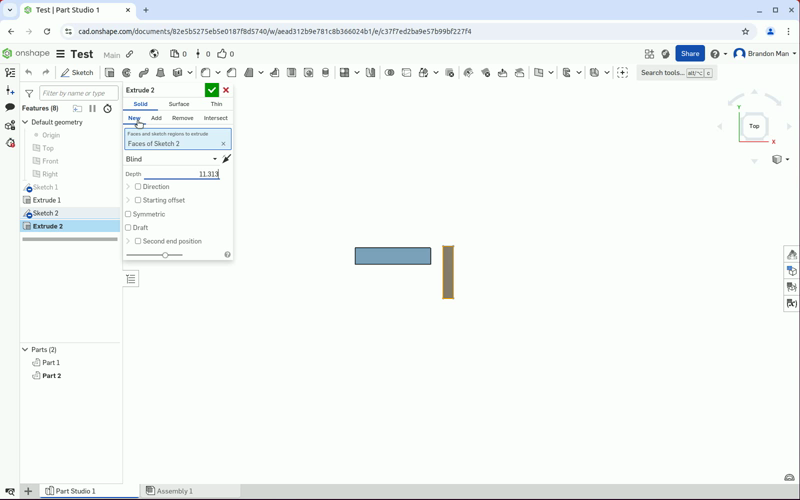
key(enter)
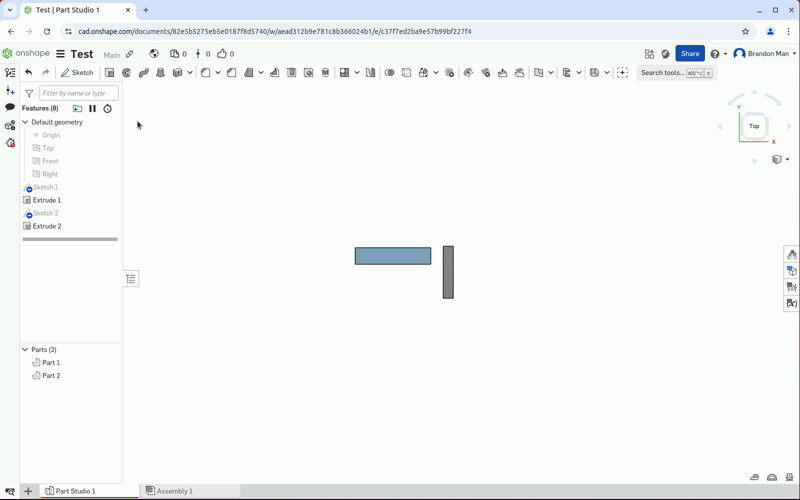
key(shift+h)
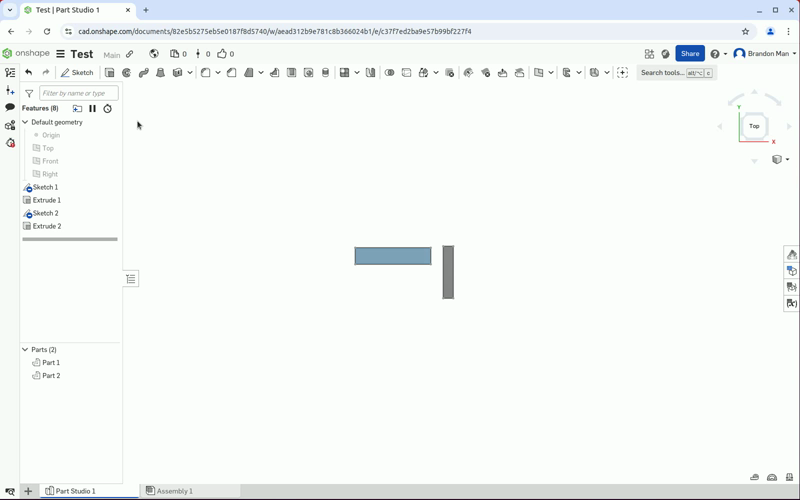
key(shift+h)
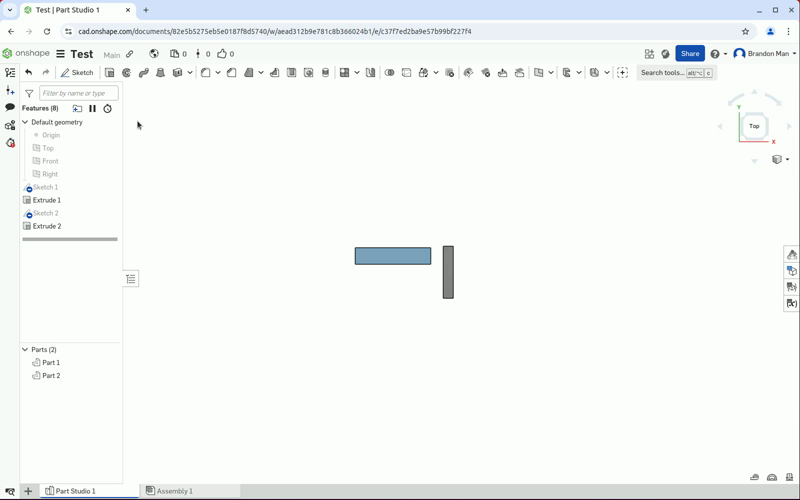
mouse_move(73, 189)
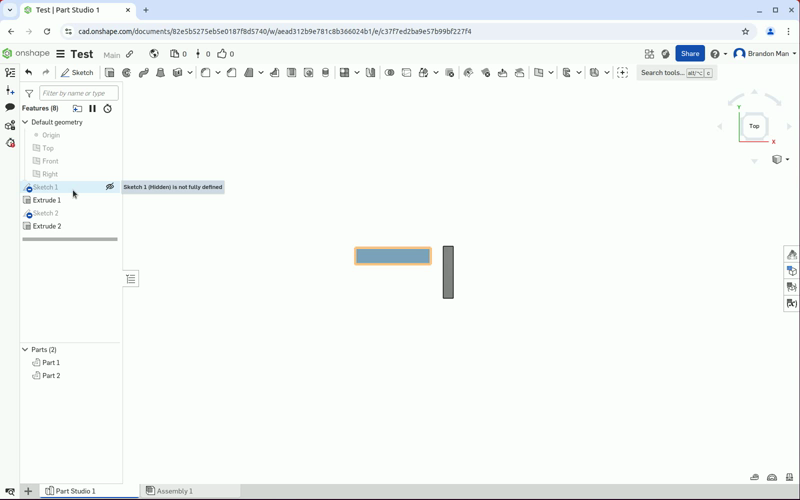
click(73, 189)
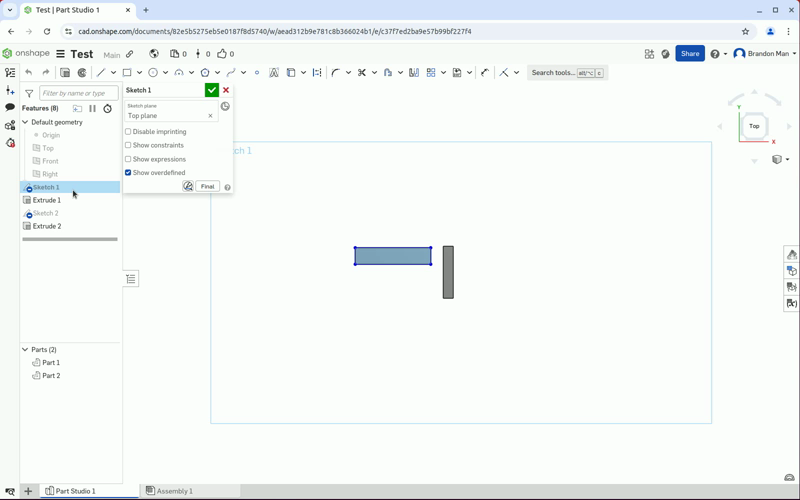
mouse_move(229, 92)
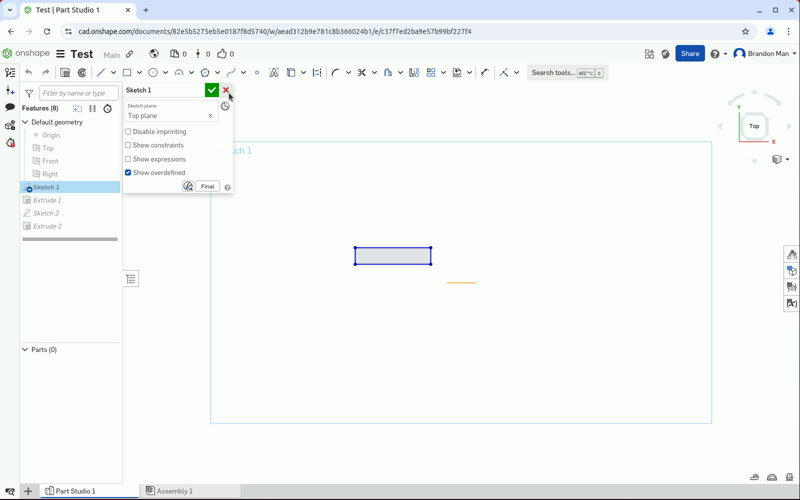
click(229, 92)
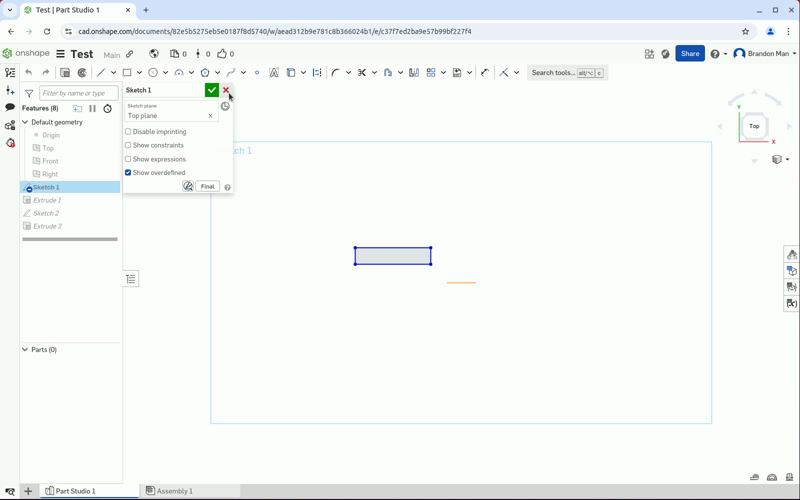
key(shift+s)
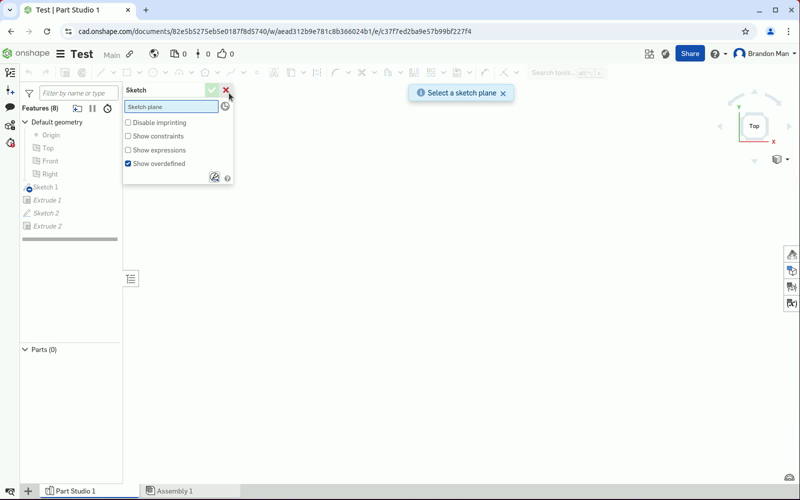
mouse_move(73, 150)
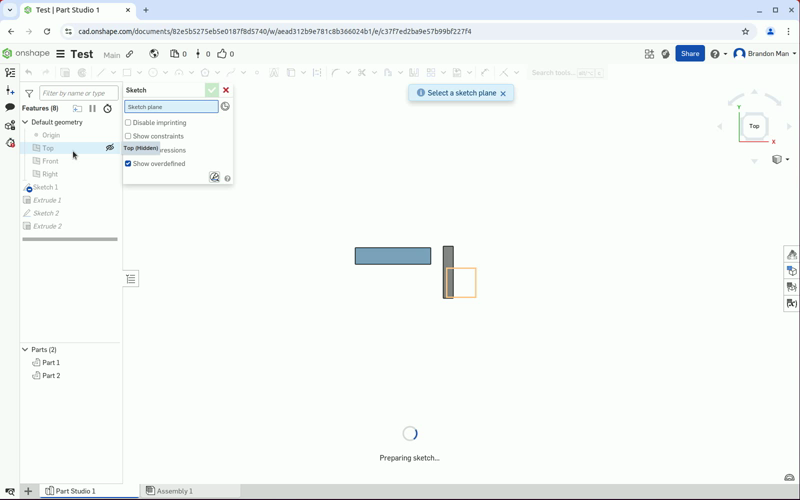
click(73, 150)
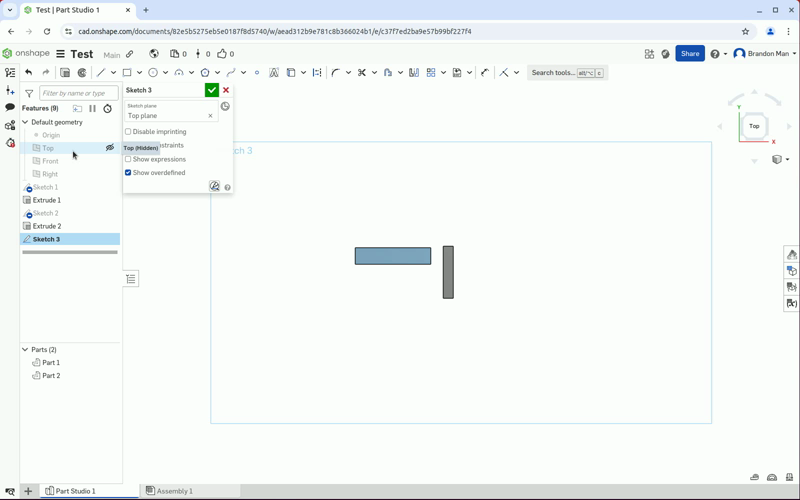
mouse_move(73, 352)
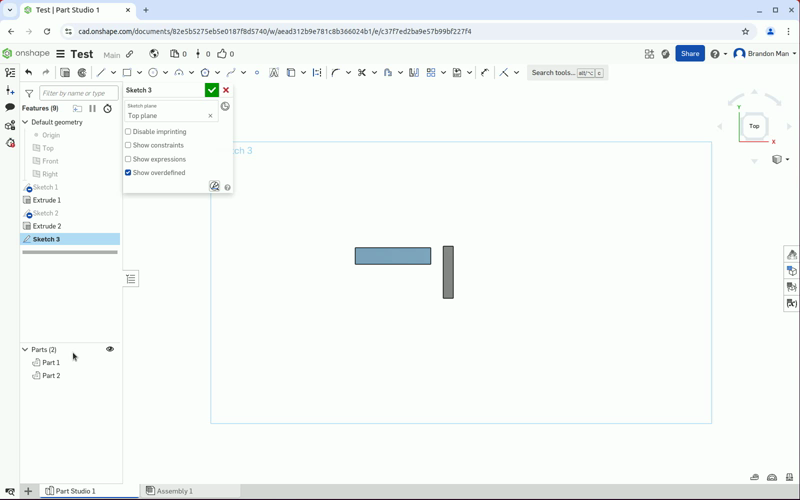
key(y)
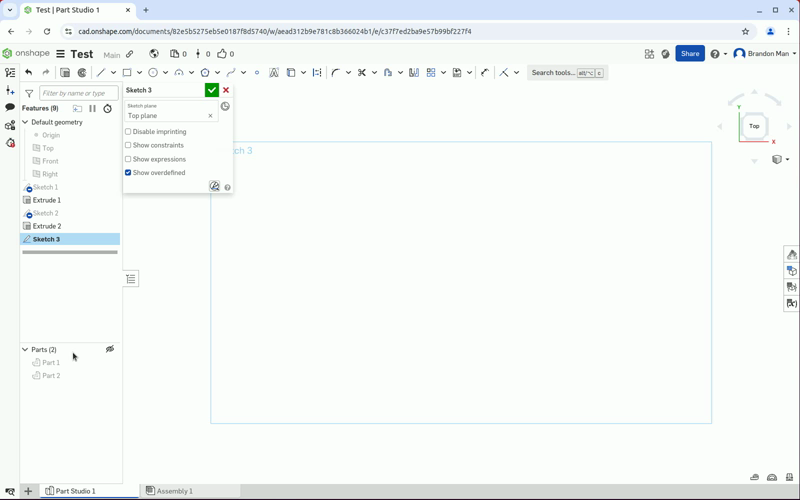
key(l)
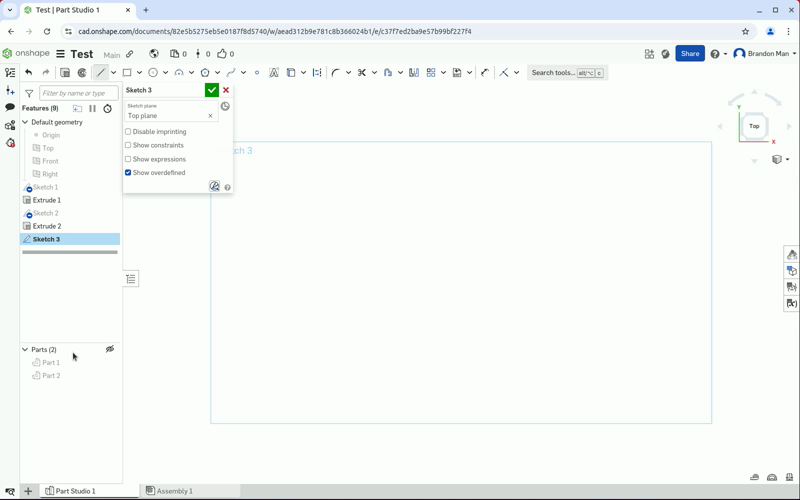
key_down(shift)
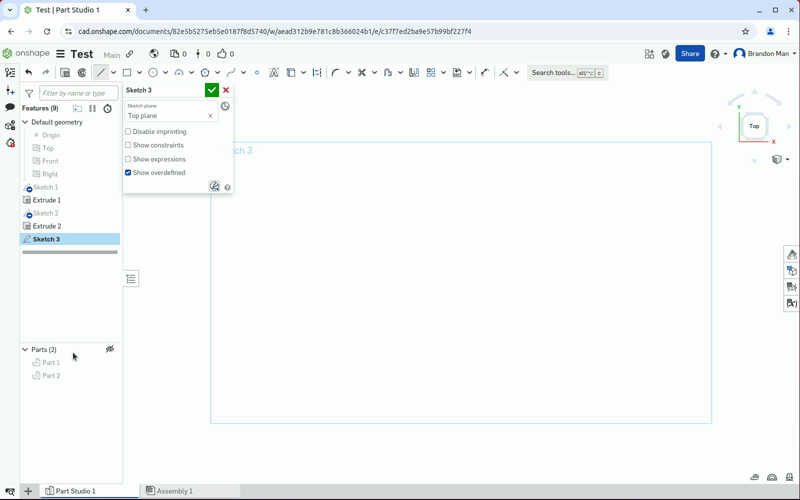
mouse_move(401, 298)
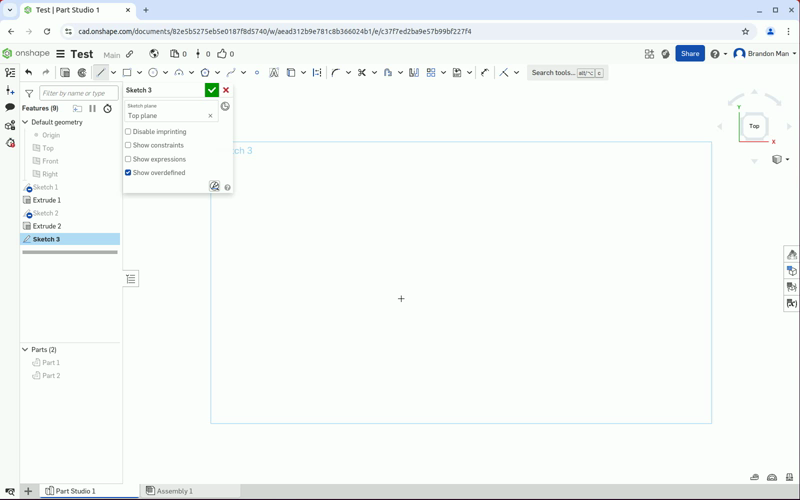
click(401, 298)
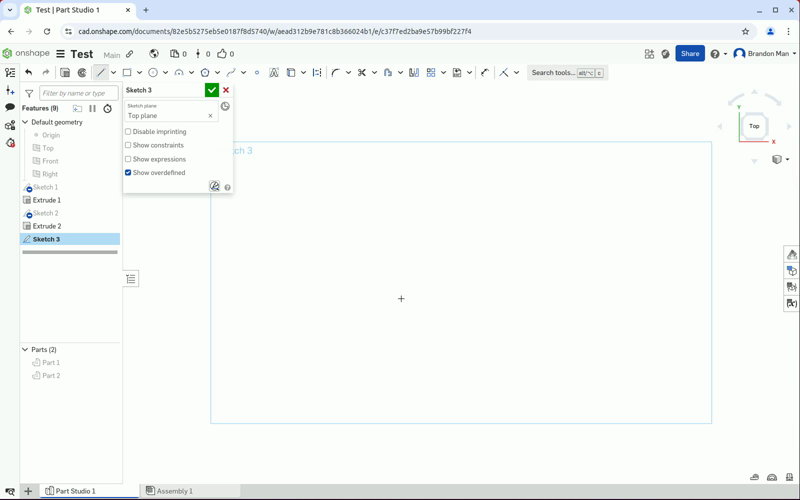
key_up(shift)
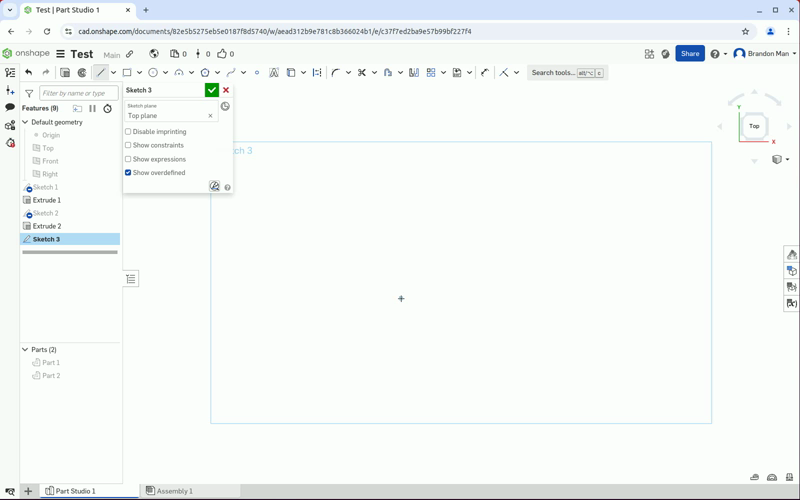
key_down(shift)
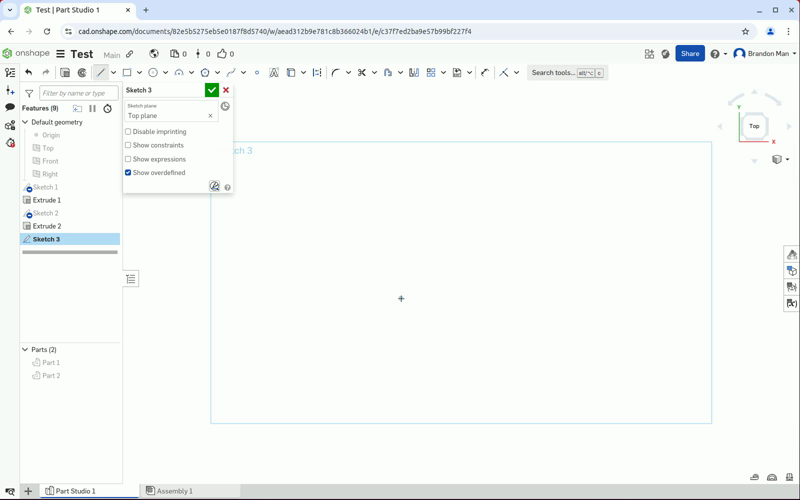
mouse_move(431, 298)
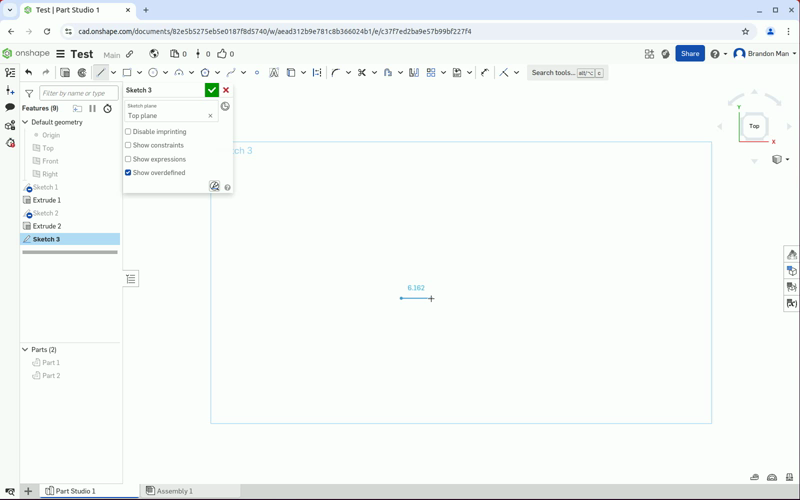
mouse_move(431, 298)
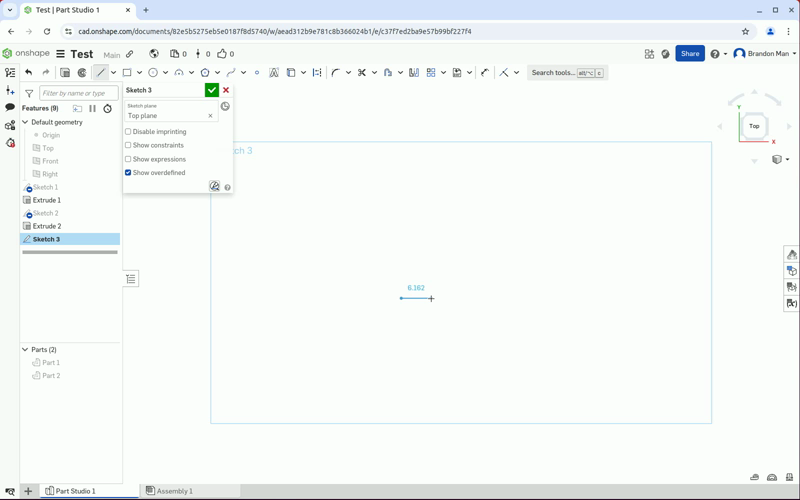
click(431, 298)
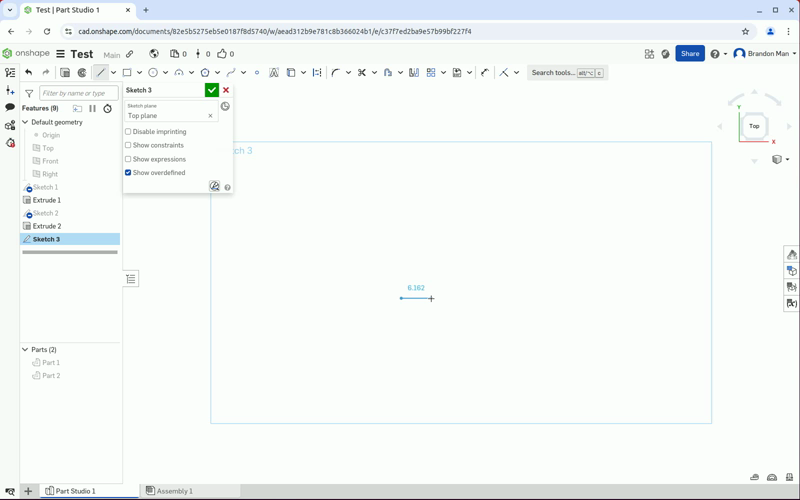
key_up(shift)
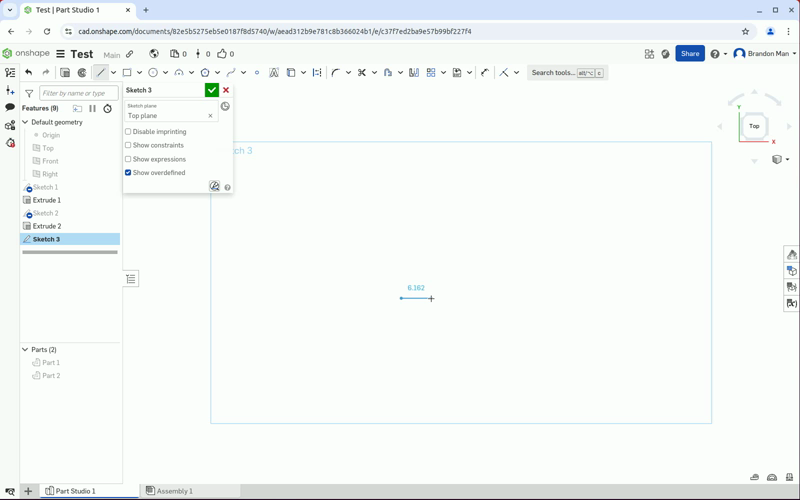
key_down(shift)
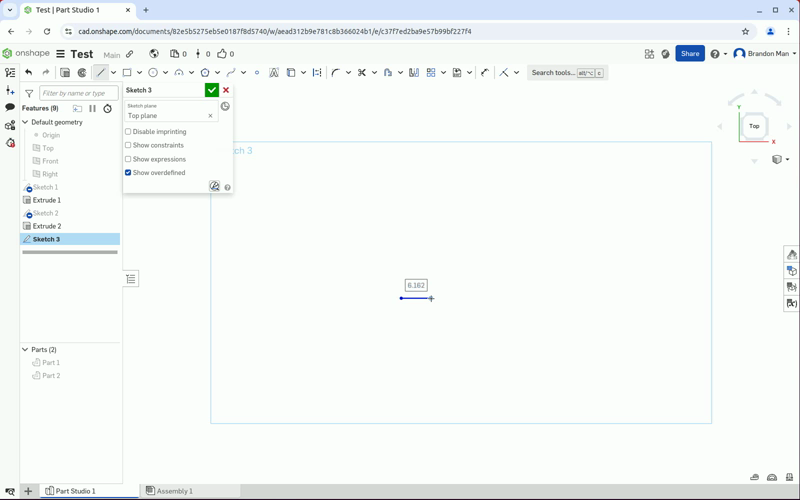
mouse_move(461, 298)
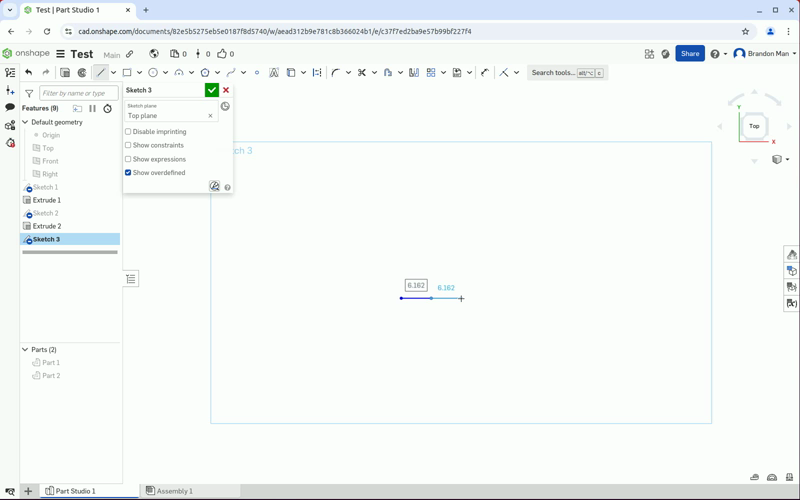
mouse_move(431, 281)
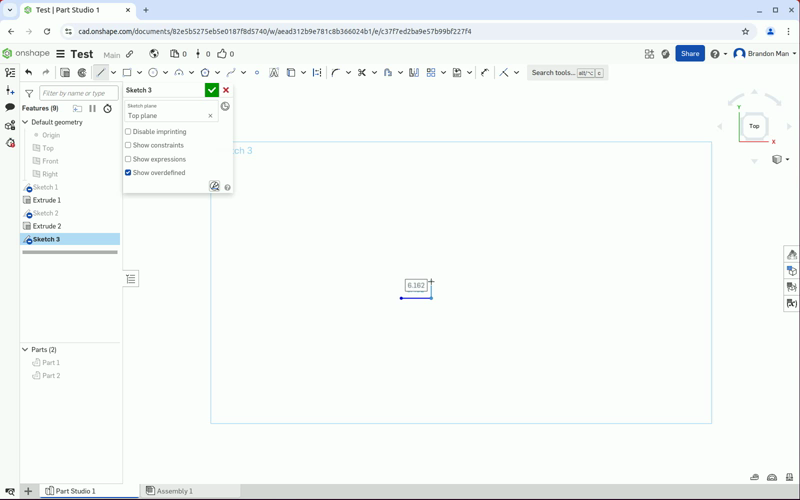
click(431, 281)
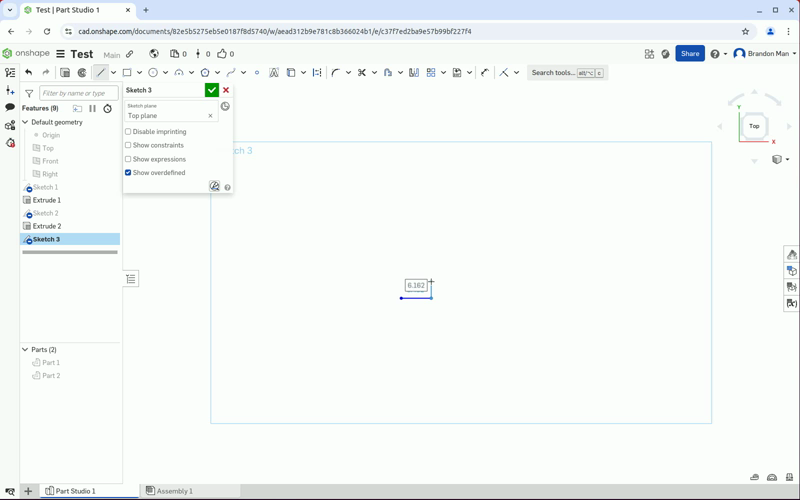
key_up(shift)
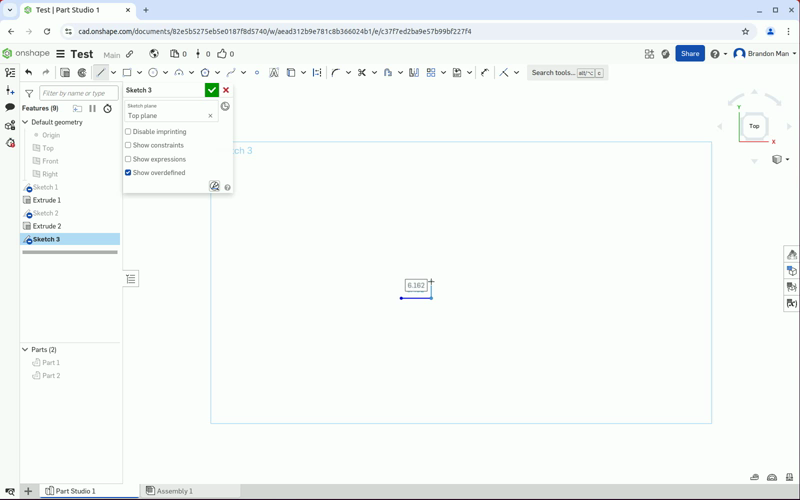
key_down(shift)
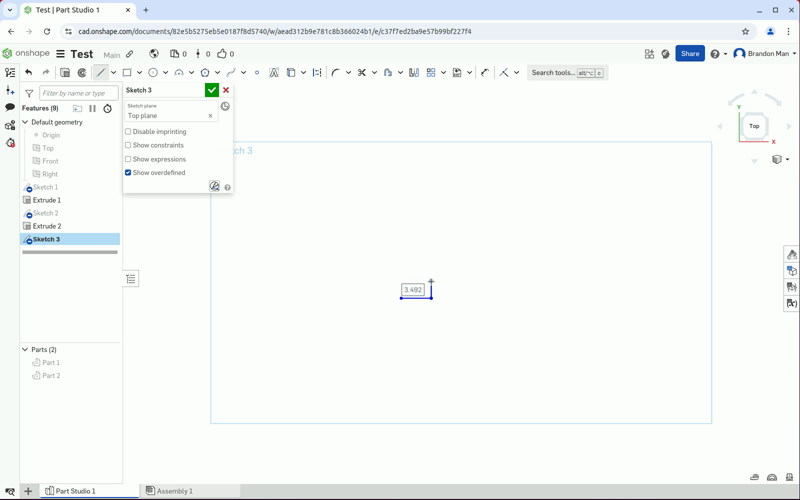
mouse_move(461, 281)
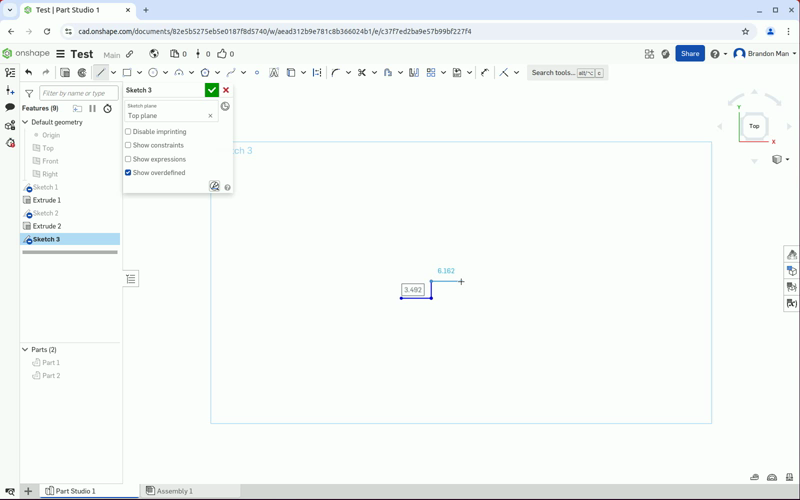
mouse_move(401, 281)
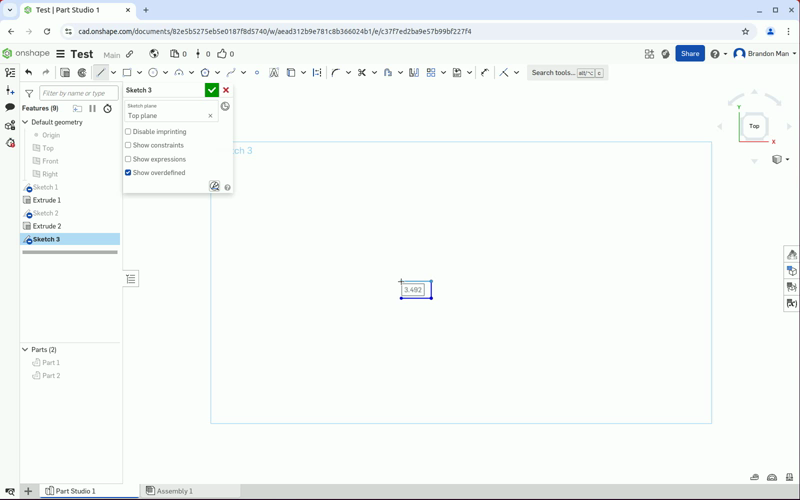
click(401, 281)
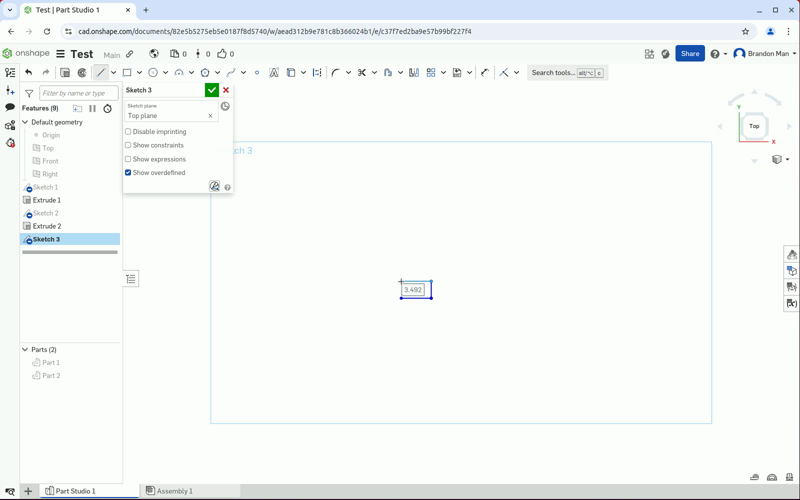
key_up(shift)
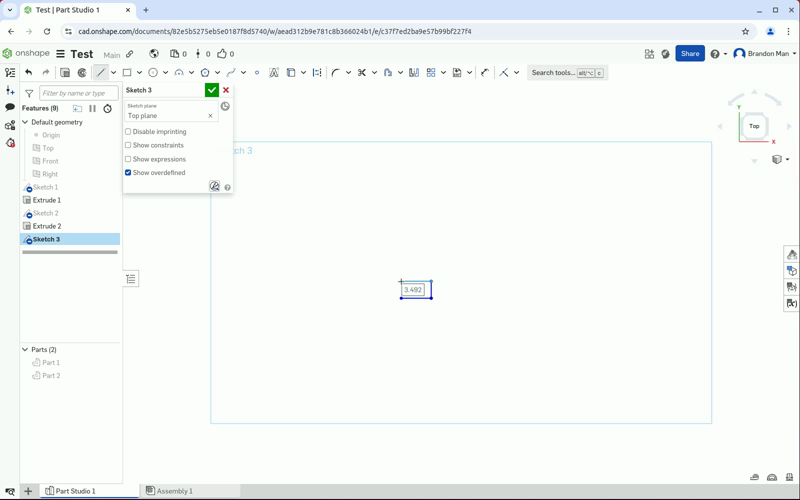
mouse_move(431, 281)
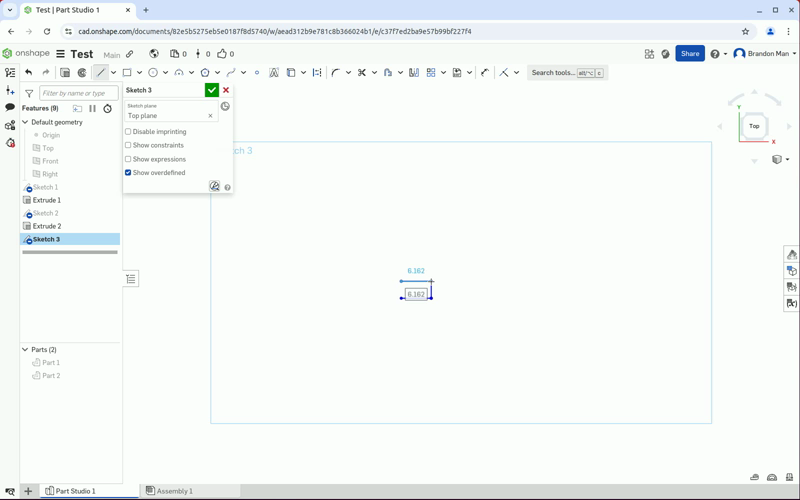
key_down(shift)
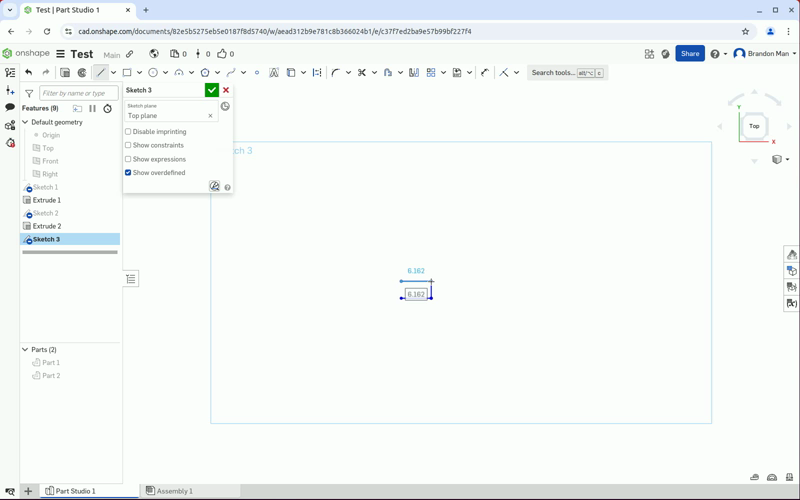
mouse_move(401, 298)
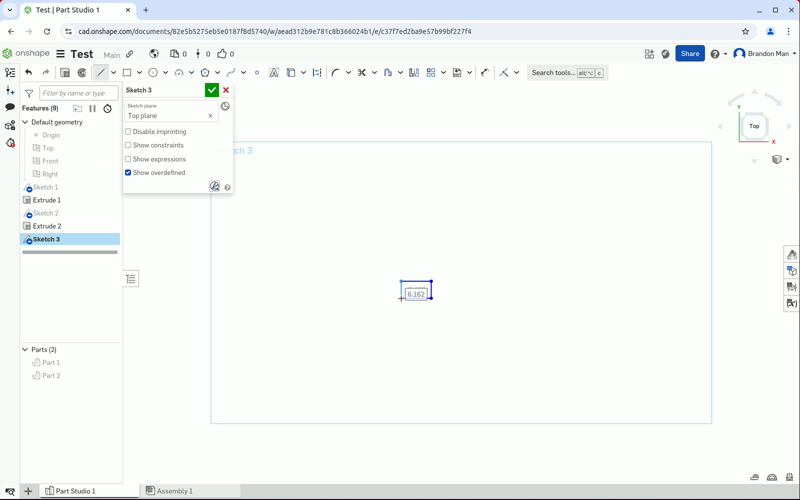
key_up(shift)
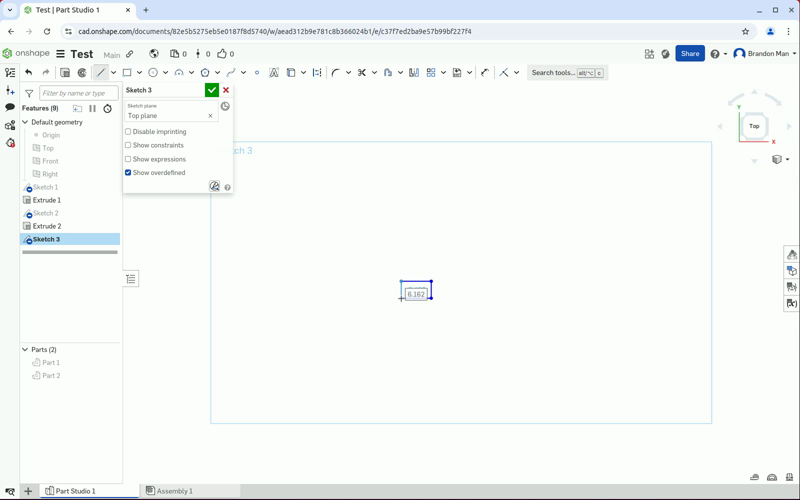
click(401, 298)
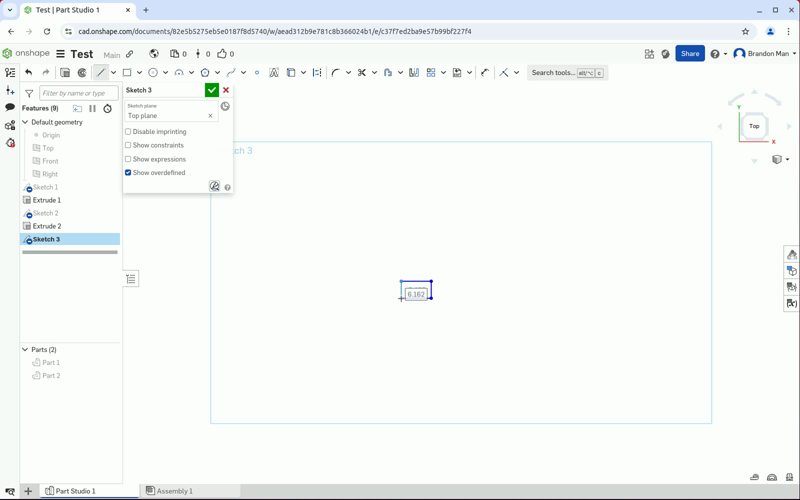
key(esc)
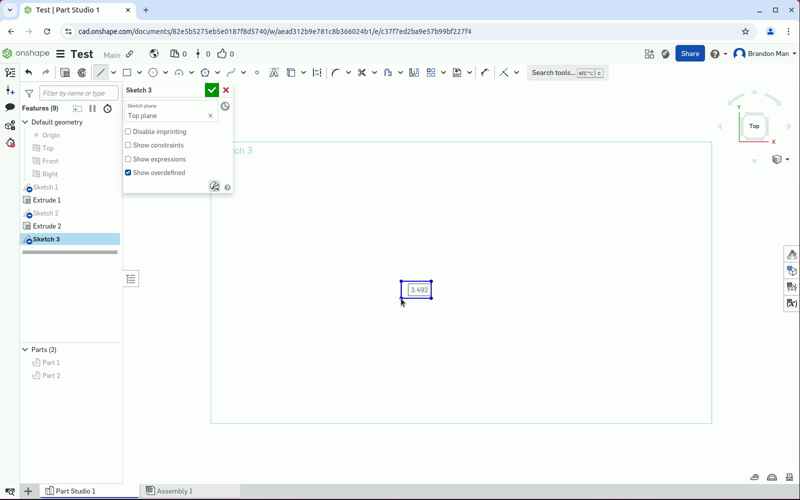
mouse_move(416, 290)
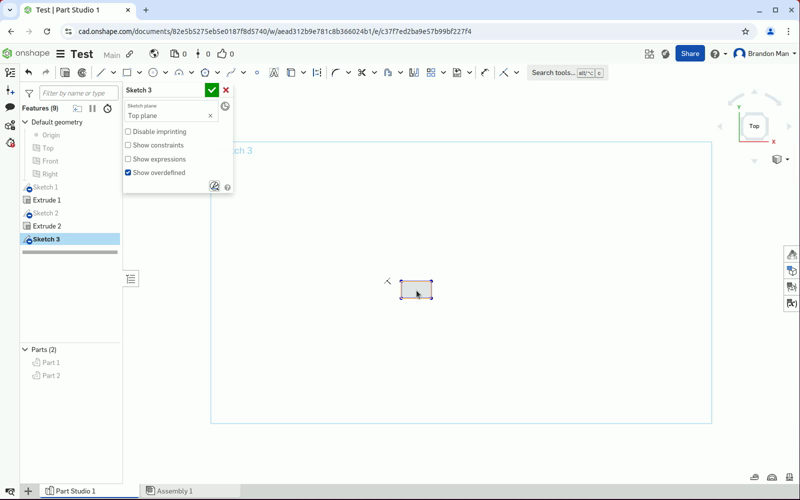
scroll(6)
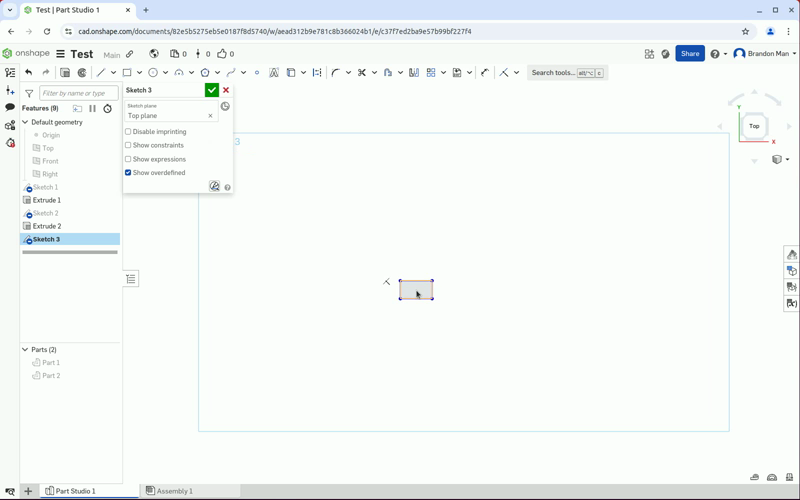
scroll(6)
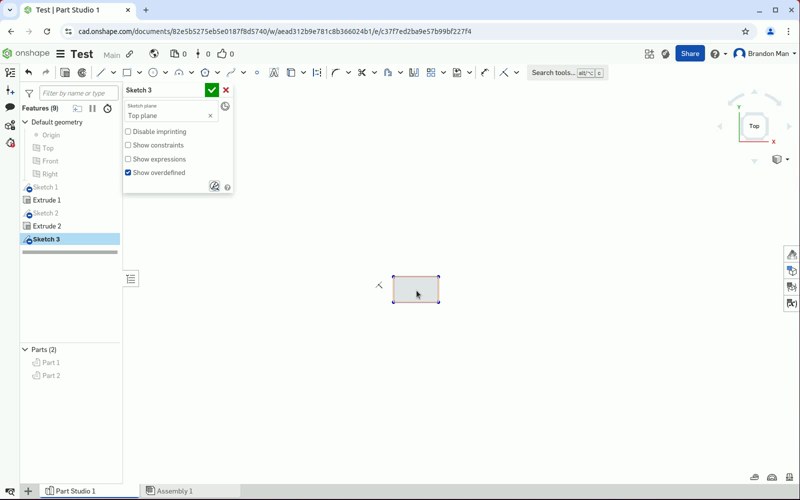
scroll(6)
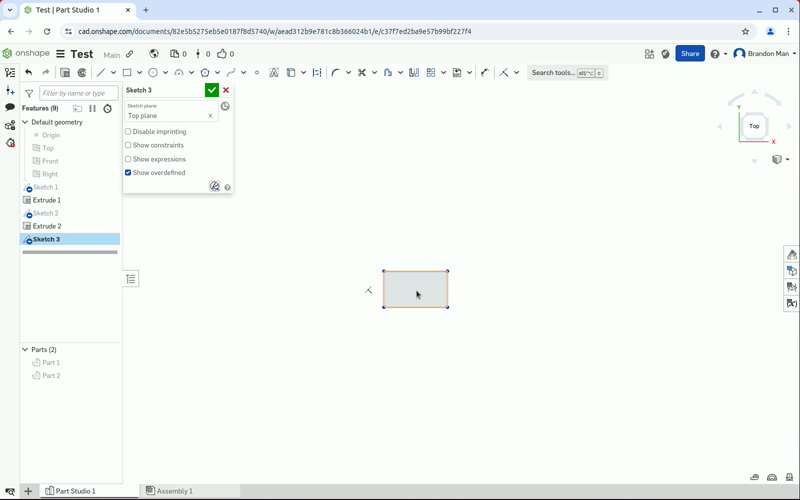
scroll(6)
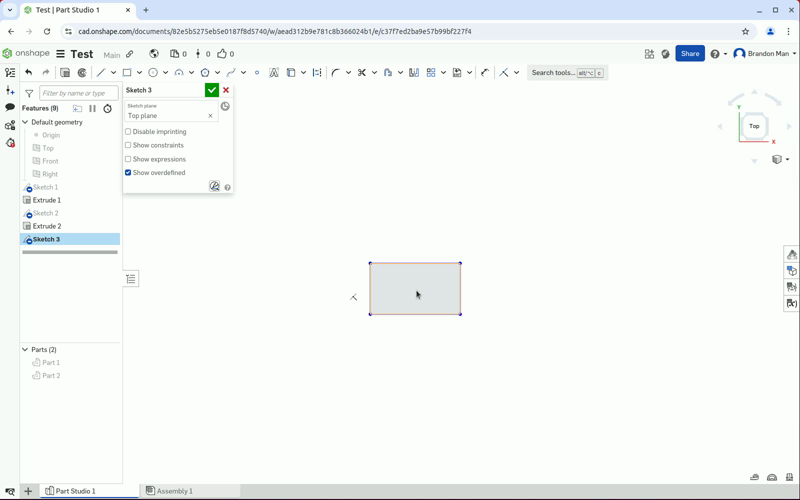
scroll(6)
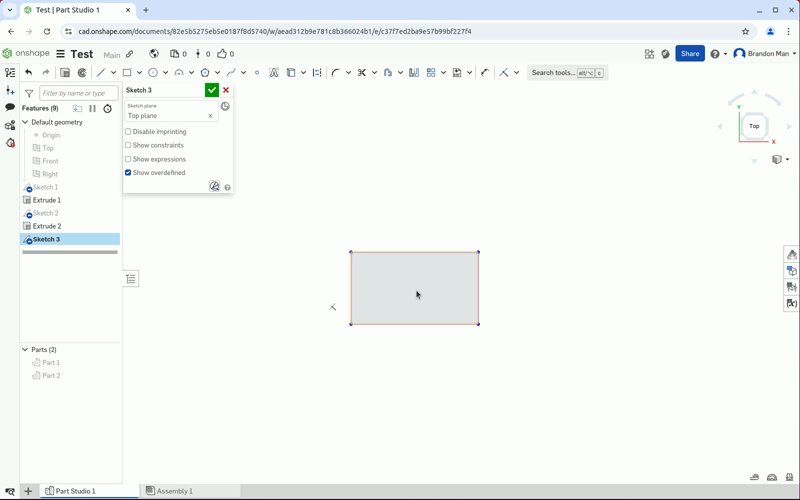
scroll(6)
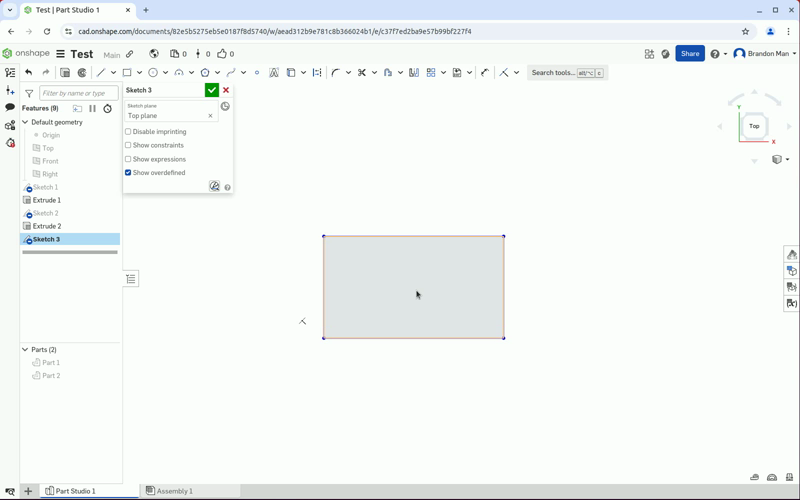
scroll(6)
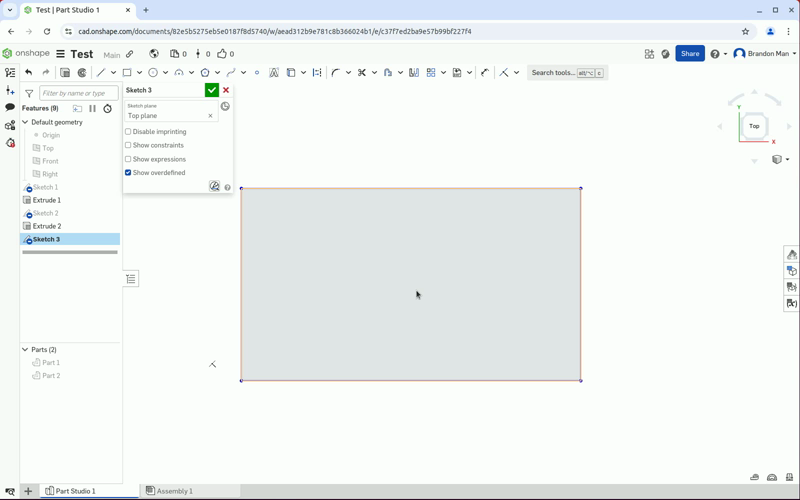
click(416, 290)
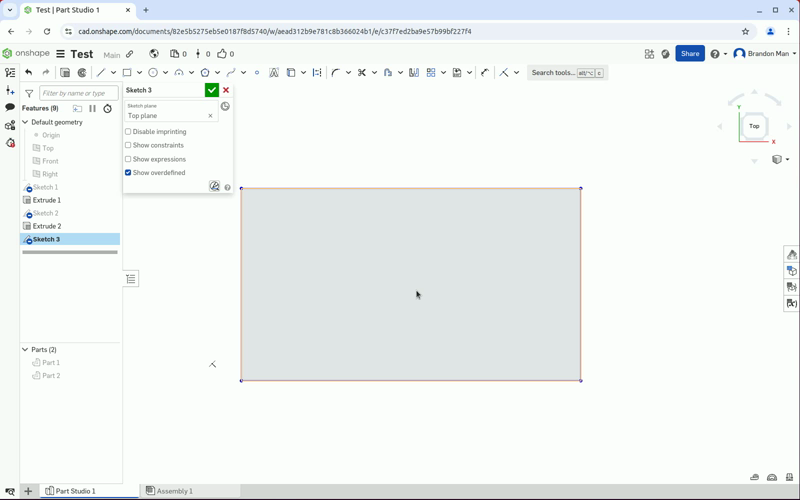
scroll(-6)
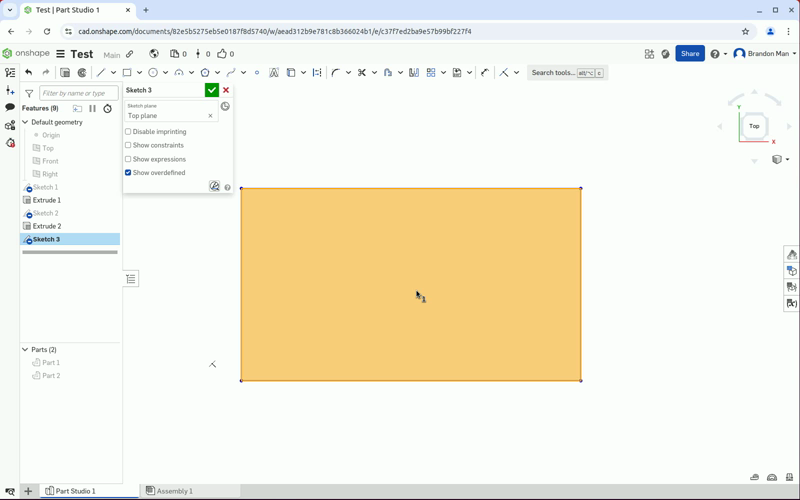
scroll(-6)
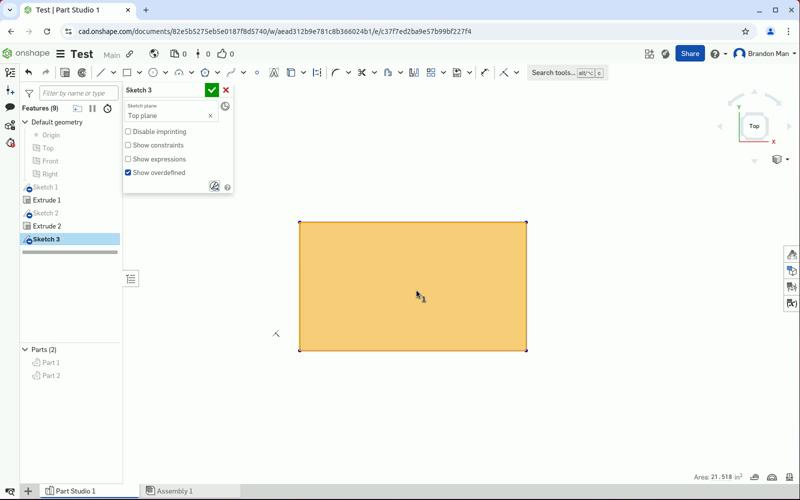
scroll(-6)
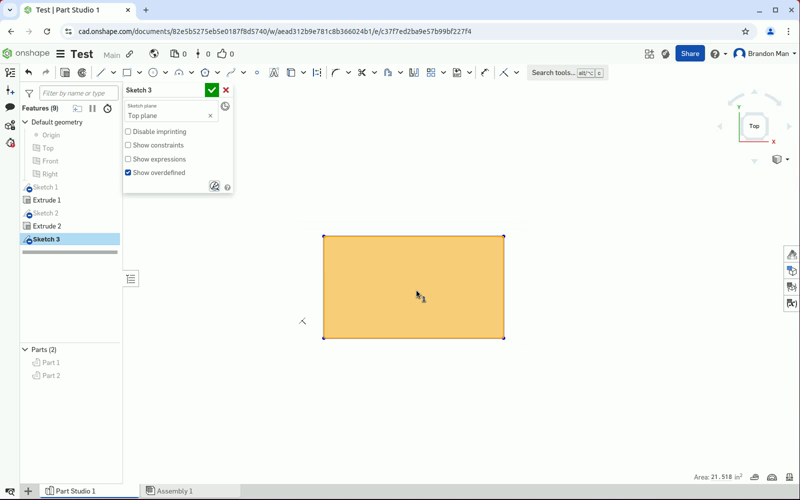
scroll(-6)
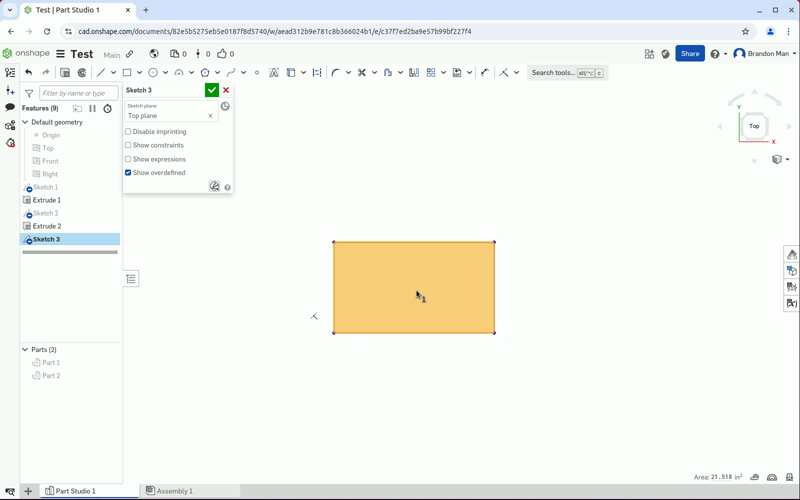
scroll(-6)
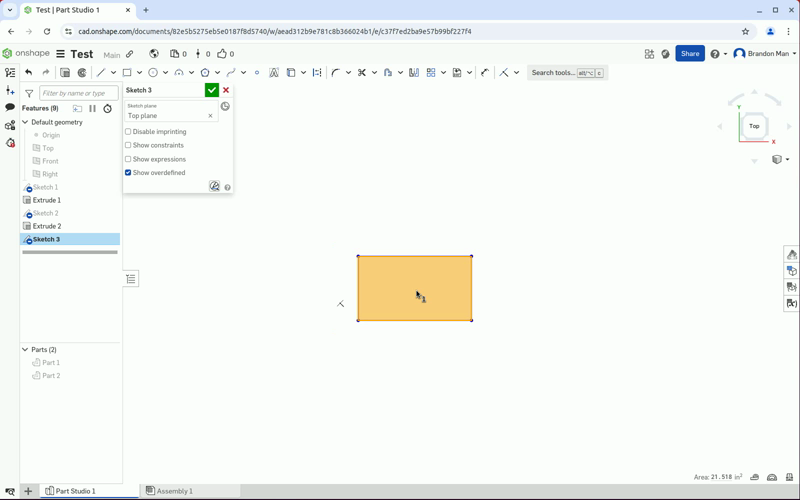
scroll(-6)
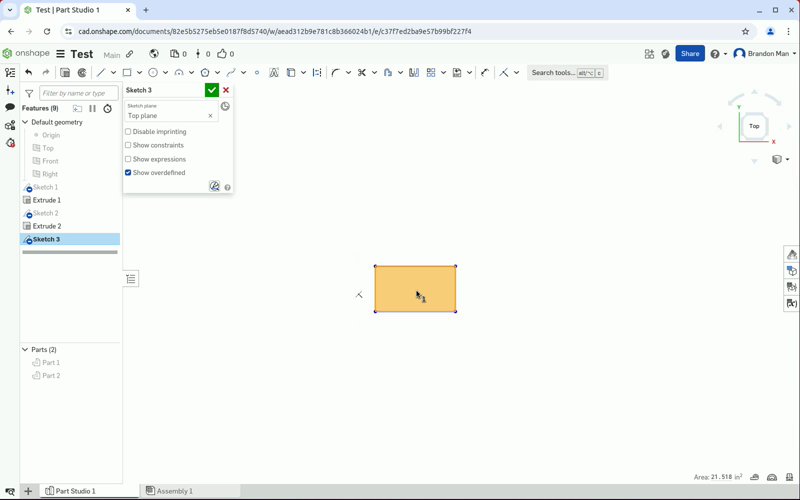
scroll(-6)
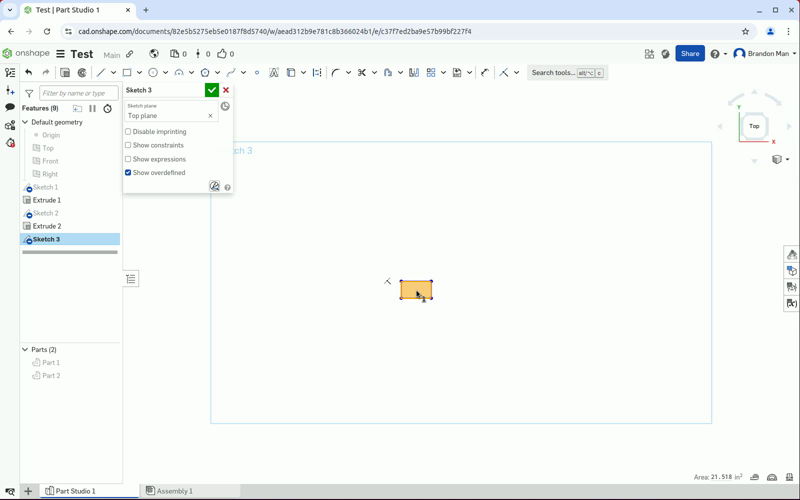
mouse_move(73, 352)
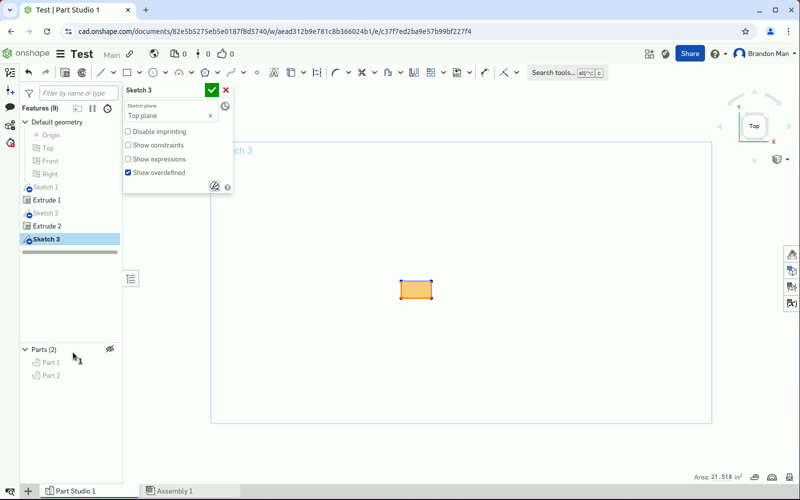
key(shift+y)
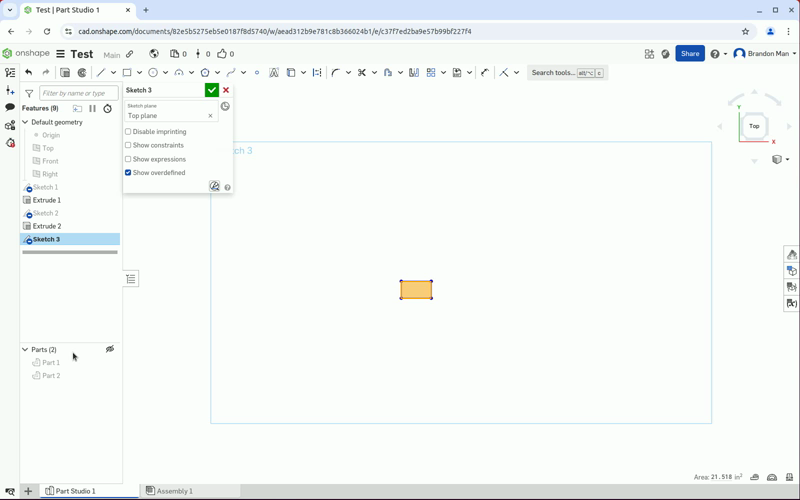
key(shift+e)
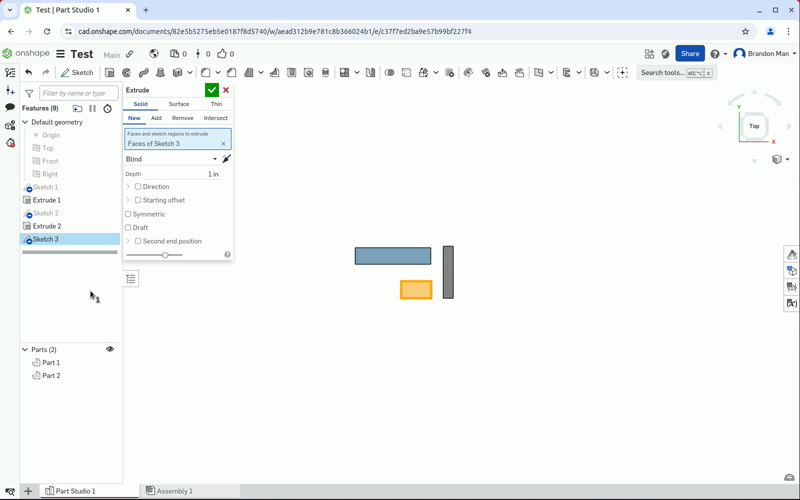
mouse_move(143, 106)
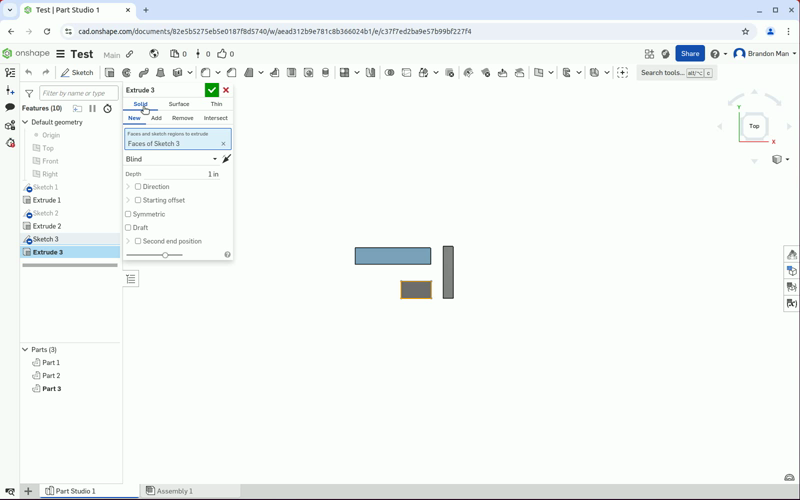
click(143, 106)
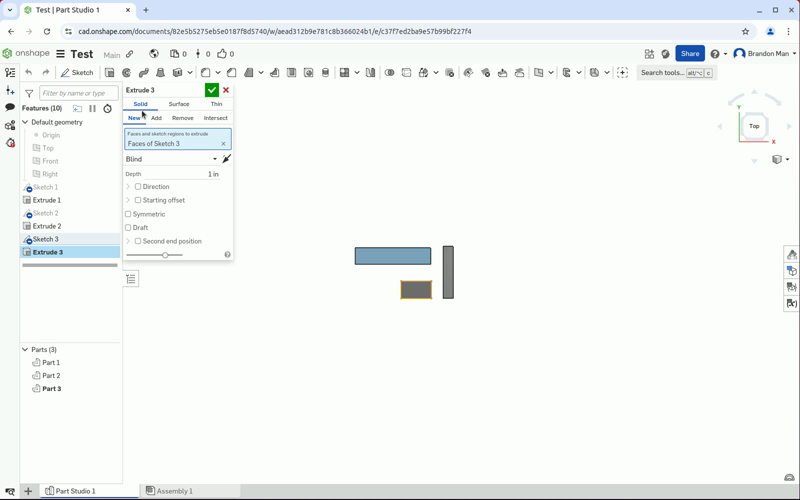
mouse_move(137, 120)
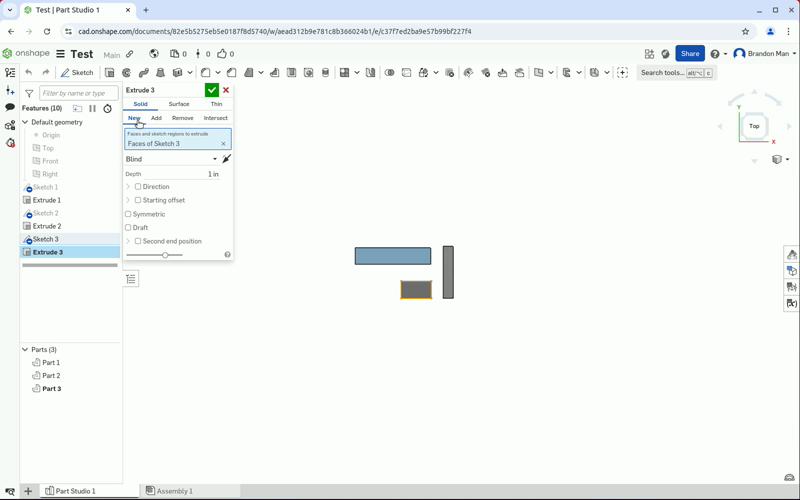
click(137, 120)
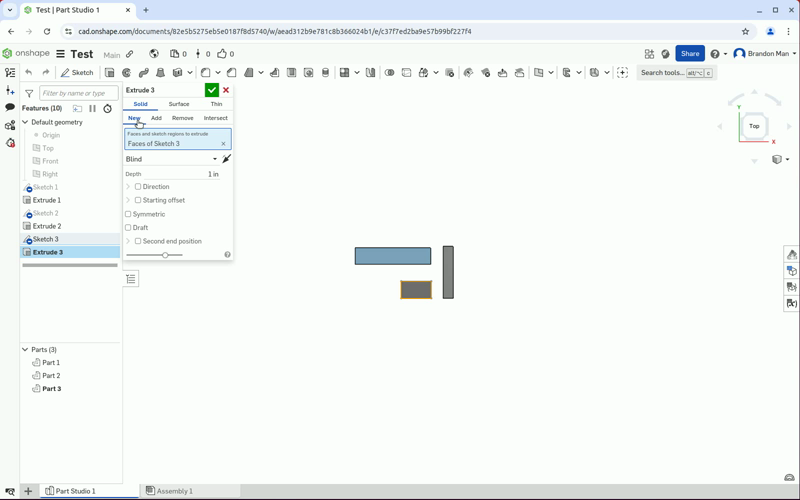
key(tab, 4)
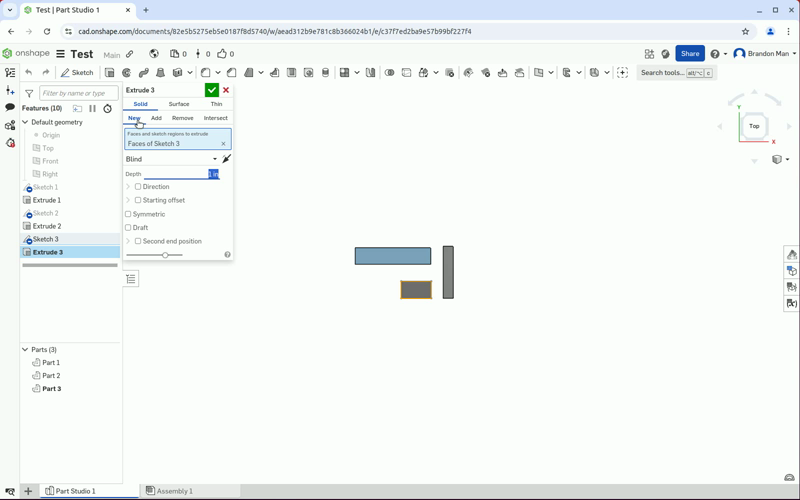
text(5.296)
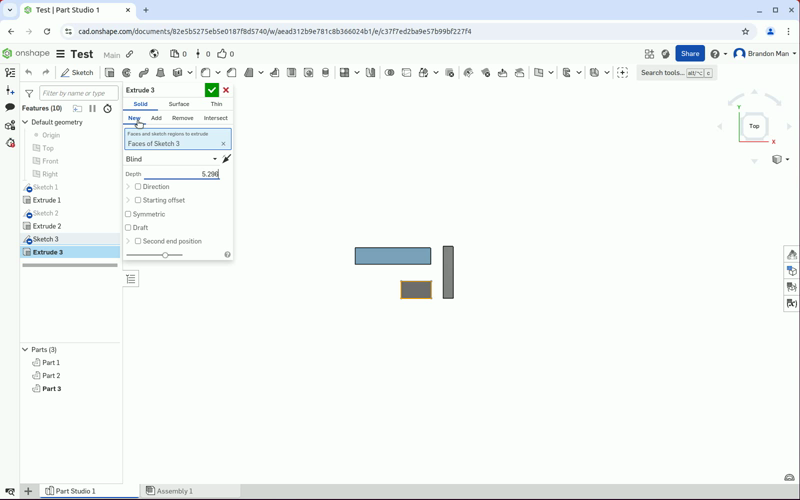
key(enter)
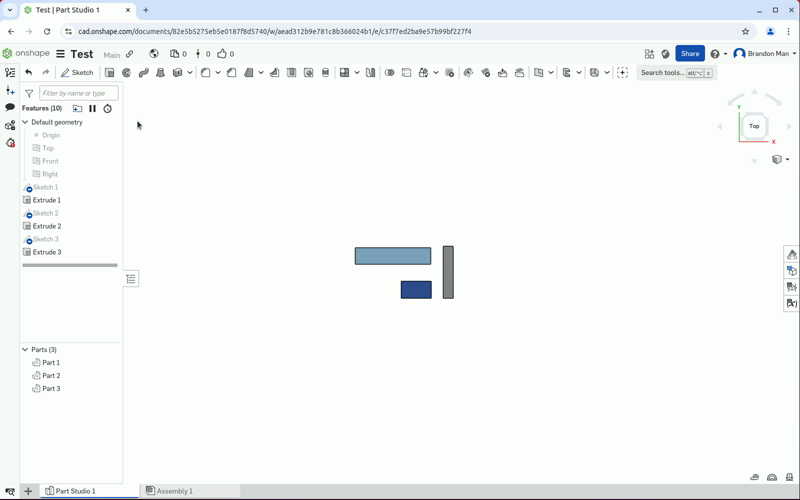
key(shift+h)
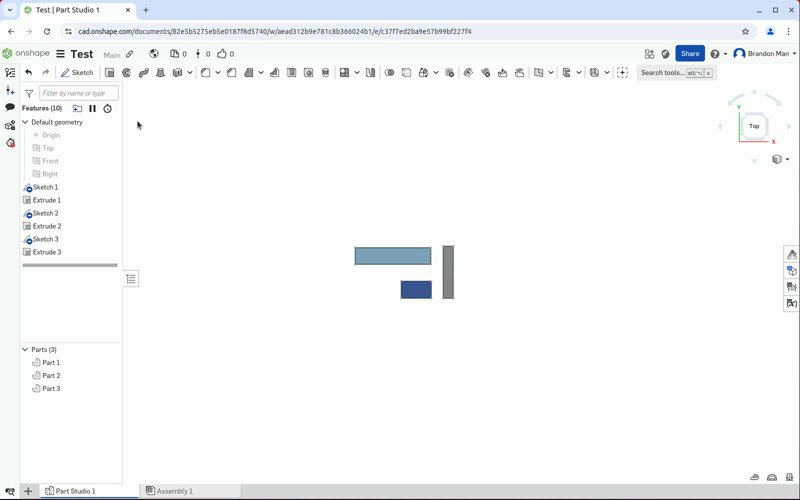
key(shift+h)
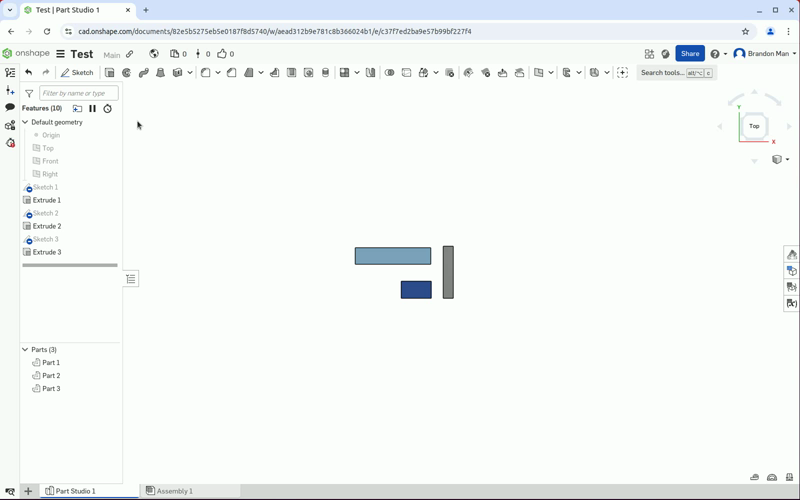
mouse_move(73, 189)
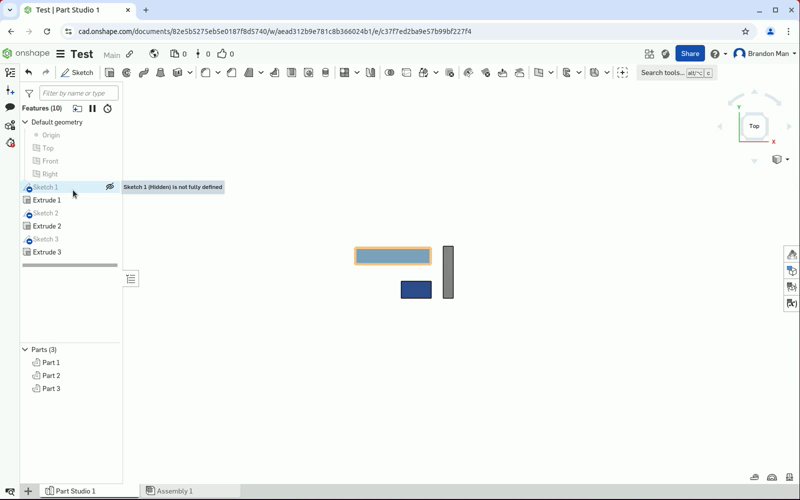
click(73, 189)
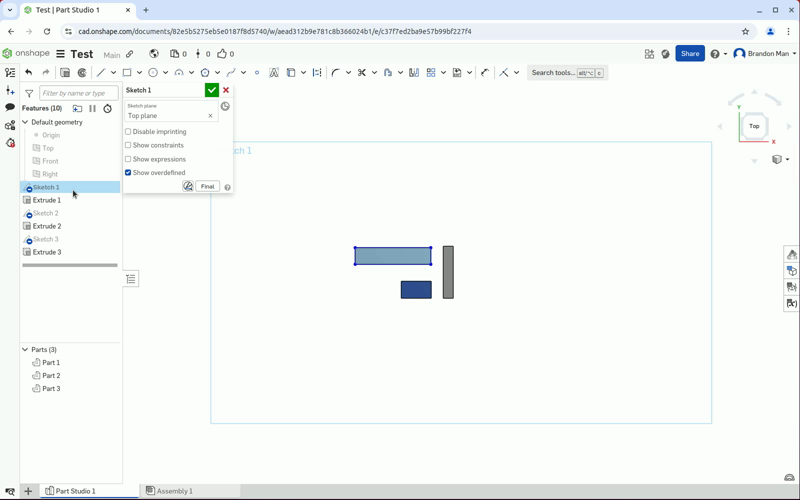
mouse_move(229, 92)
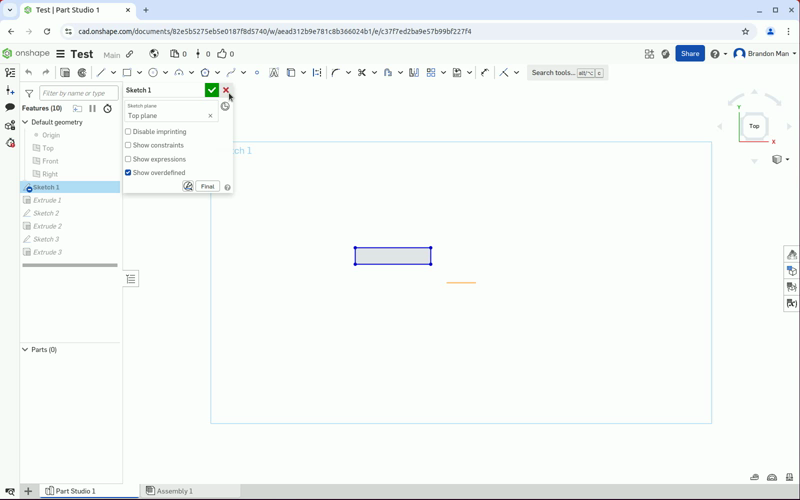
click(229, 92)
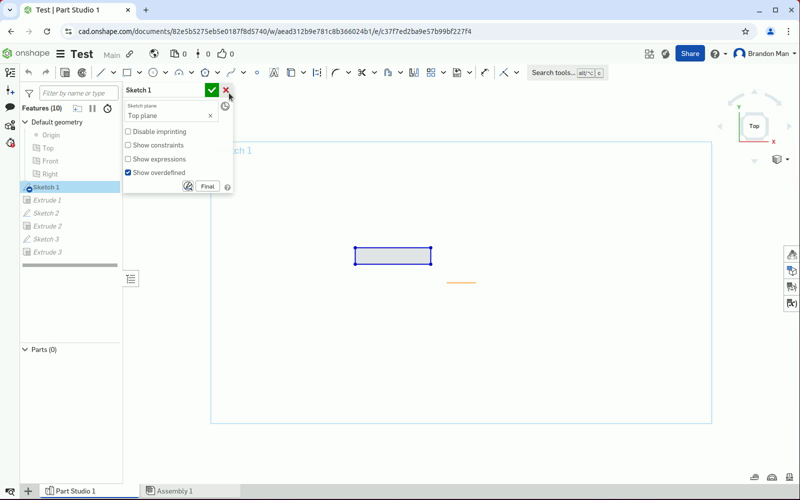
key(shift+s)
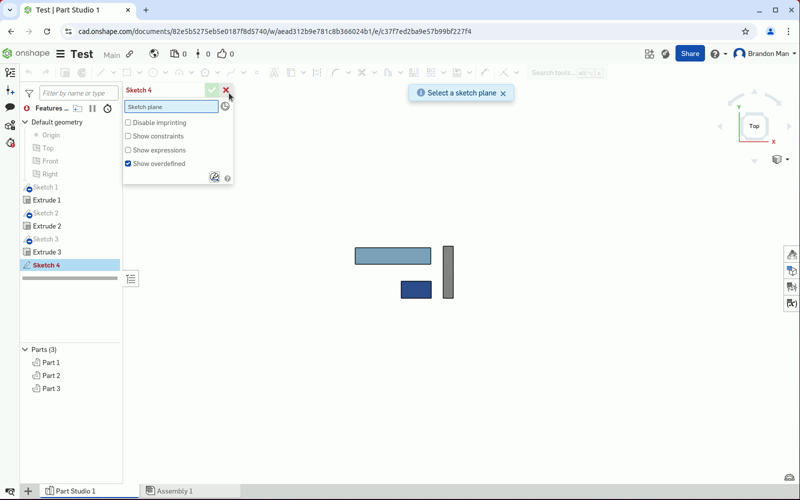
mouse_move(73, 150)
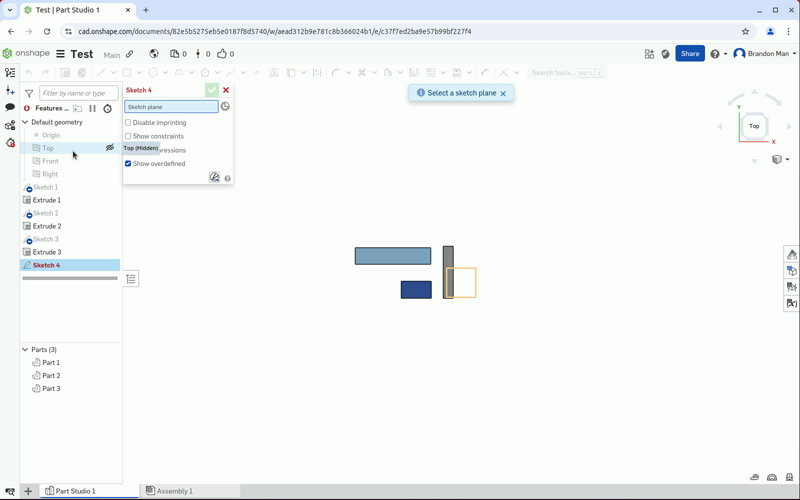
click(73, 150)
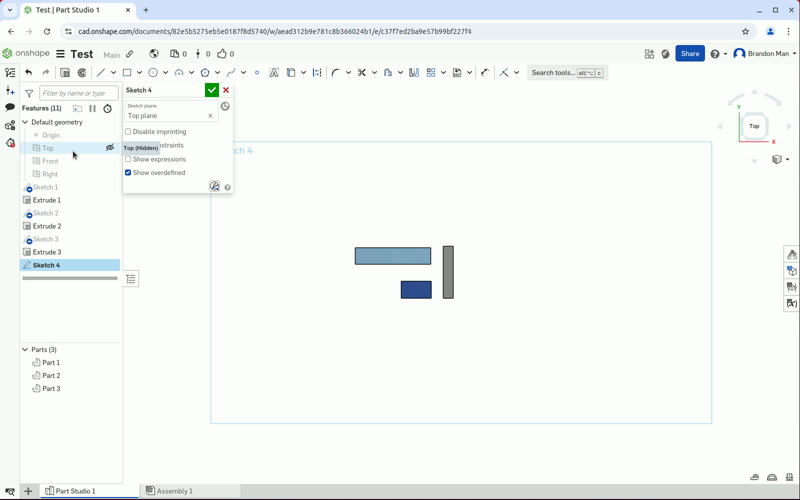
mouse_move(73, 352)
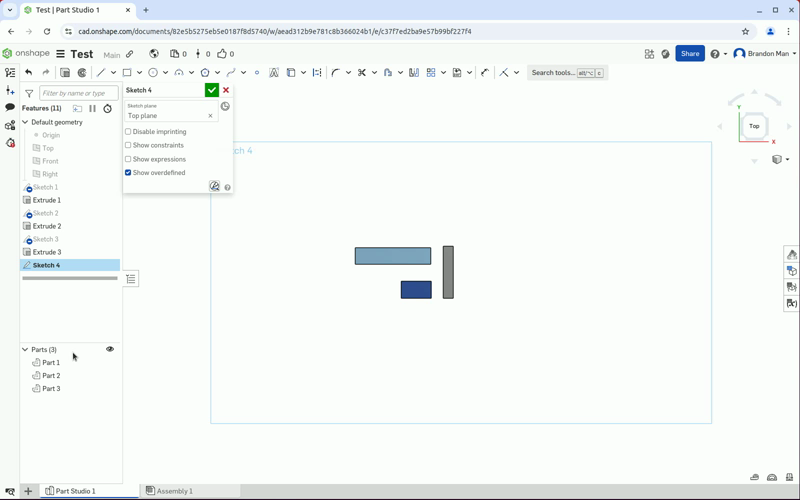
key(y)
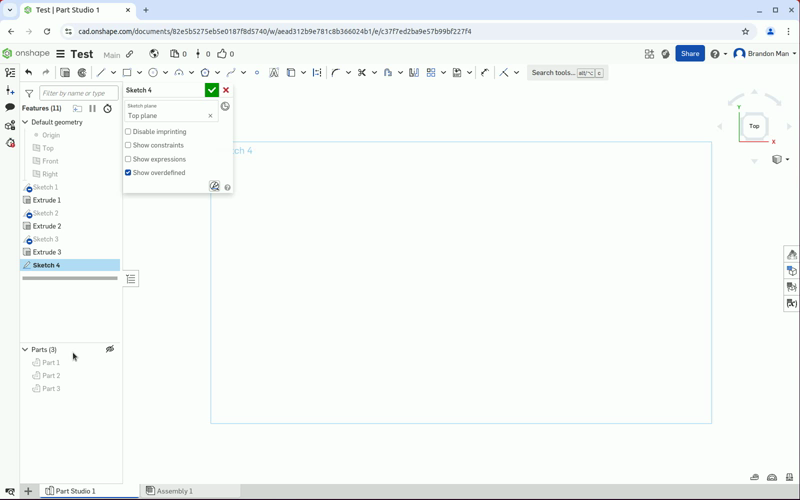
key(l)
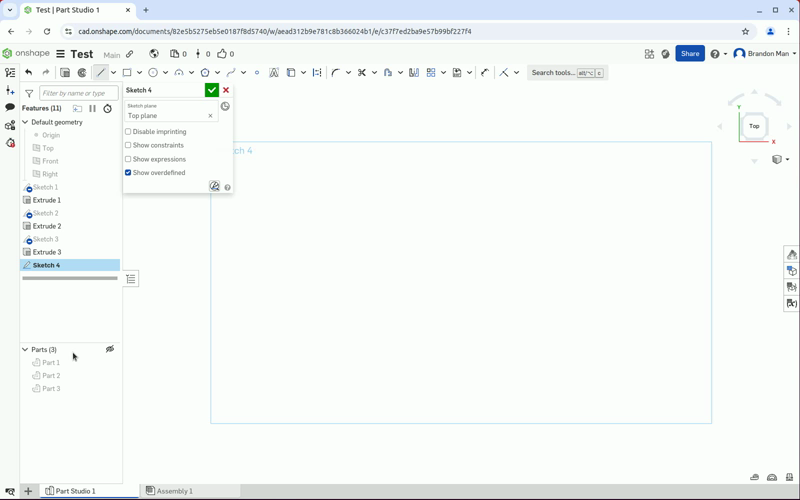
key_down(shift)
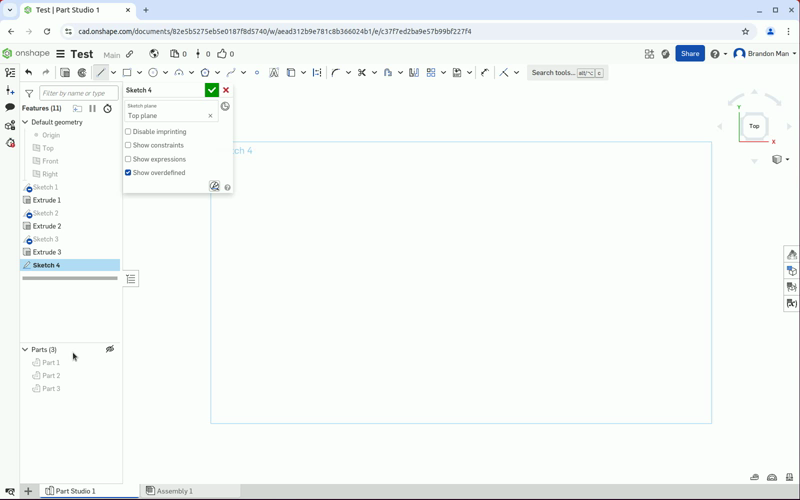
mouse_move(348, 304)
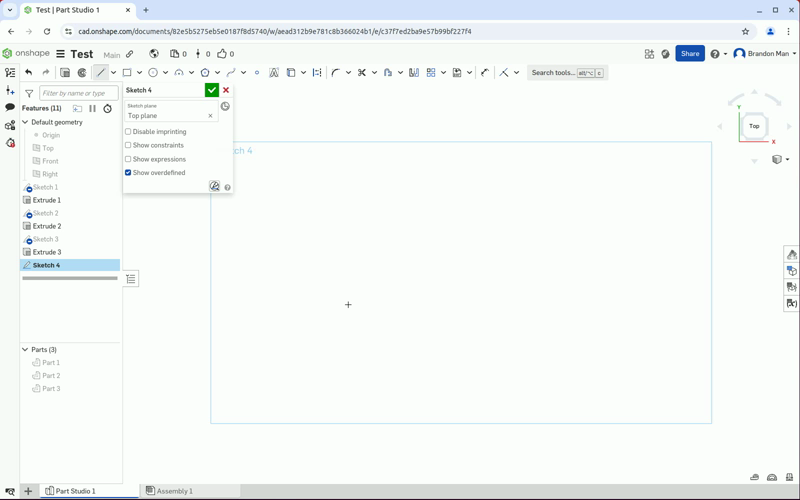
click(348, 304)
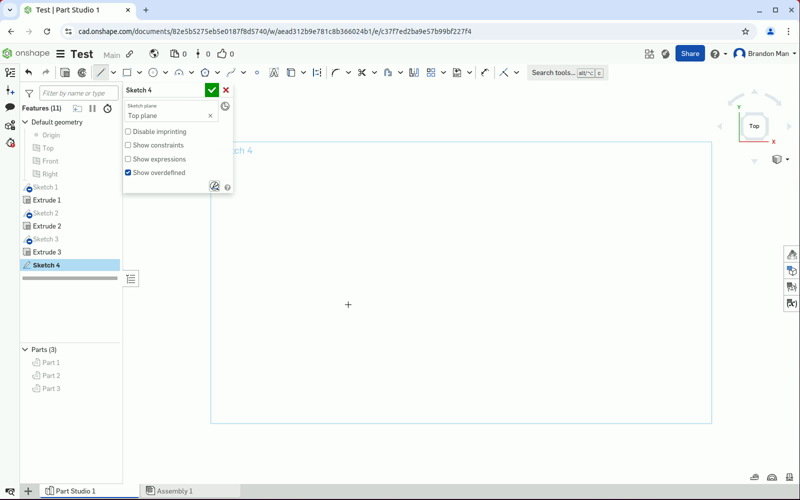
key_up(shift)
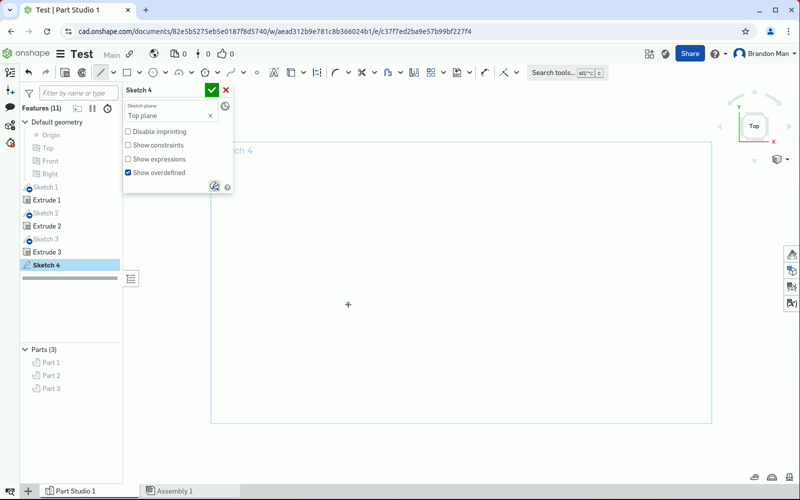
key_down(shift)
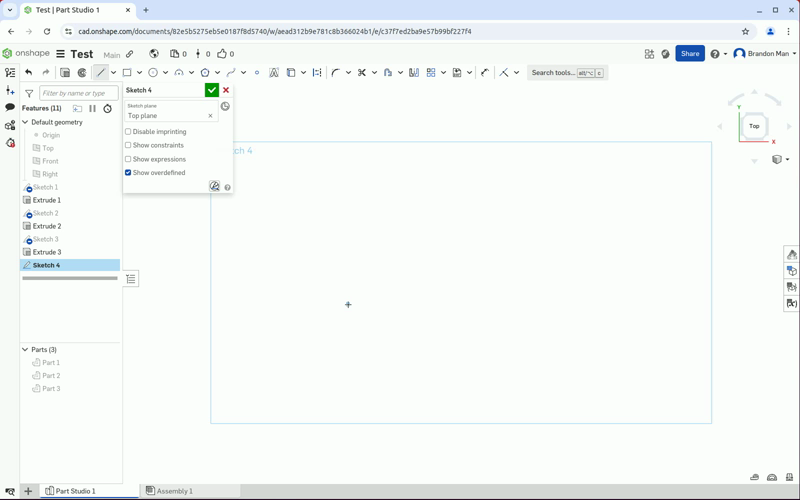
mouse_move(378, 304)
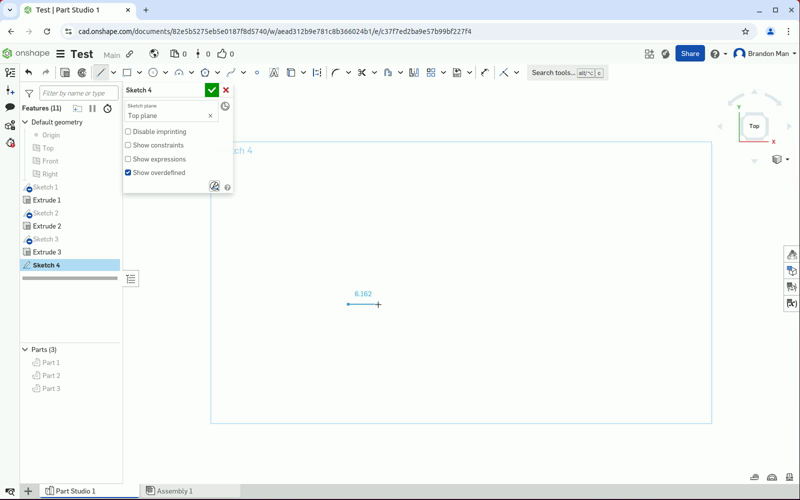
mouse_move(381, 304)
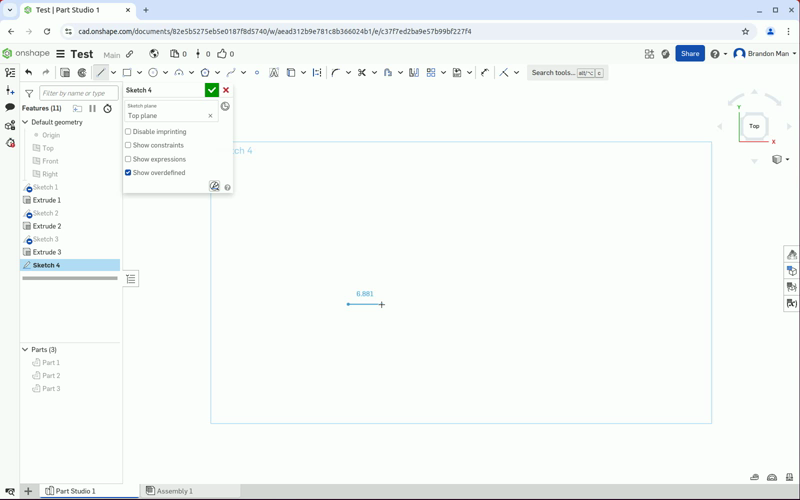
click(381, 304)
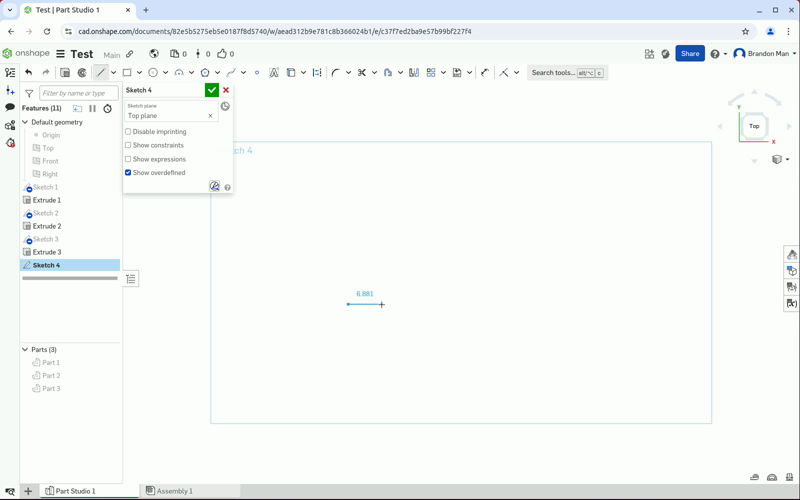
key_up(shift)
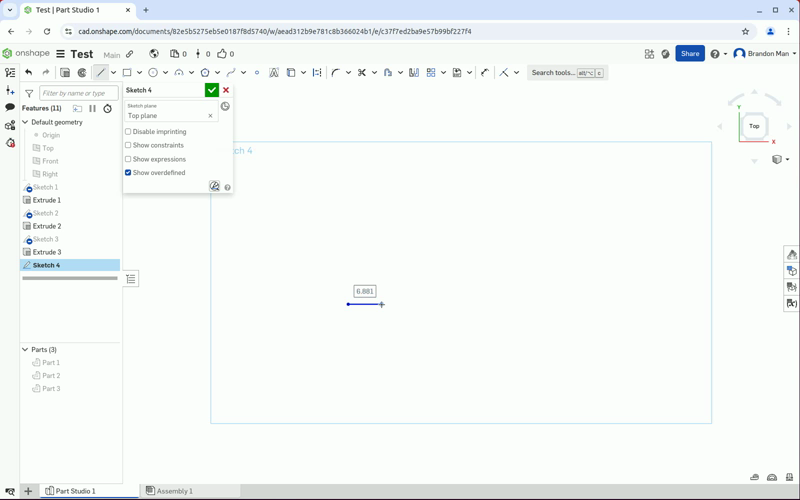
key_down(shift)
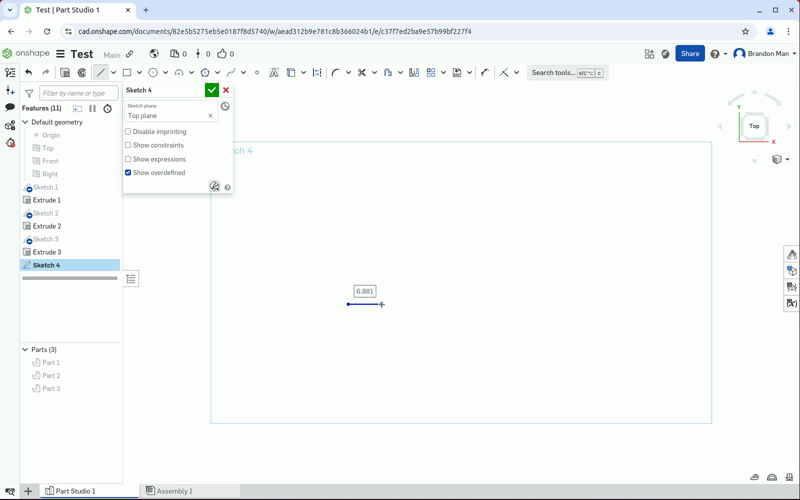
mouse_move(411, 304)
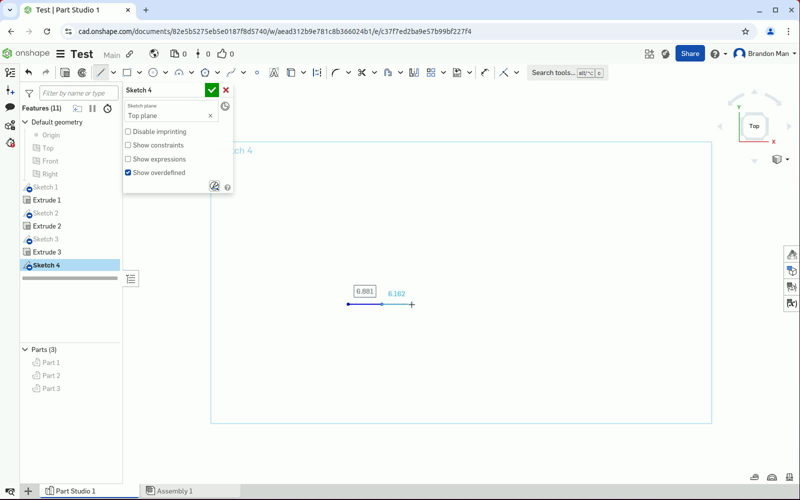
mouse_move(381, 281)
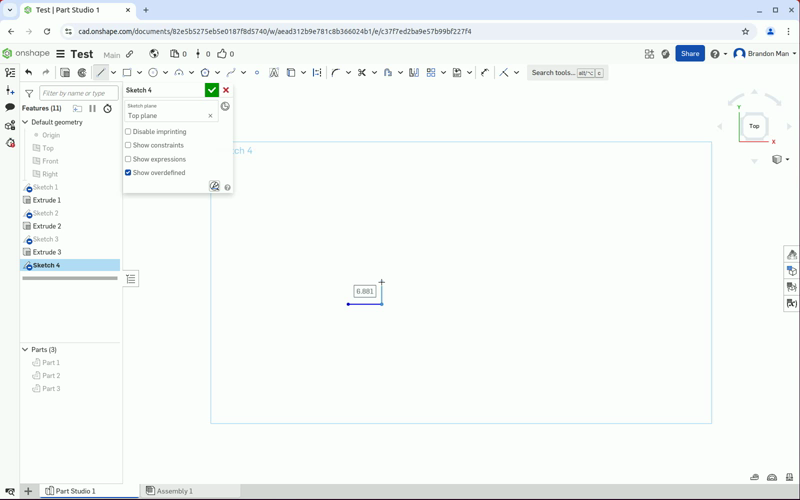
click(381, 281)
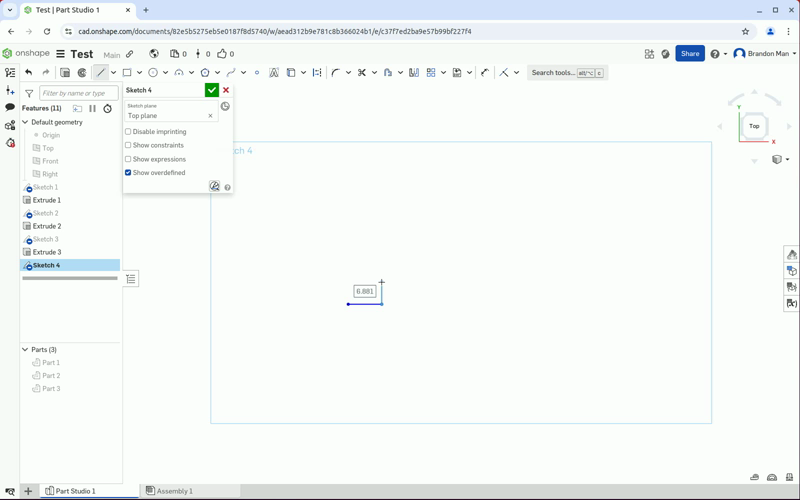
key_up(shift)
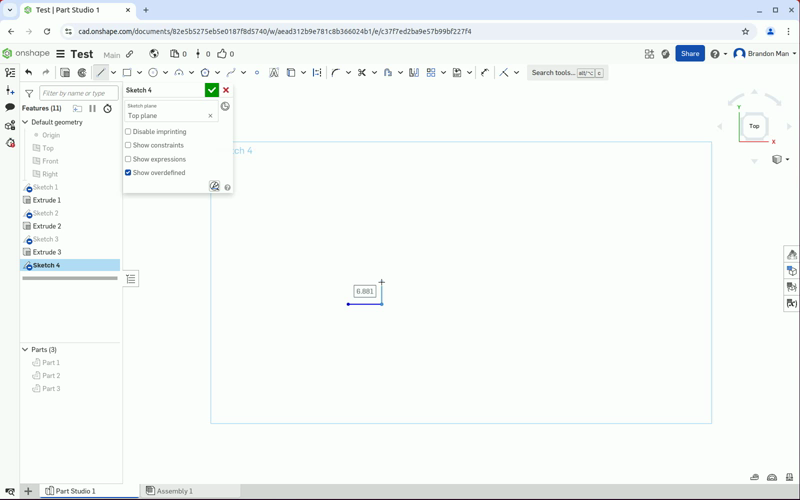
key_down(shift)
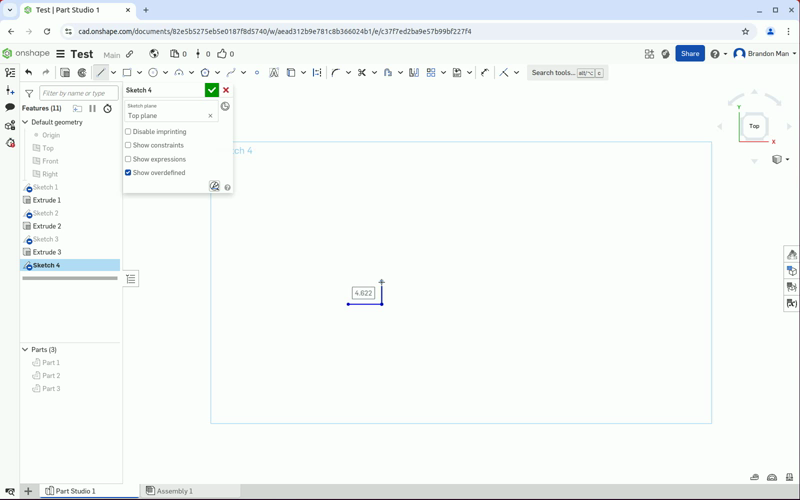
mouse_move(411, 281)
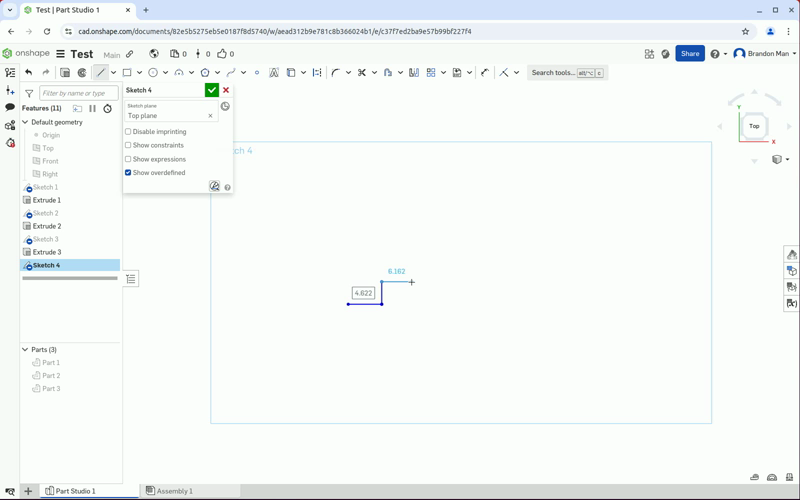
mouse_move(348, 281)
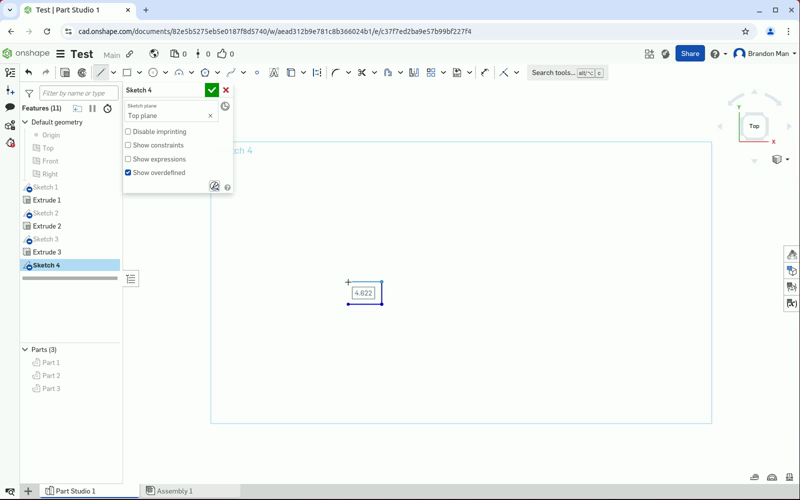
click(348, 281)
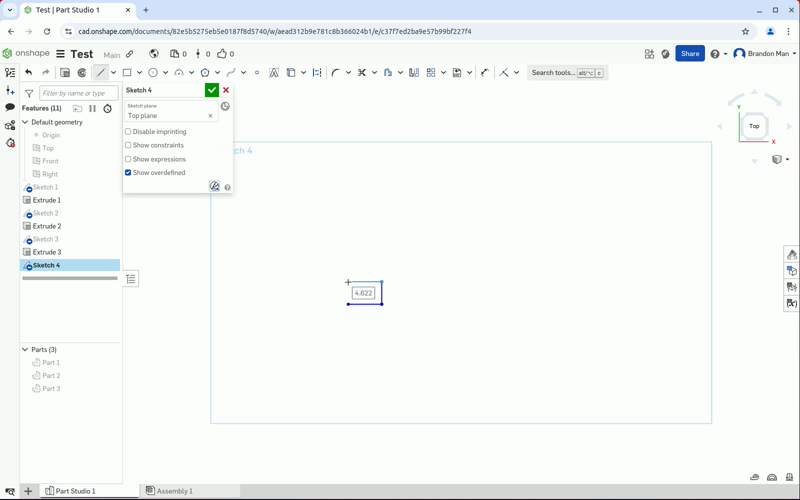
key_up(shift)
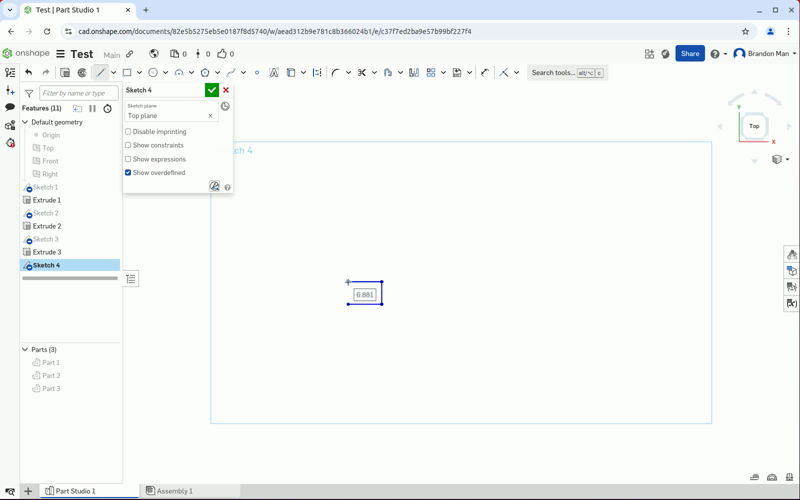
mouse_move(378, 281)
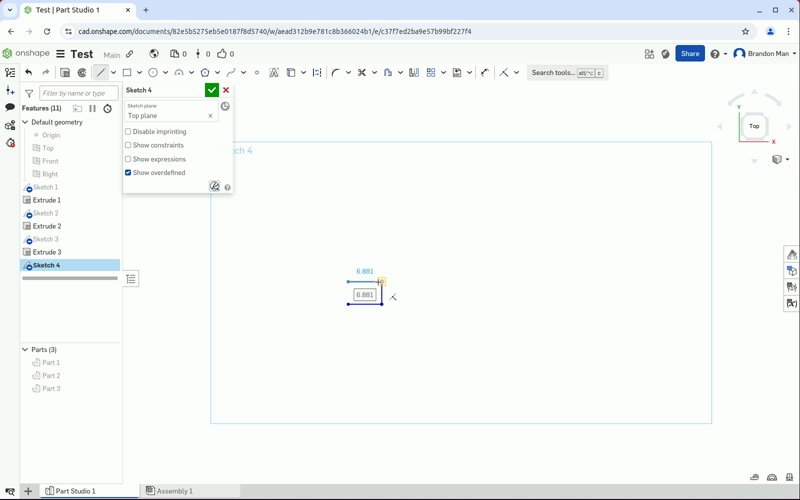
key_down(shift)
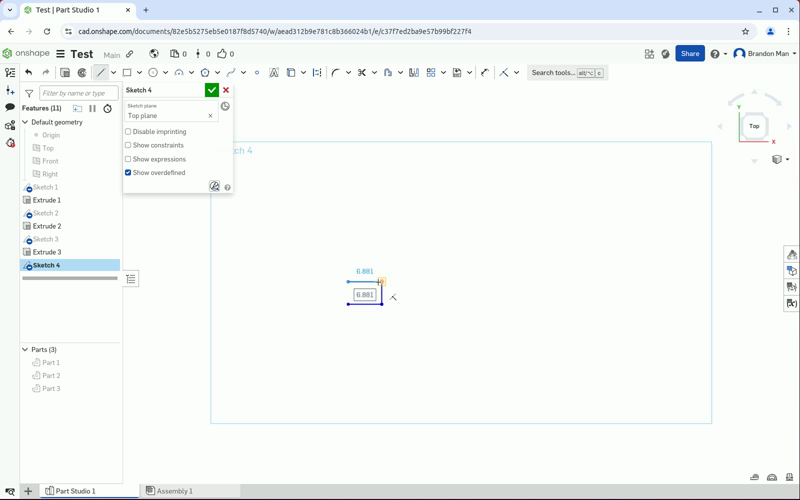
mouse_move(348, 304)
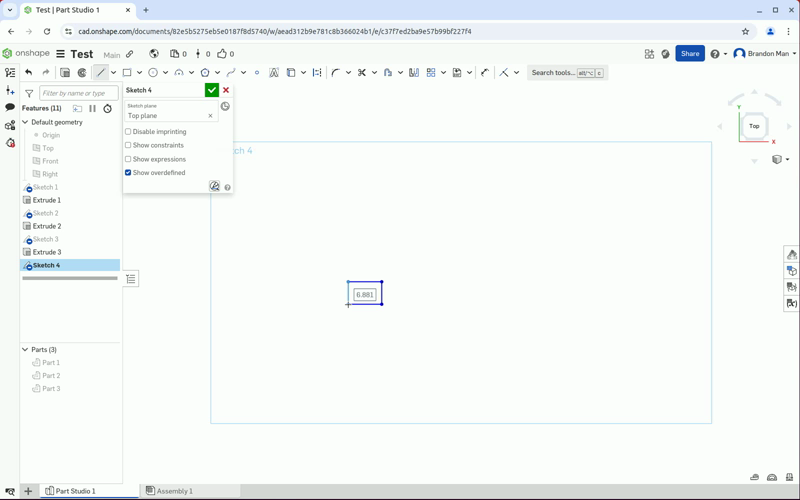
key_up(shift)
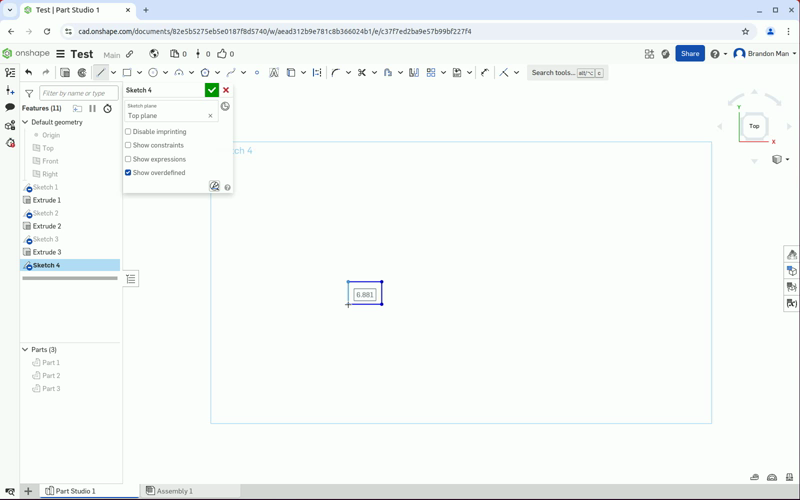
click(348, 304)
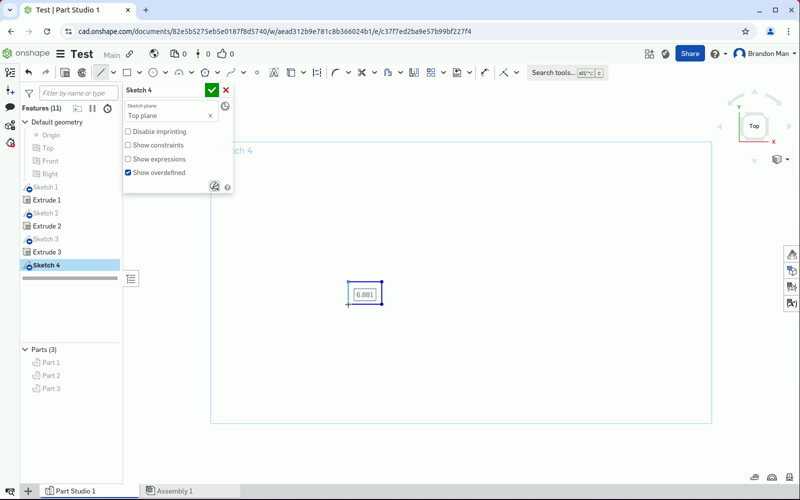
key(esc)
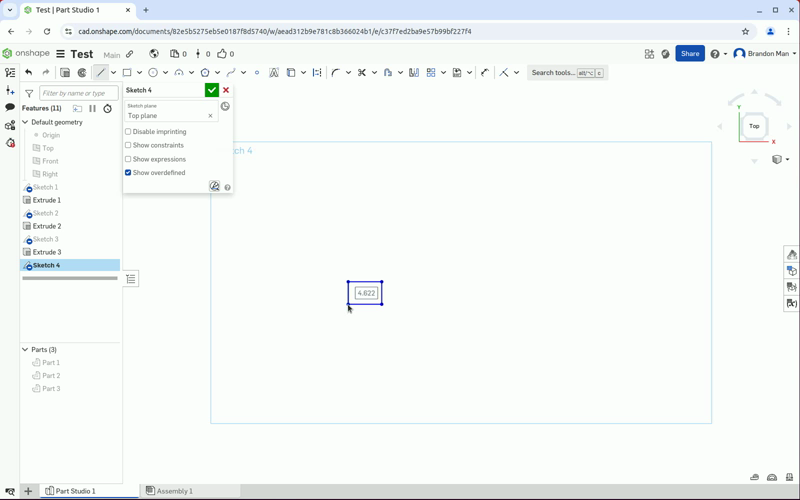
mouse_move(354, 296)
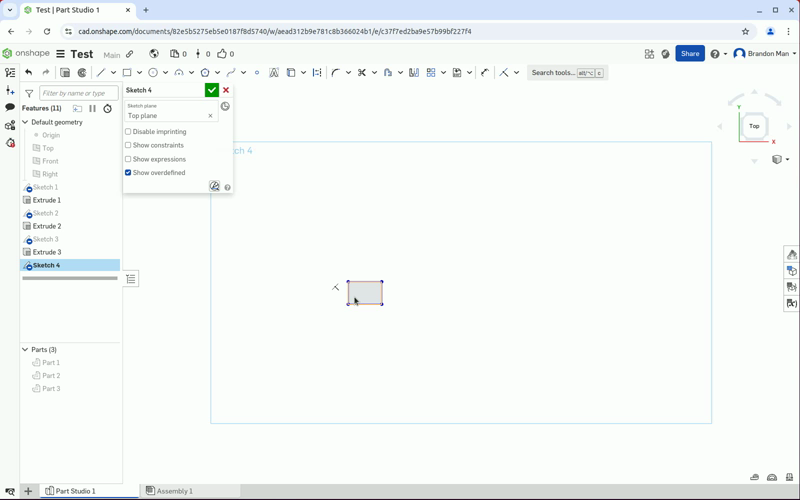
scroll(6)
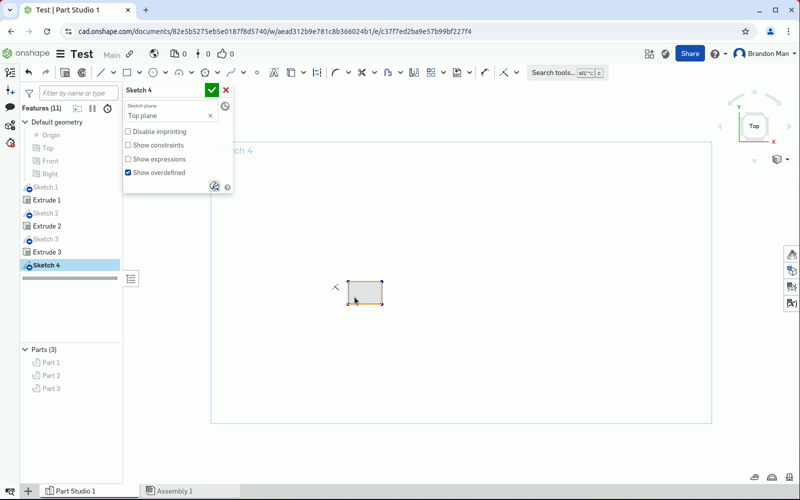
scroll(6)
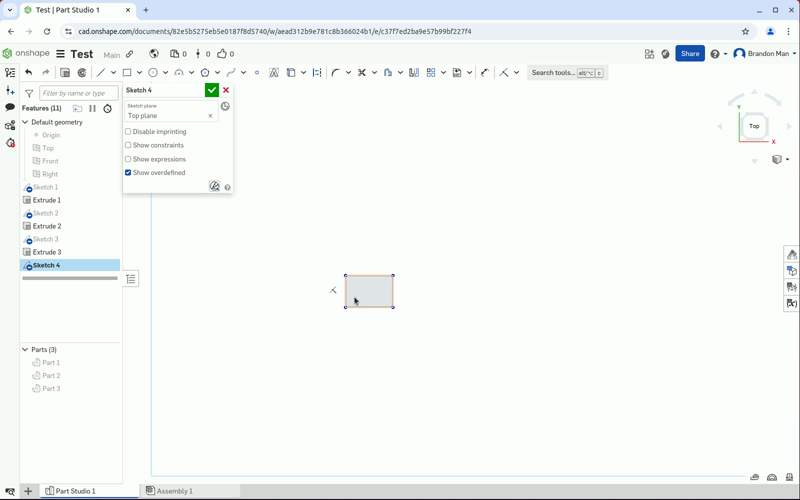
scroll(6)
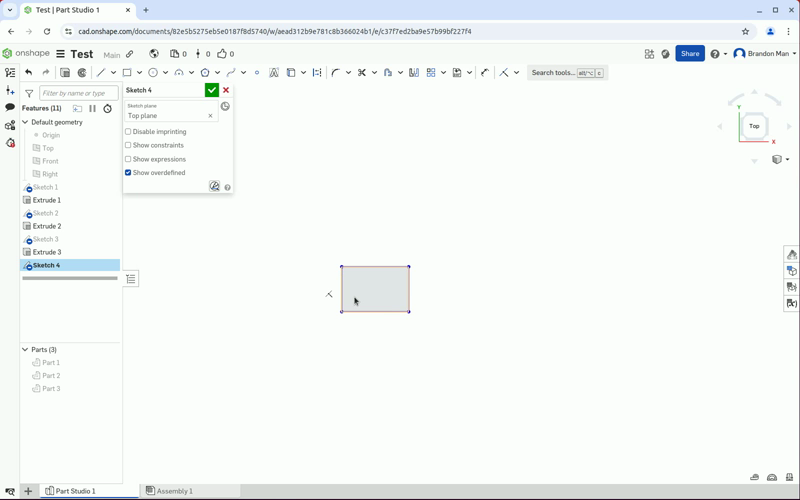
scroll(6)
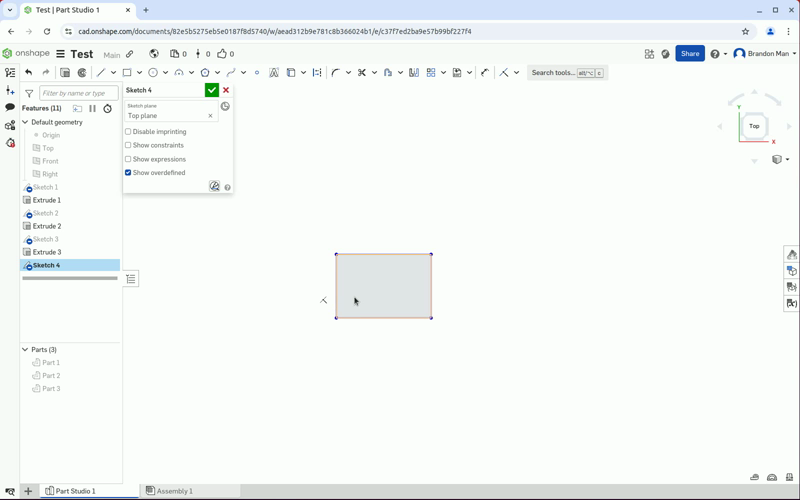
scroll(6)
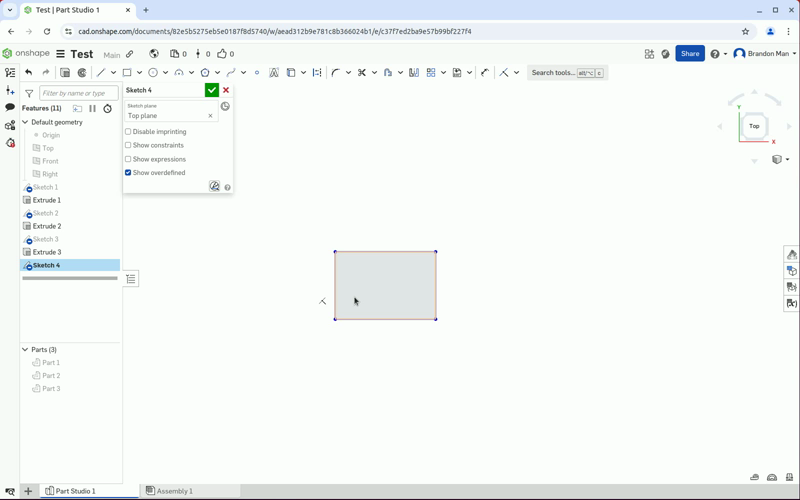
scroll(6)
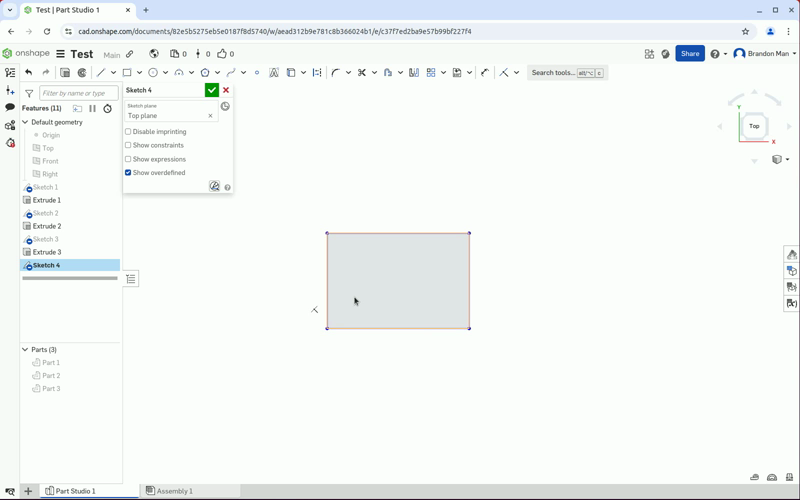
scroll(6)
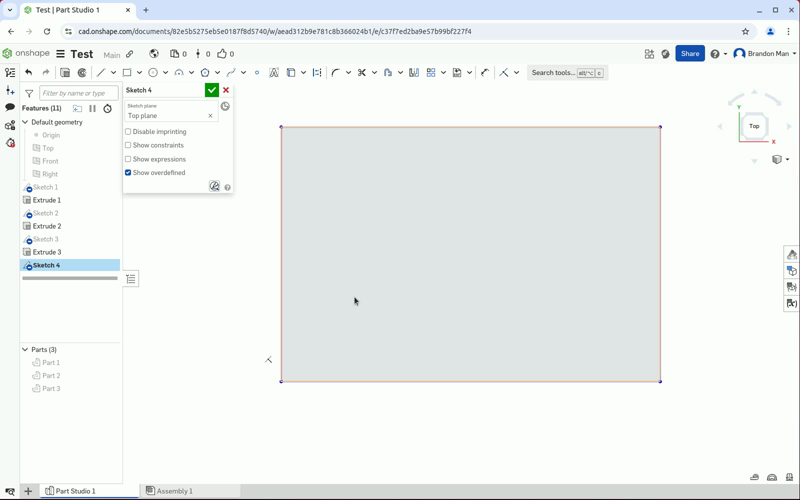
click(354, 296)
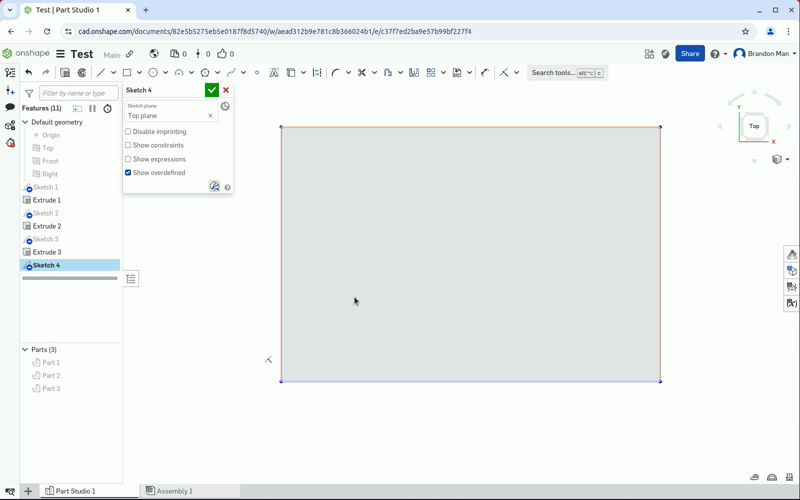
scroll(-6)
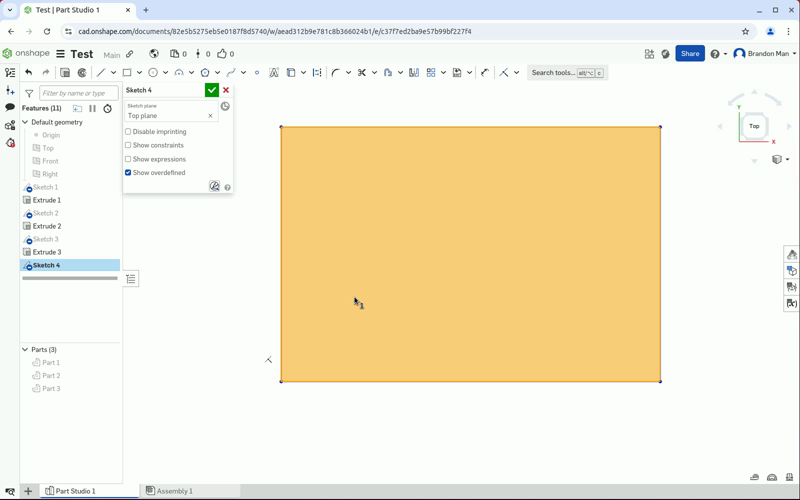
scroll(-6)
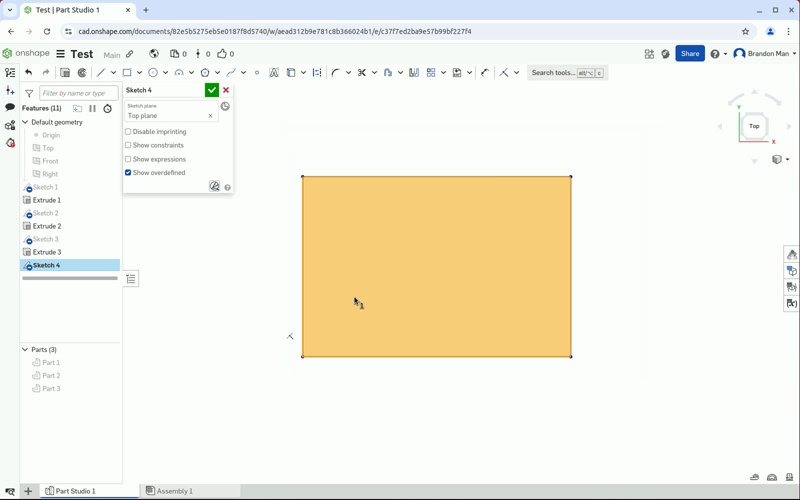
scroll(-6)
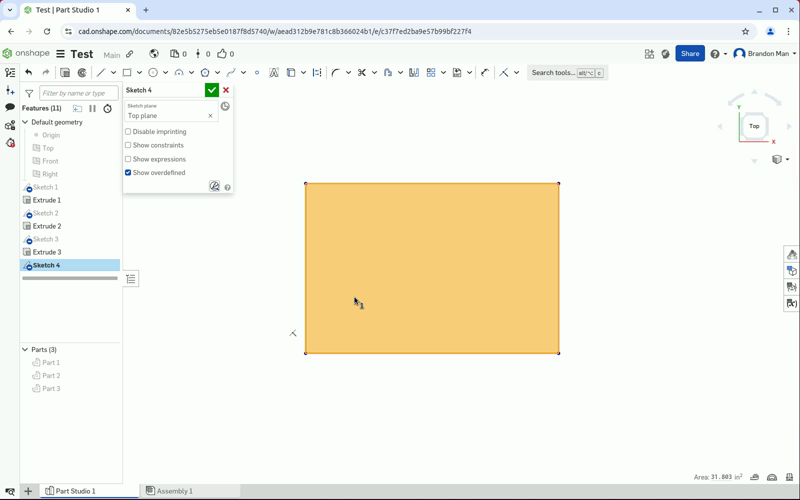
scroll(-6)
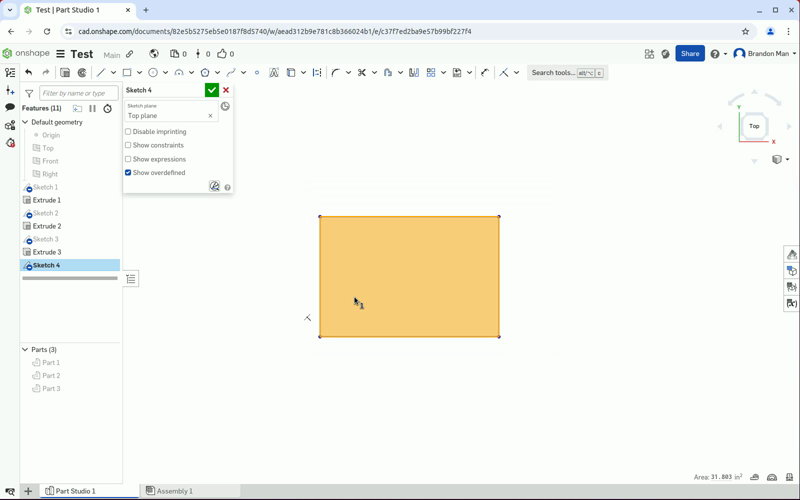
scroll(-6)
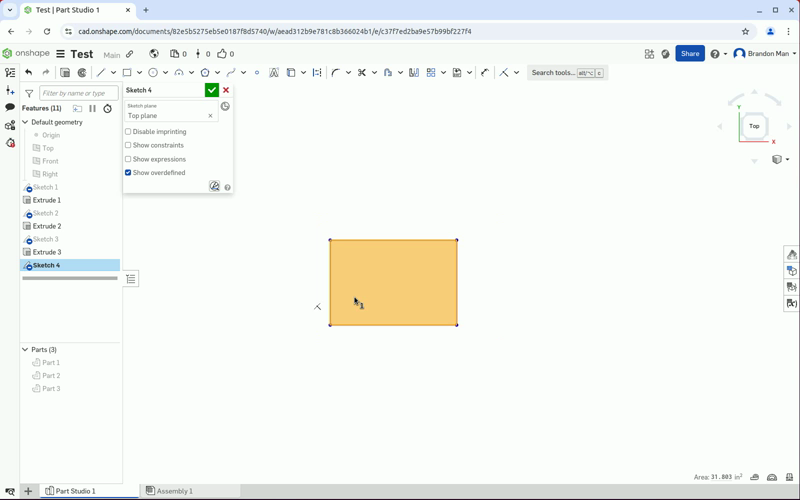
scroll(-6)
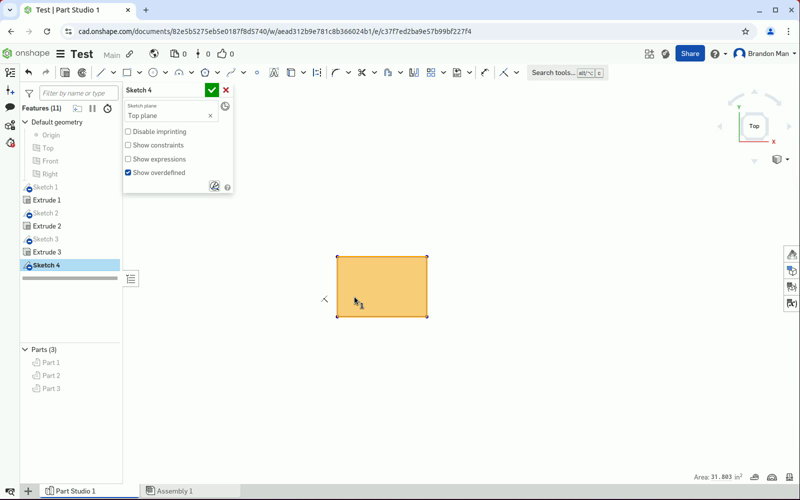
scroll(-6)
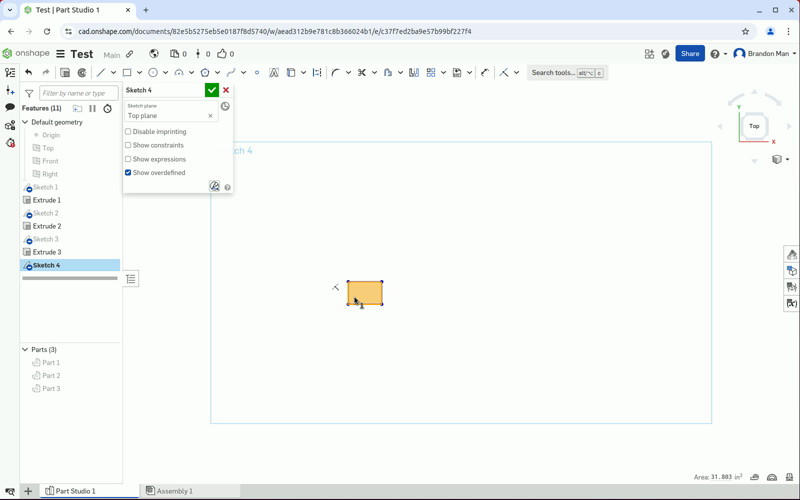
mouse_move(73, 352)
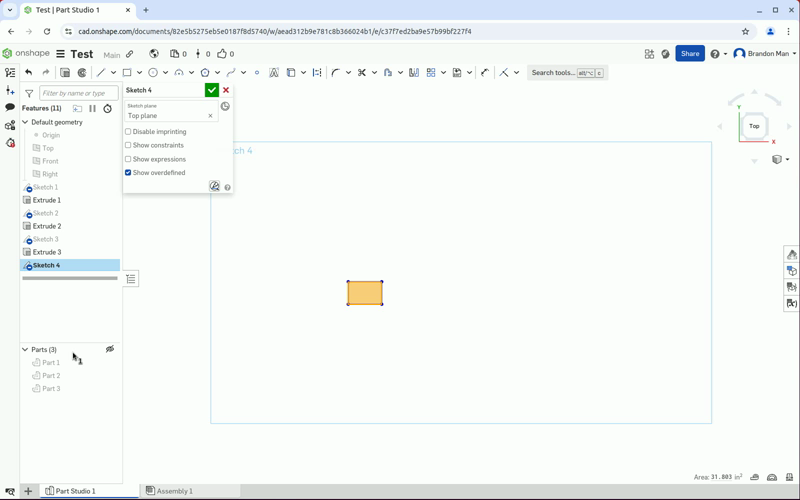
key(shift+y)
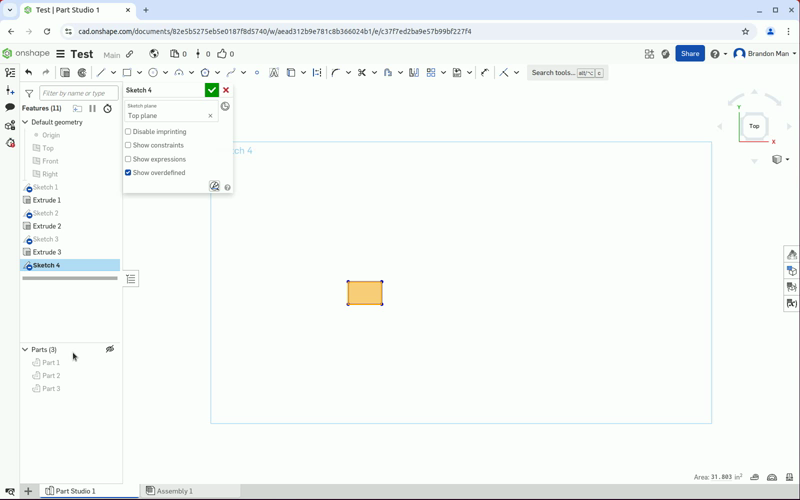
key(shift+e)
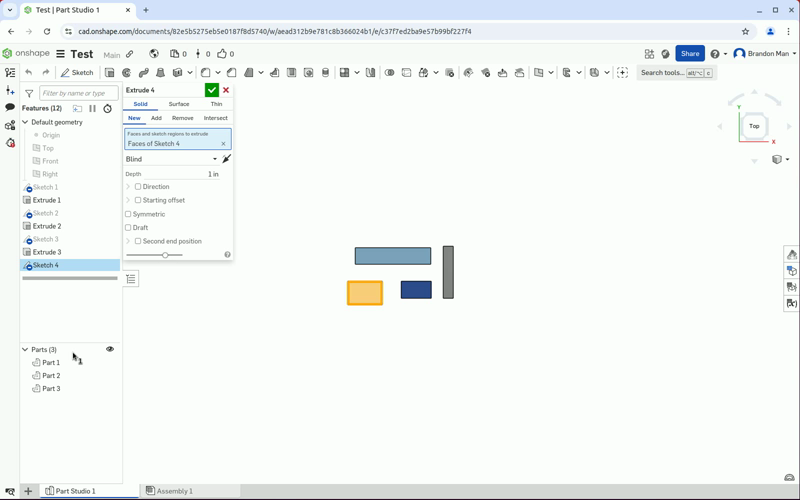
mouse_move(143, 106)
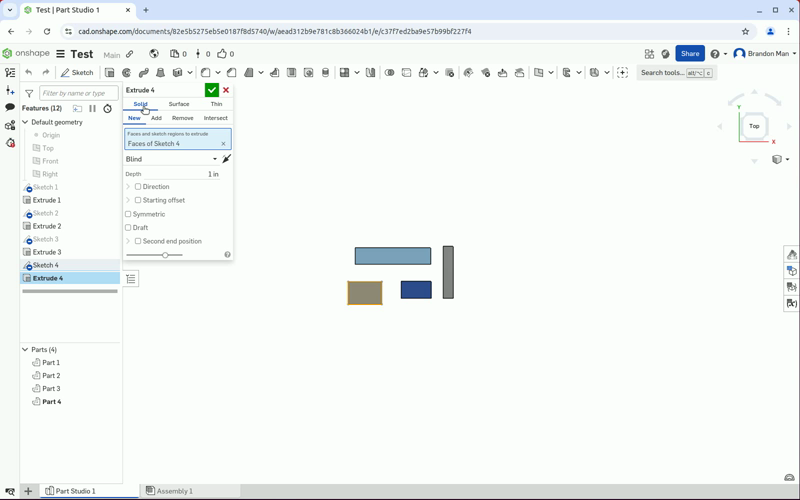
click(143, 106)
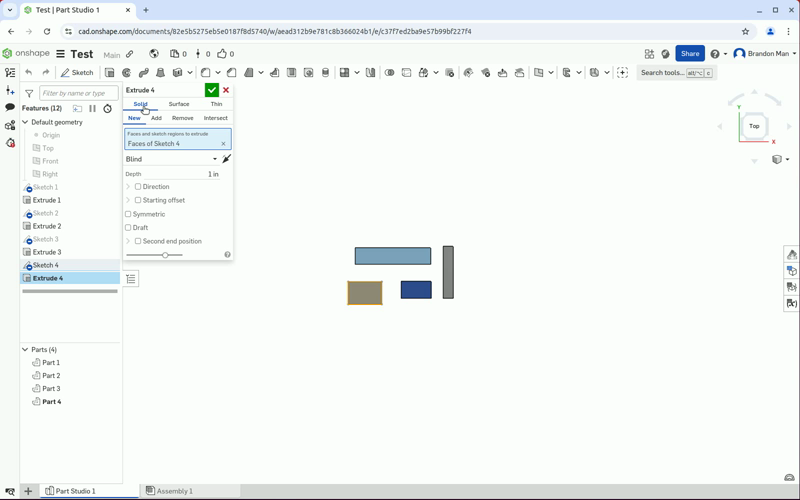
mouse_move(137, 120)
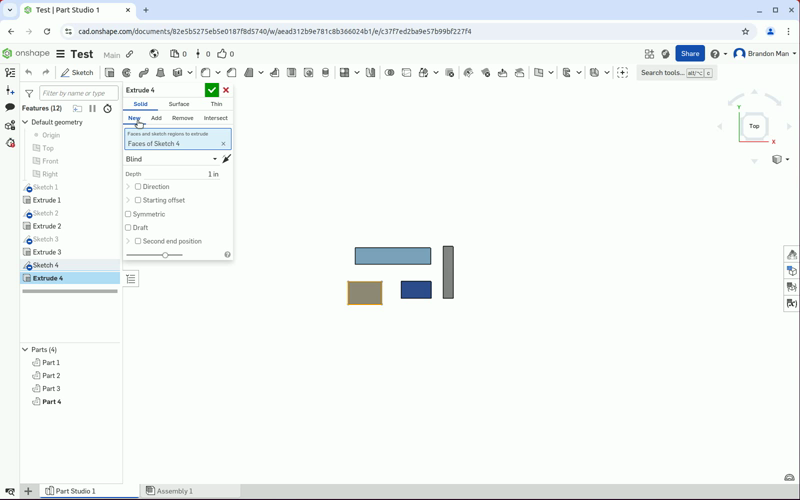
click(137, 120)
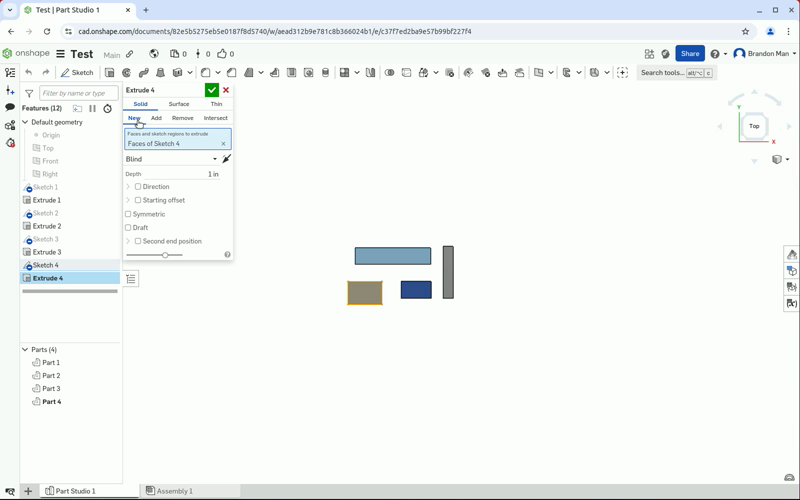
key(tab, 4)
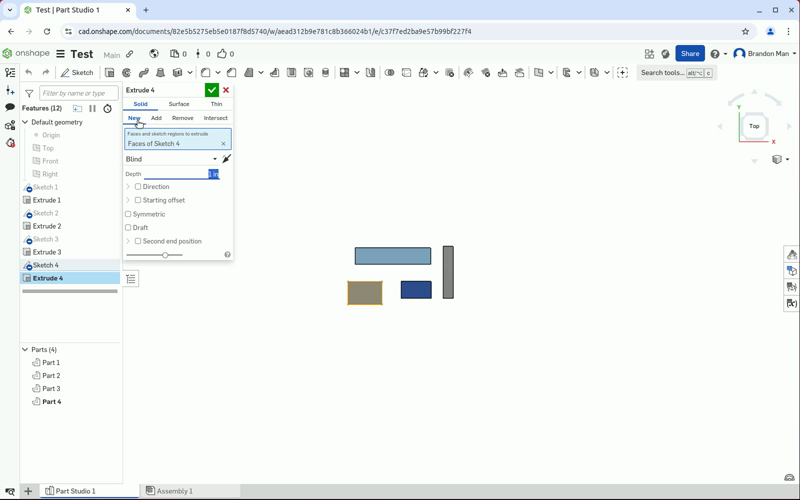
text(4.333)
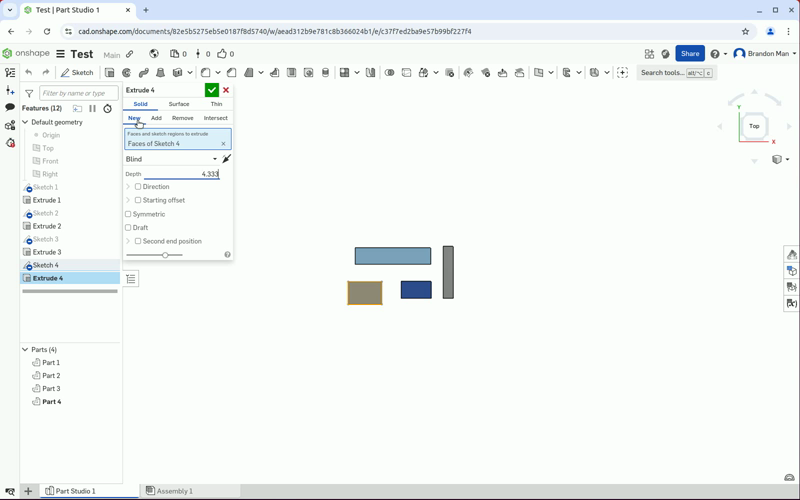
key(enter)
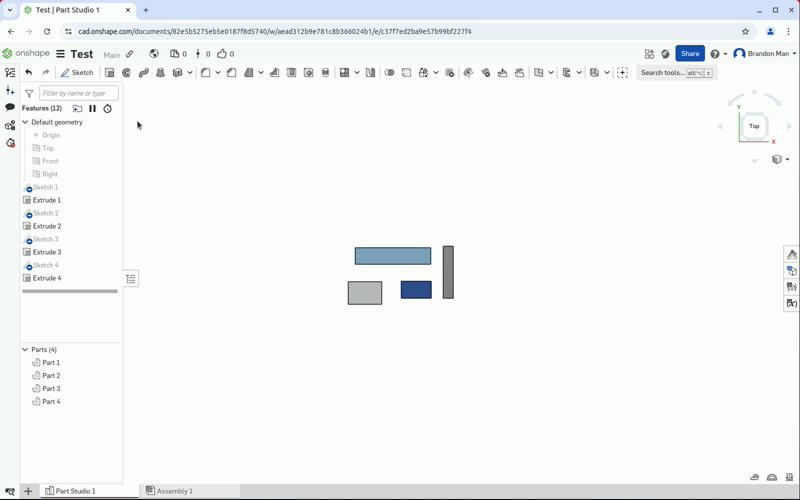
key(shift+h)
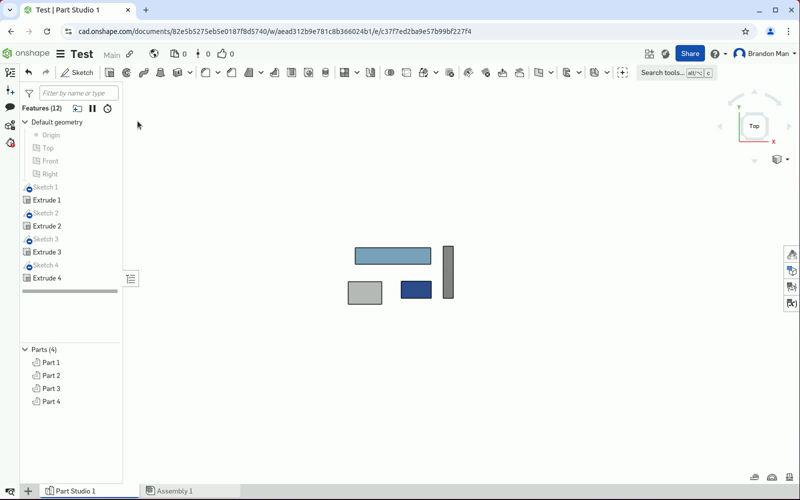
key(shift+h)
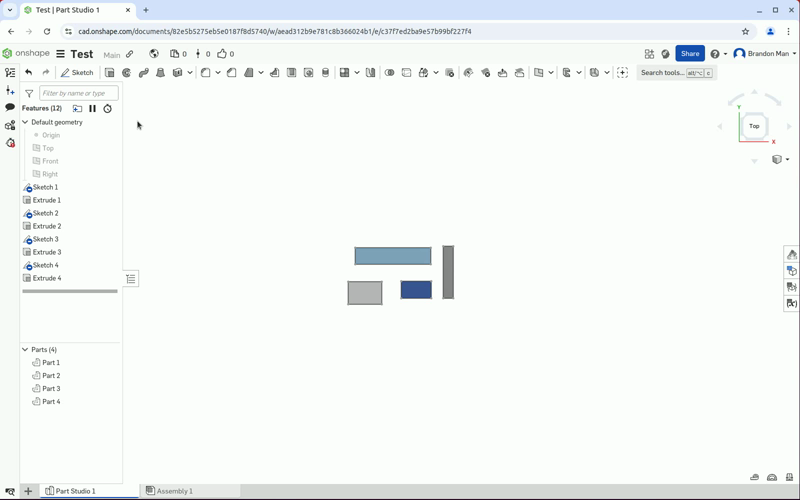
key(shift+7)
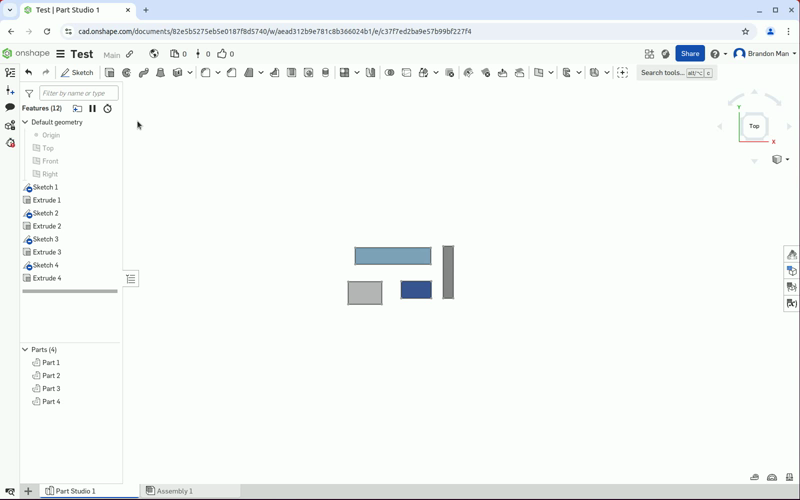
key(up, 3)
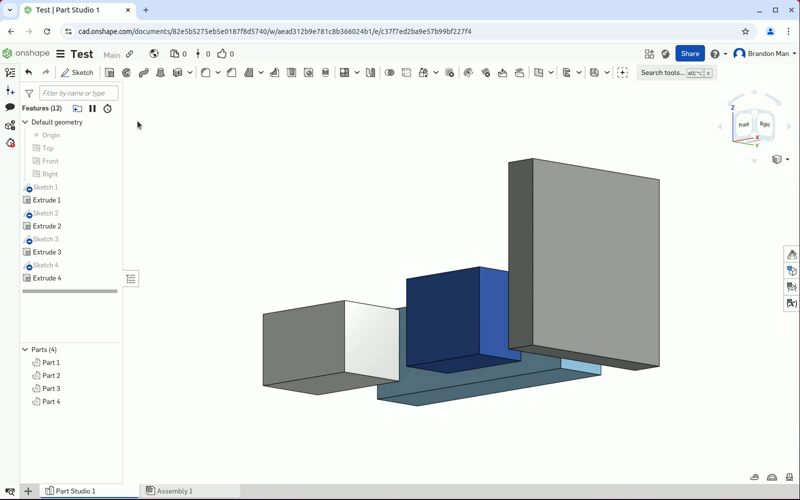
key(left, 3)
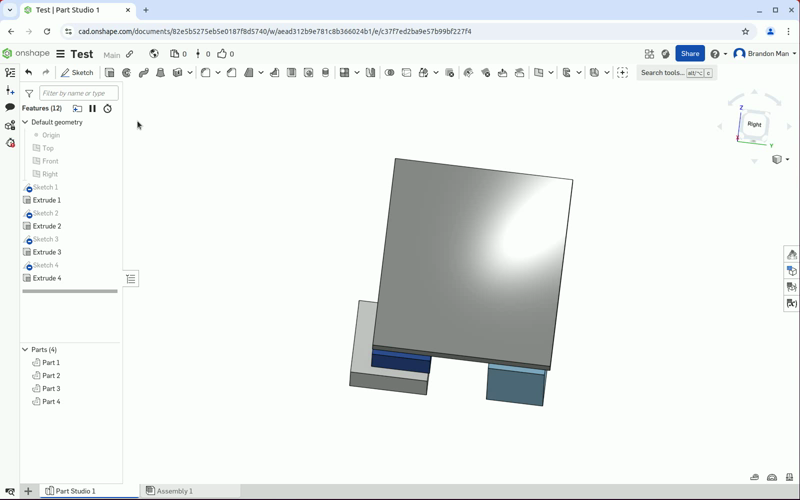
key(right, 3)
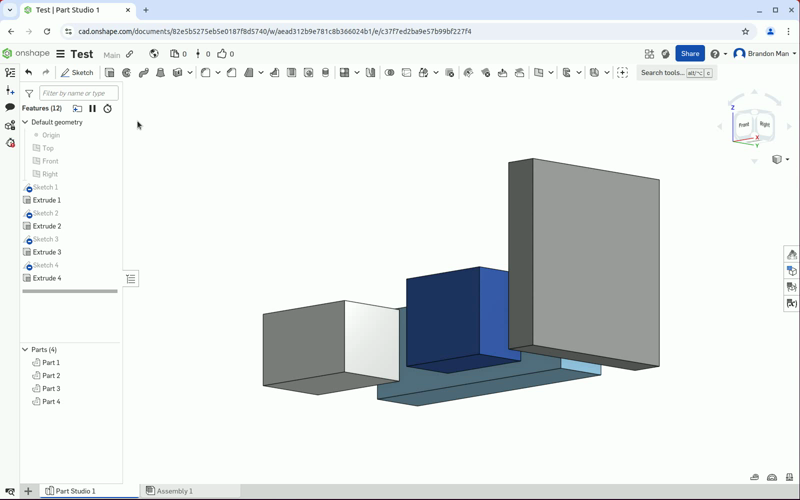
key(down, 3)
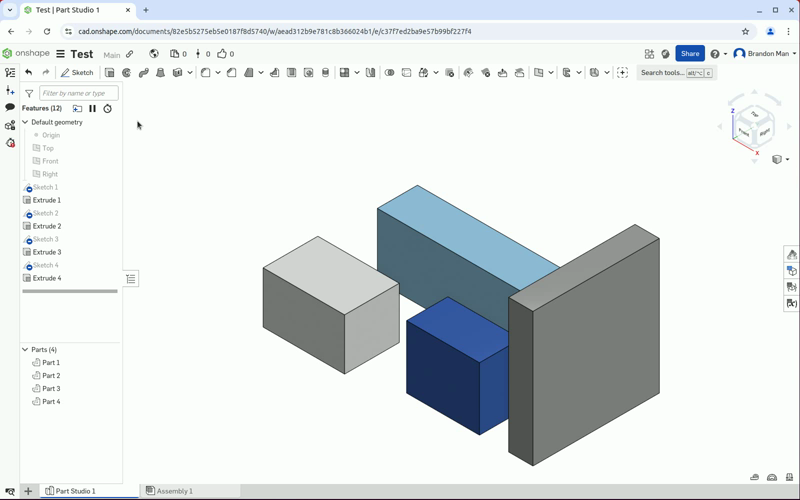
mouse_move(73, 189)
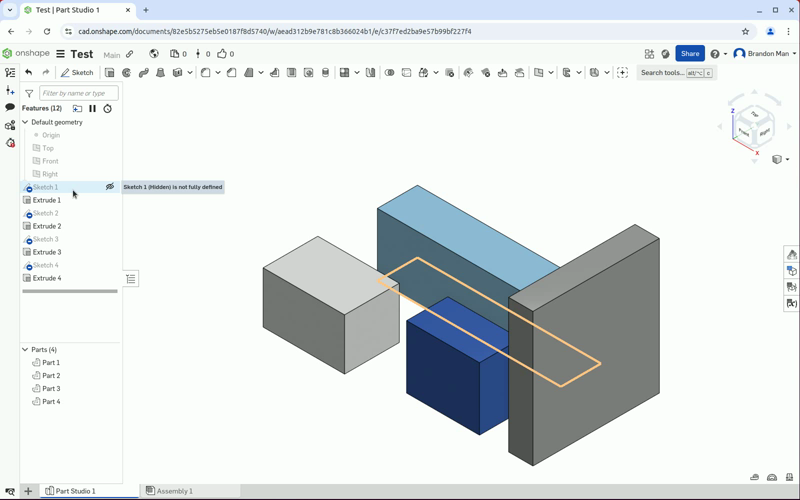
click(73, 189)